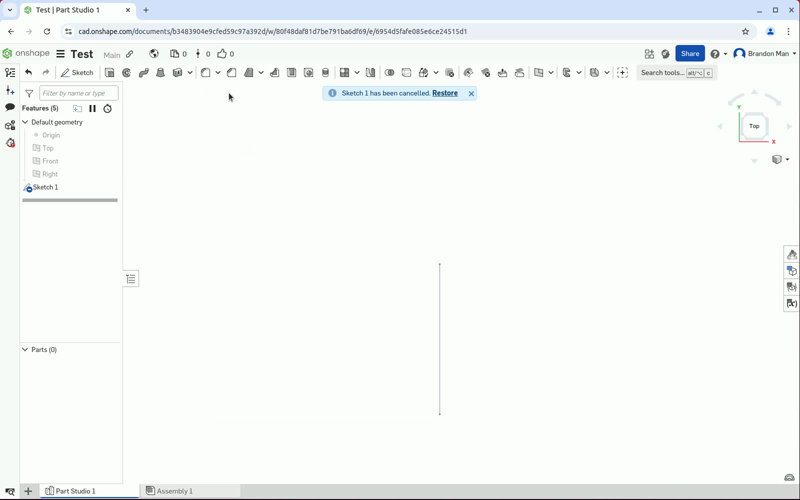
key(shift+h)
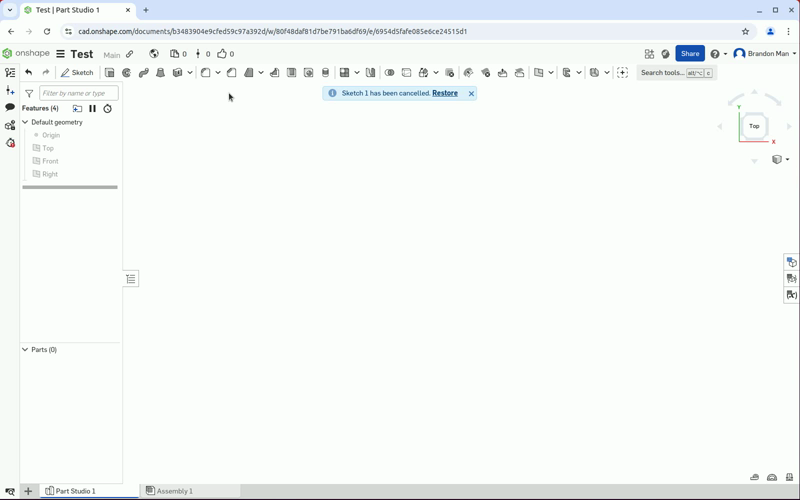
mouse_move(73, 352)
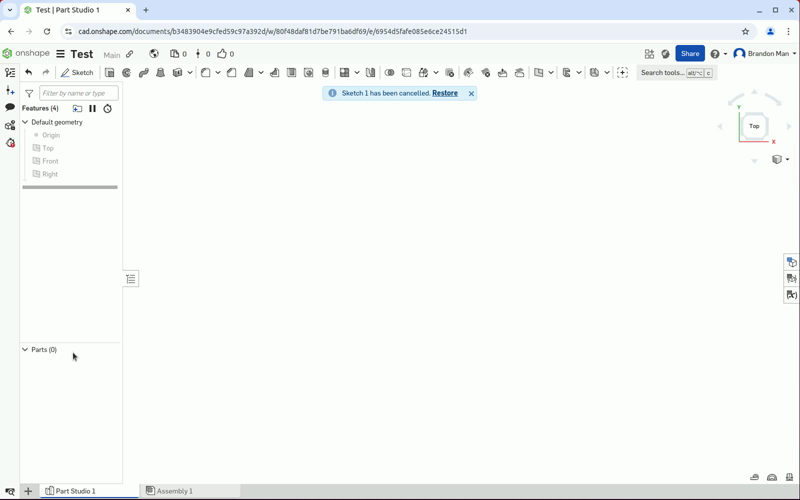
key(y)
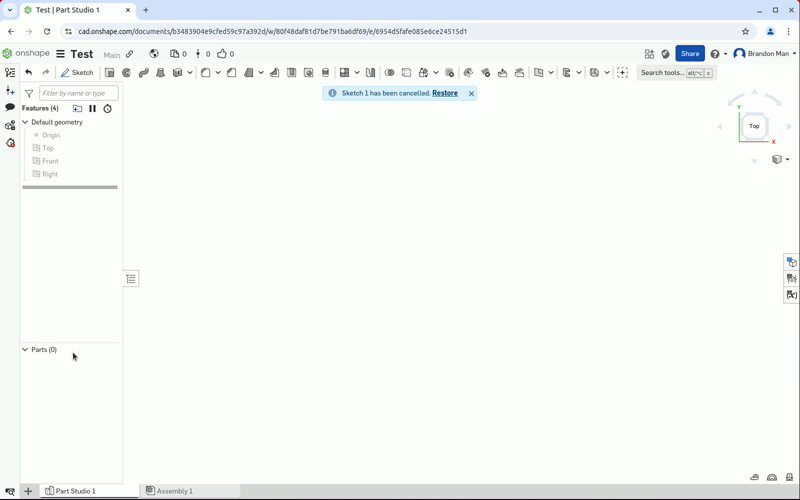
key(shift+p)
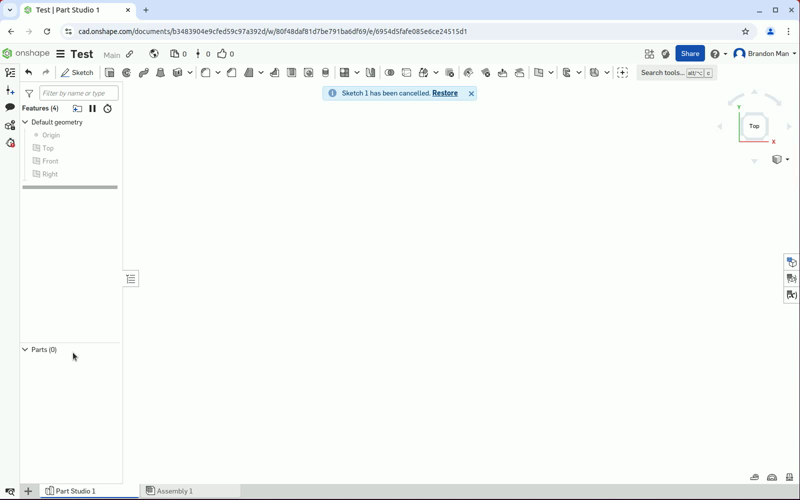
key(space)
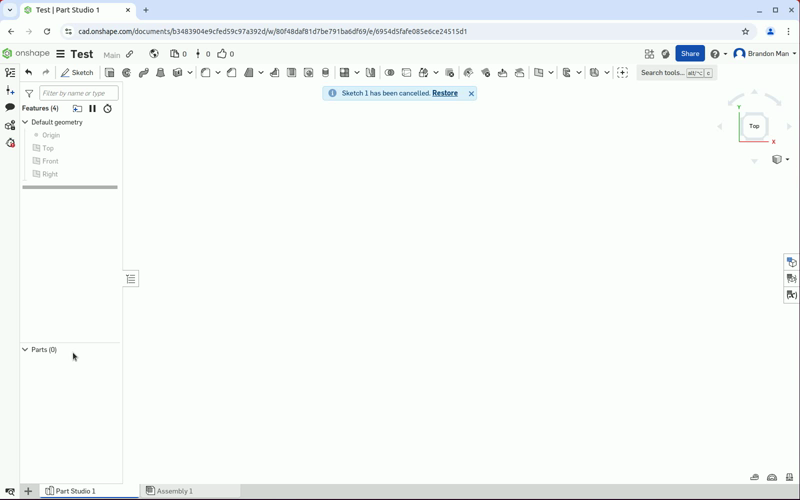
key_down(shift)
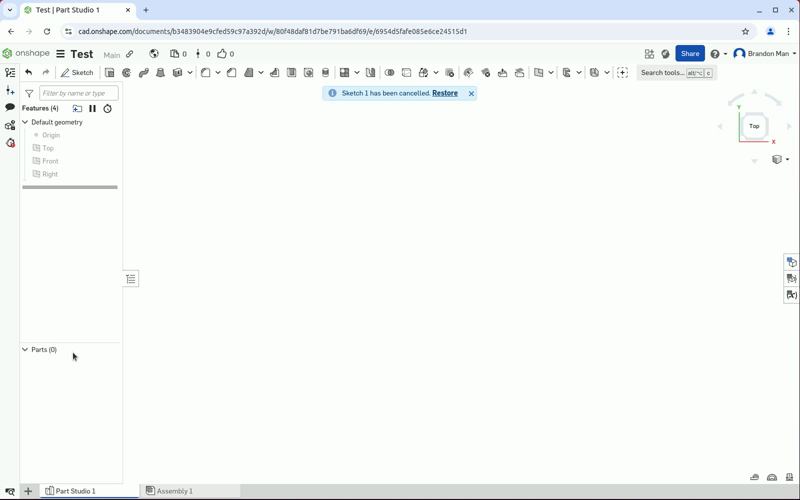
key(up)
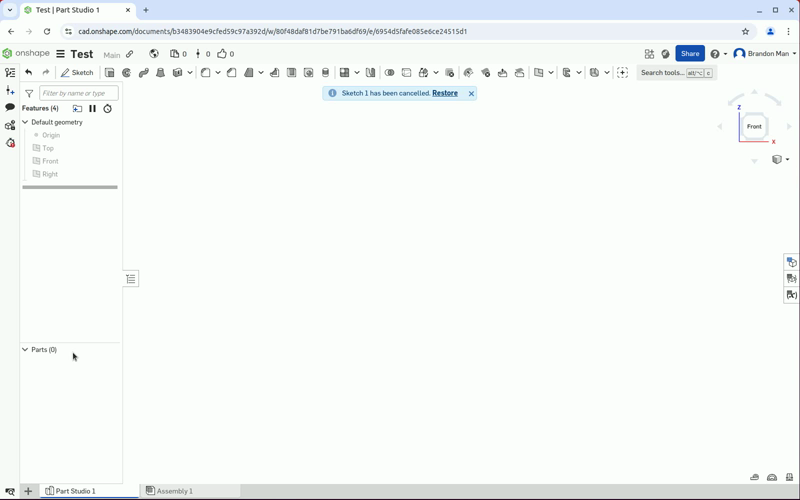
key_up(shift)
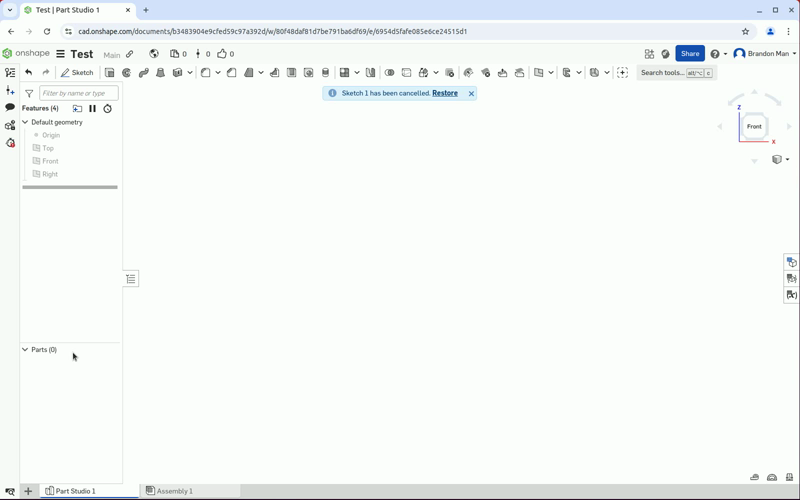
mouse_move(73, 352)
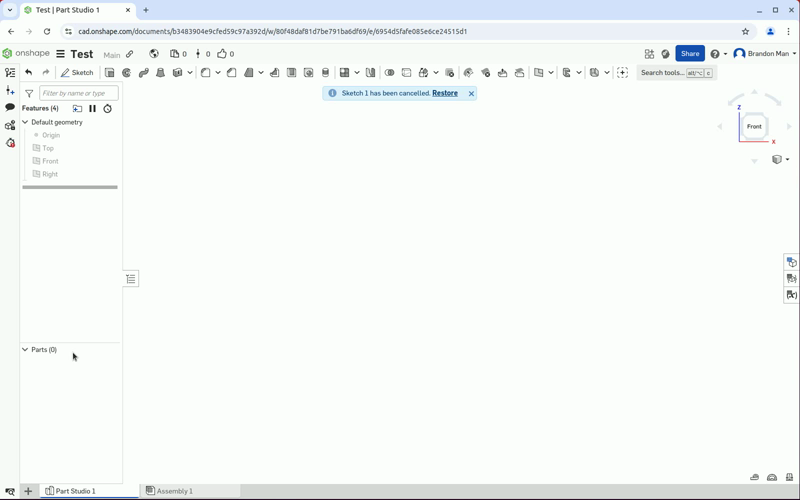
key(shift+y)
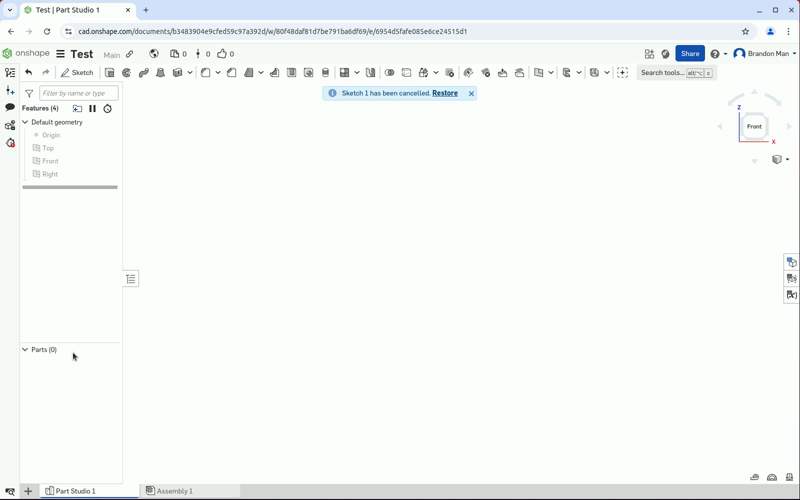
key(shift+s)
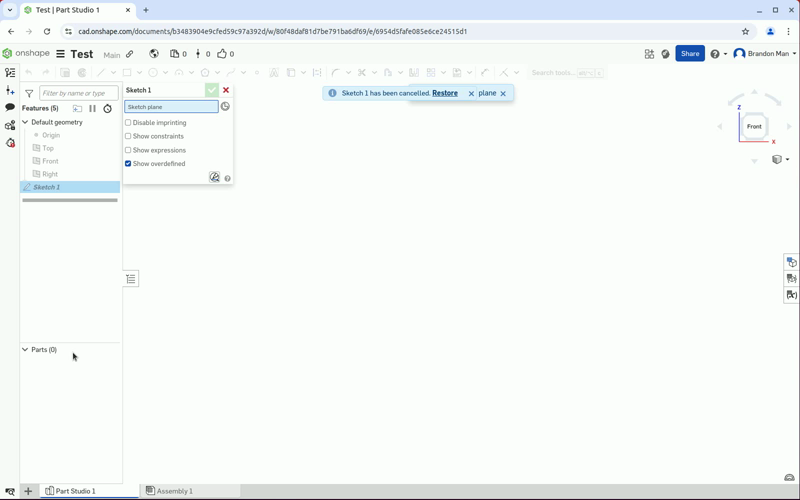
mouse_move(73, 163)
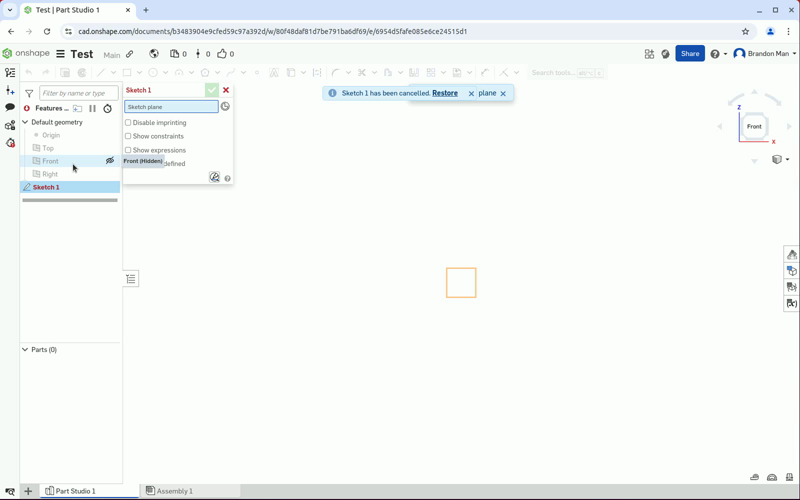
click(73, 163)
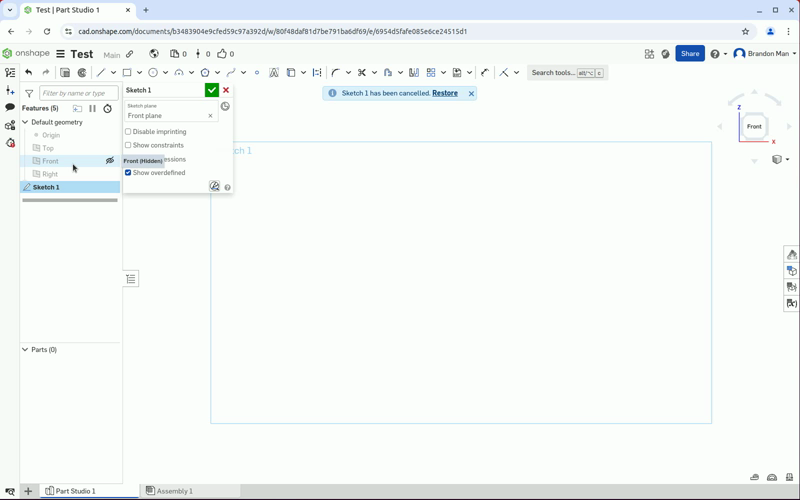
mouse_move(73, 352)
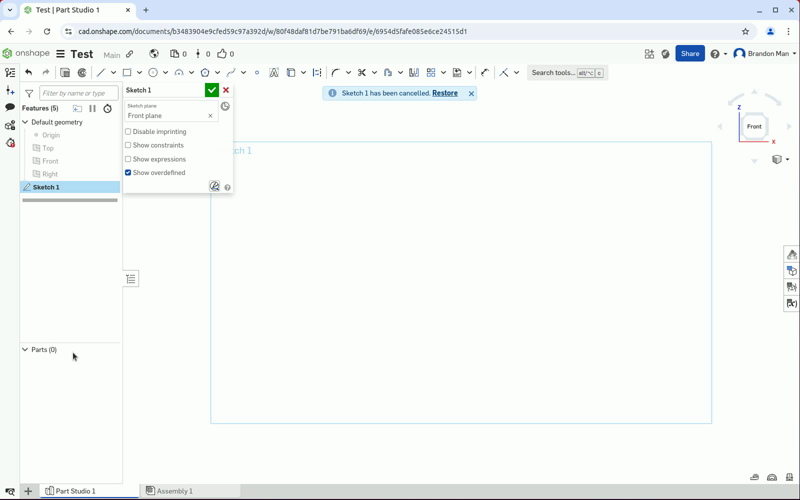
key(y)
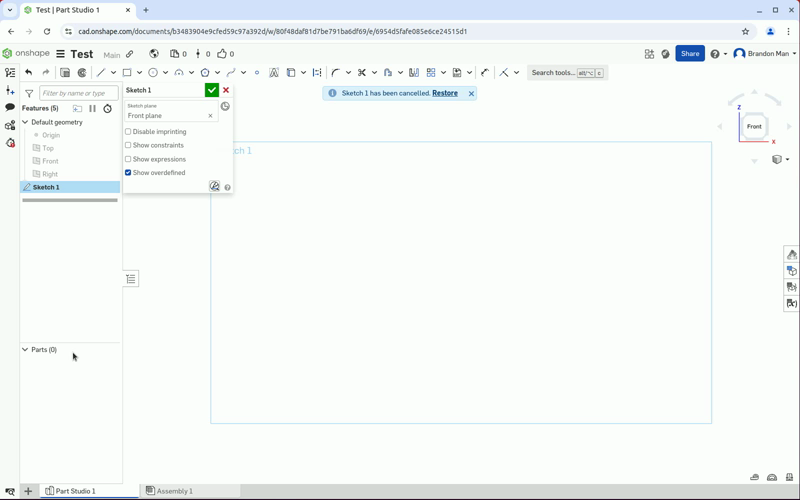
key(l)
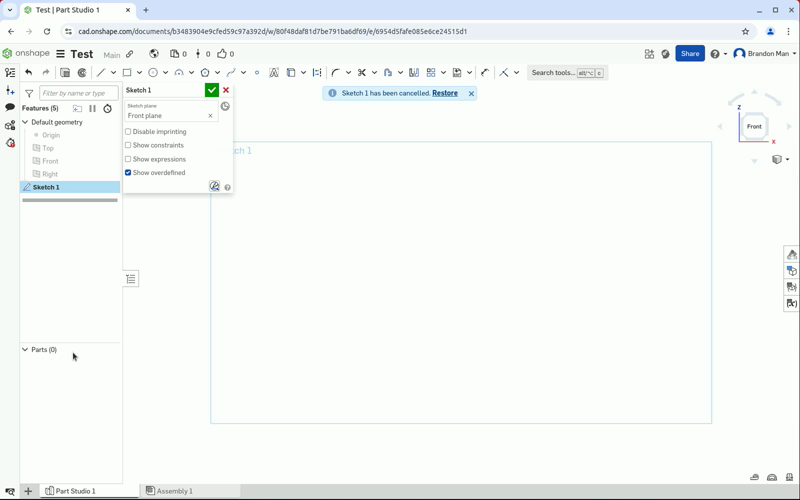
key_down(shift)
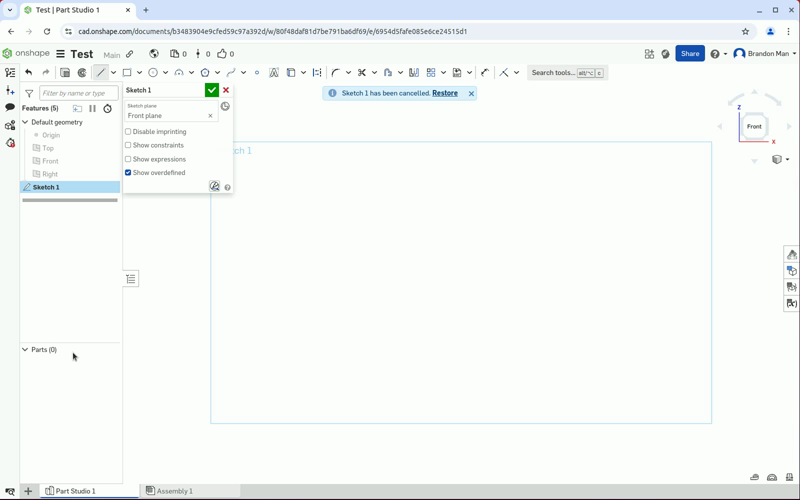
mouse_move(348, 282)
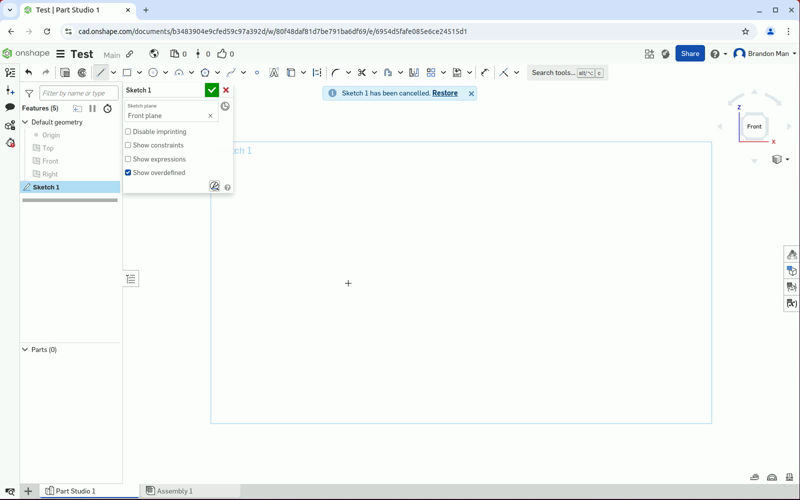
click(348, 282)
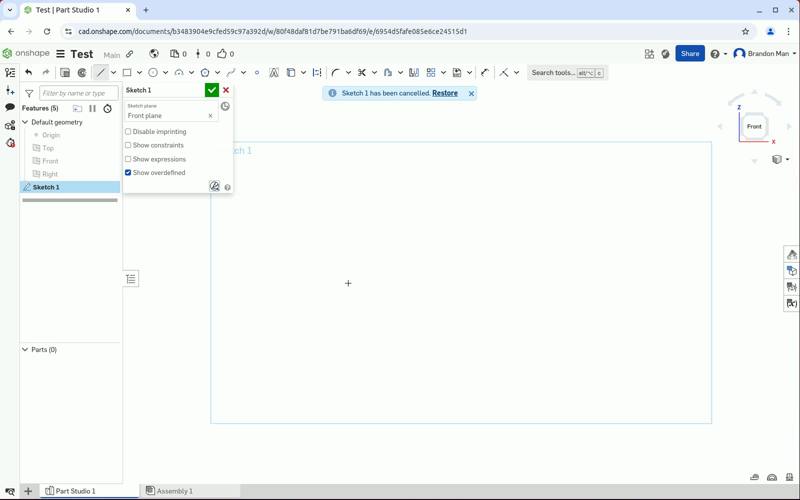
key_up(shift)
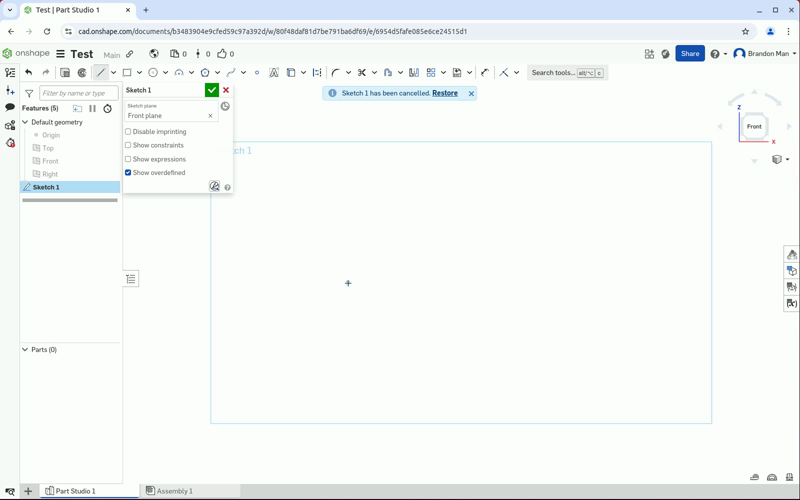
key_down(shift)
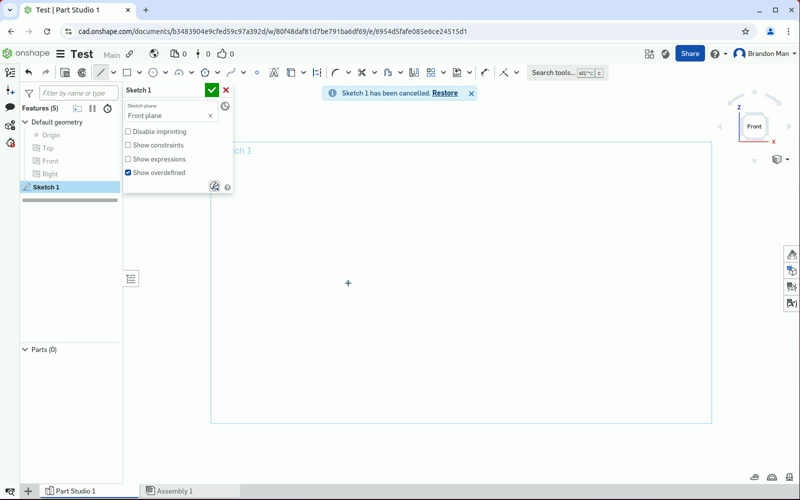
mouse_move(397, 332)
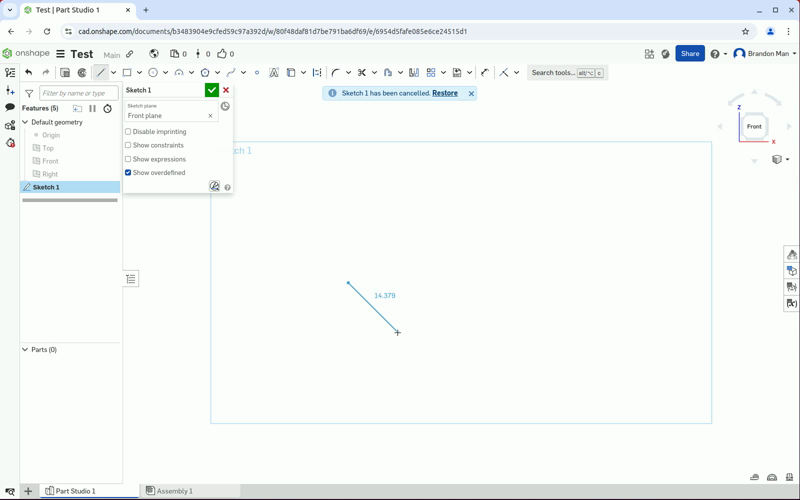
click(397, 332)
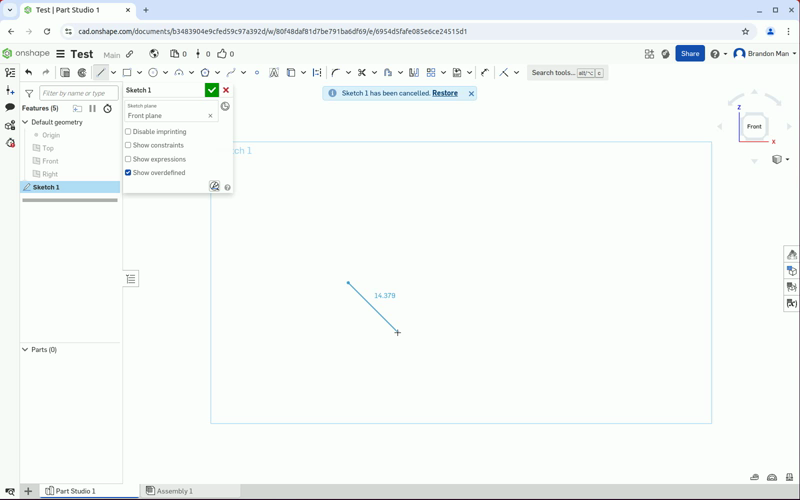
key_up(shift)
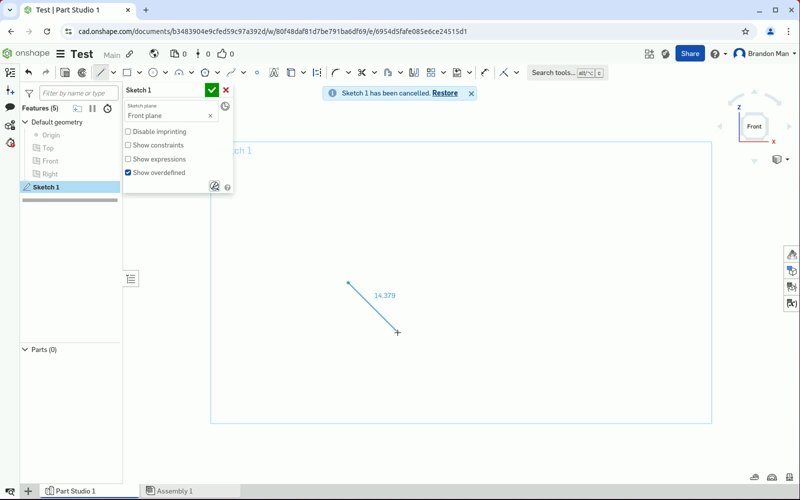
key(esc)
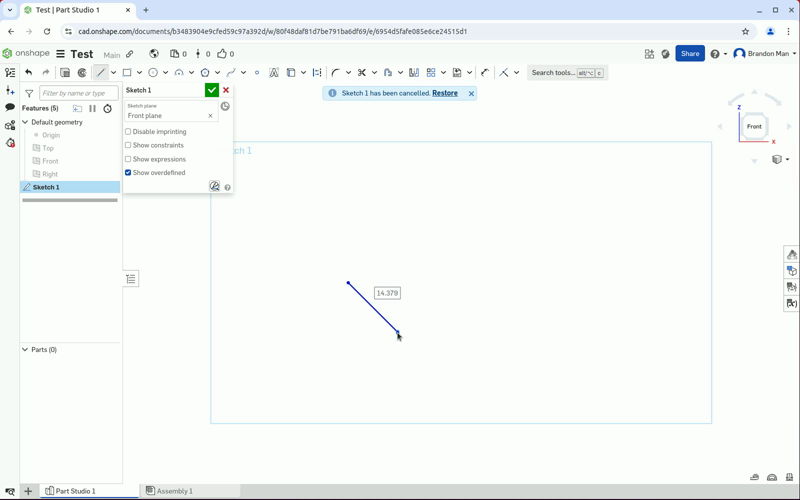
key(a)
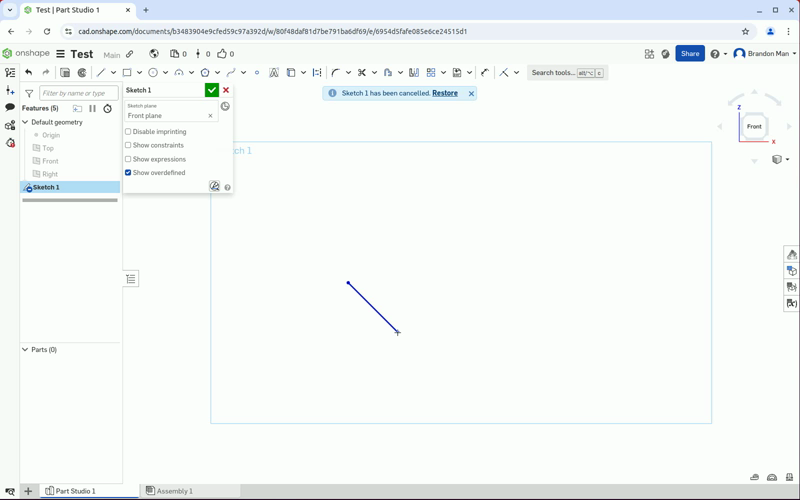
mouse_move(397, 332)
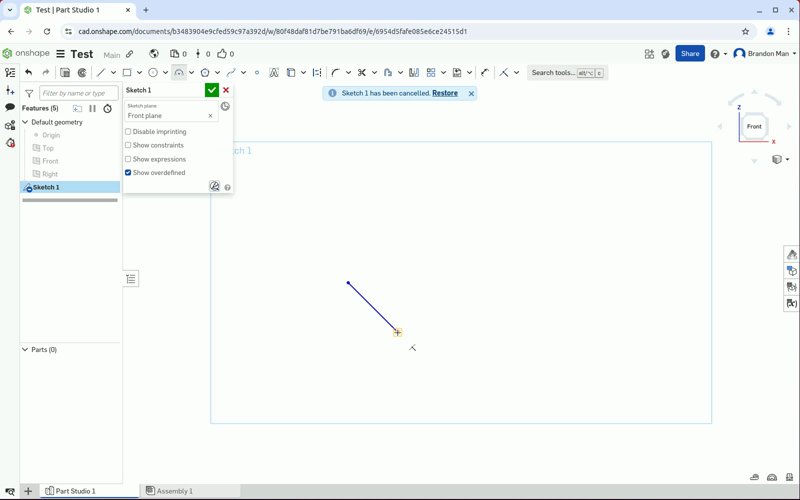
click(397, 332)
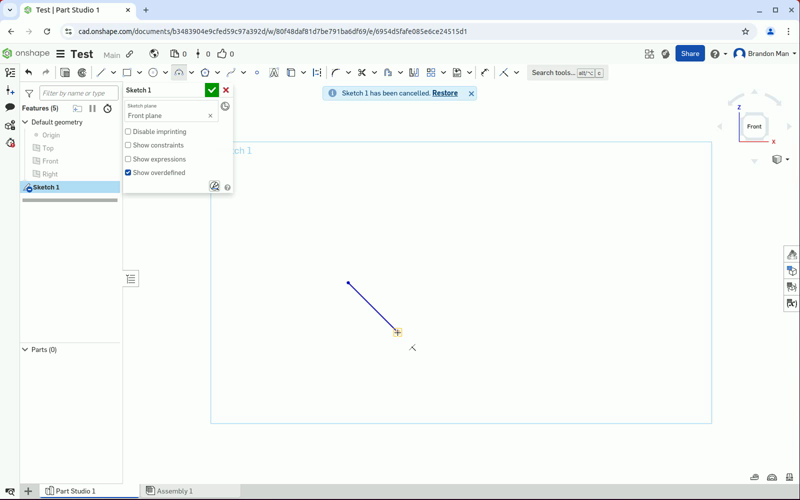
key_down(shift)
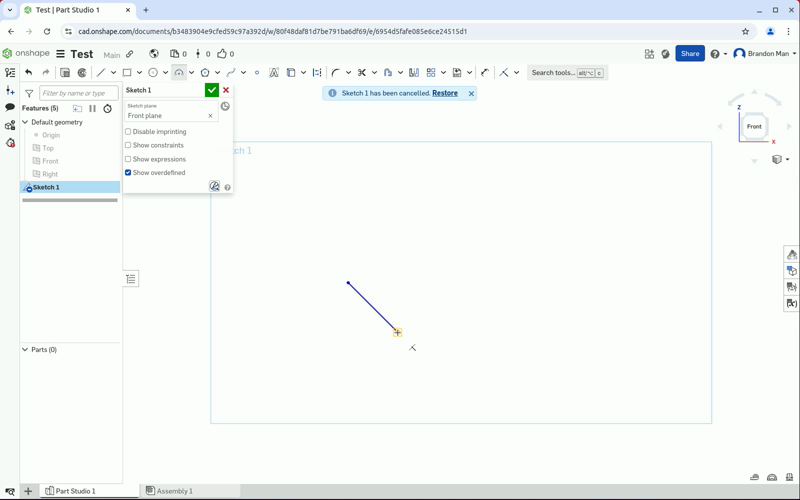
mouse_move(428, 337)
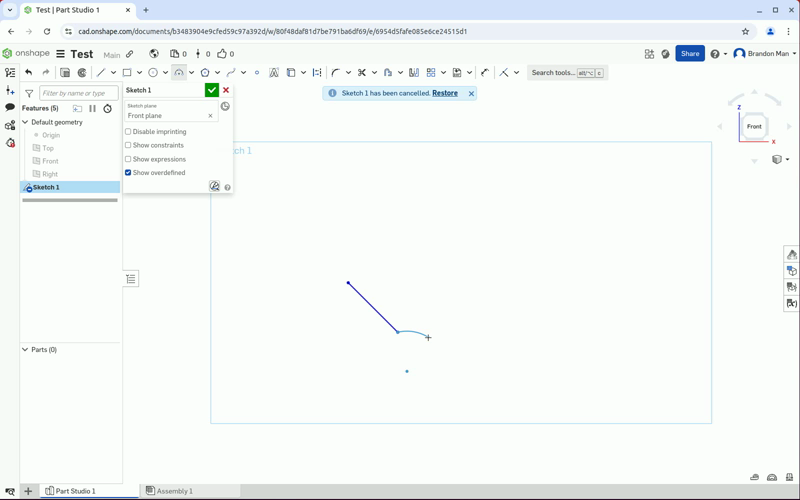
click(428, 337)
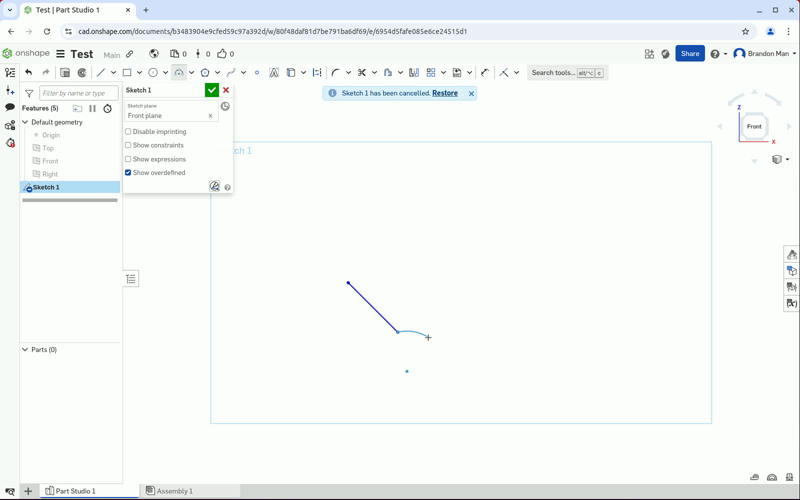
mouse_move(413, 331)
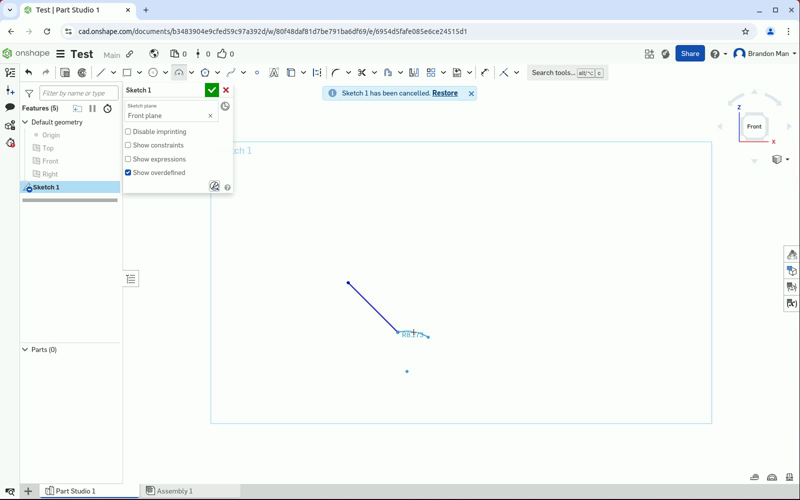
click(413, 331)
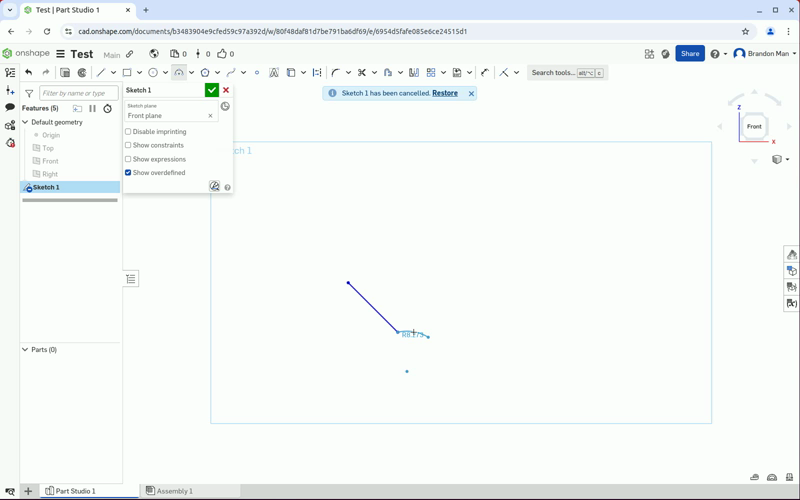
key_up(shift)
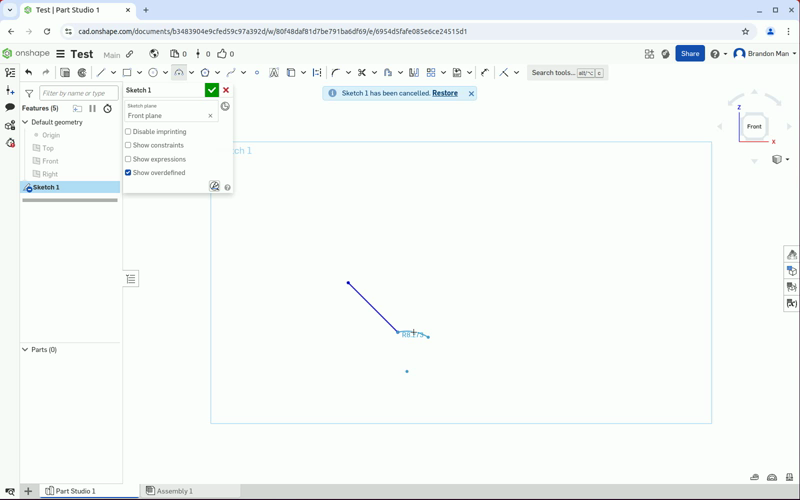
mouse_move(428, 337)
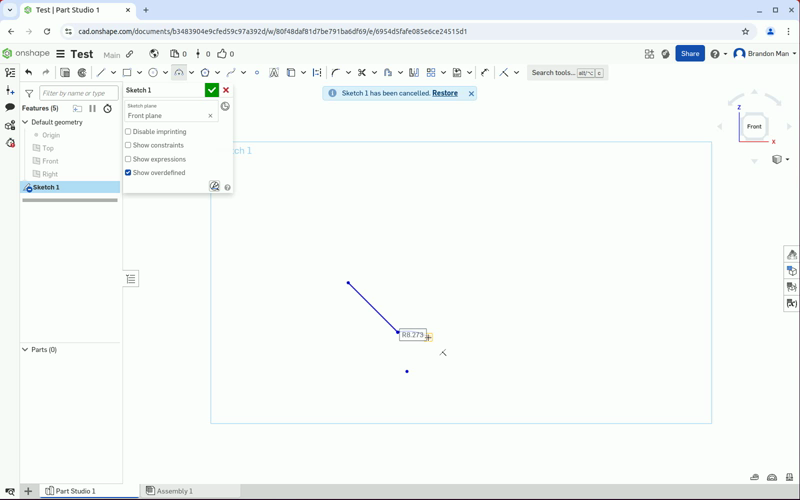
click(428, 337)
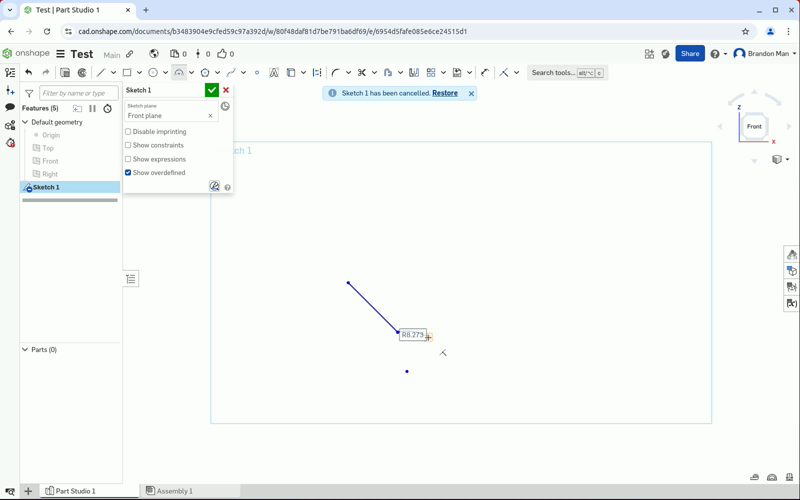
key_down(shift)
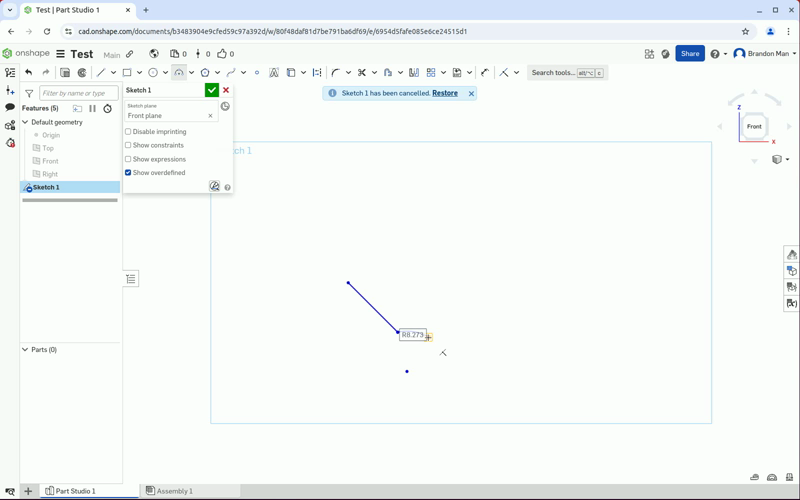
mouse_move(492, 337)
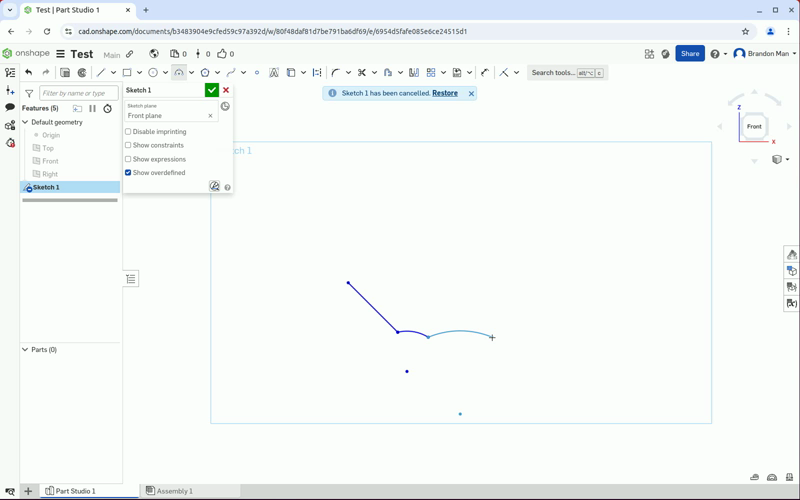
click(492, 337)
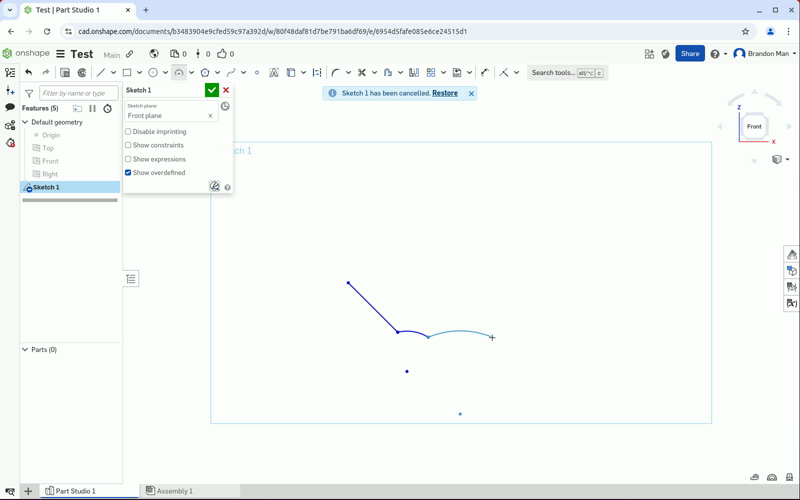
mouse_move(460, 345)
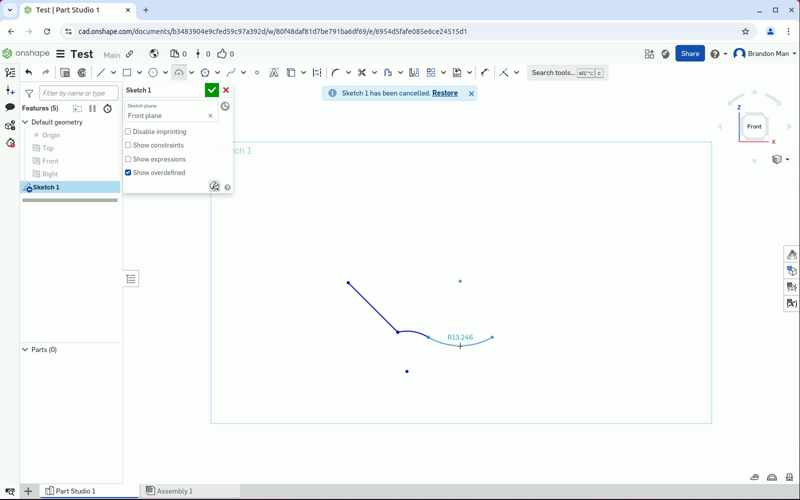
click(460, 345)
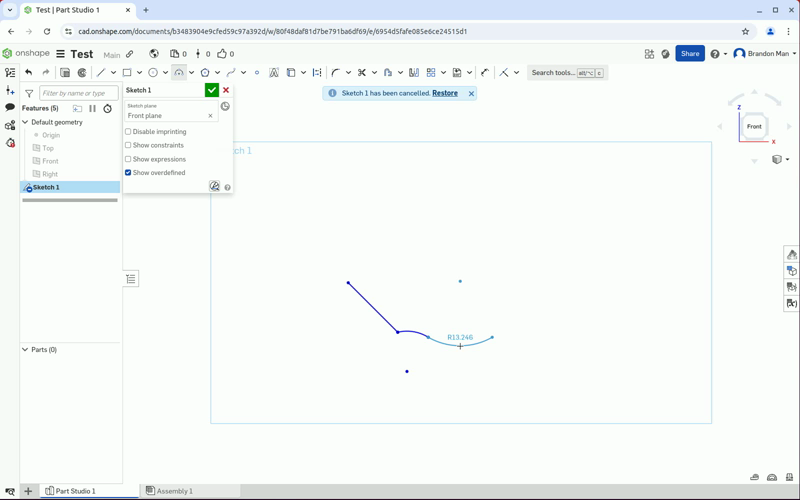
key_up(shift)
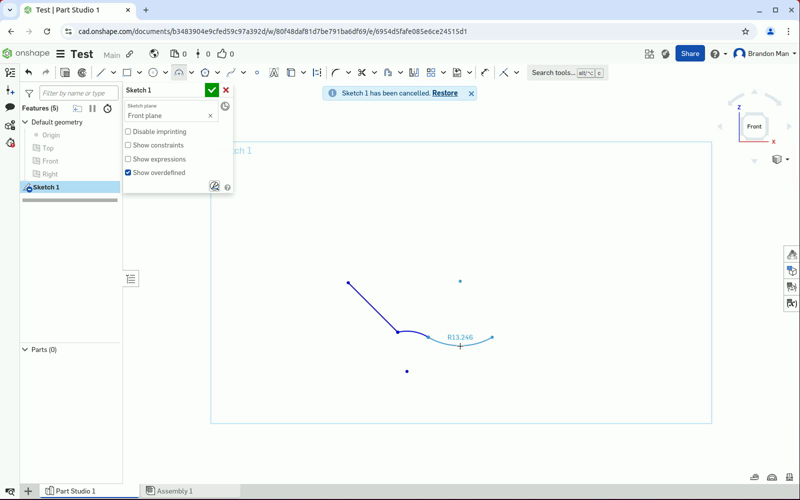
mouse_move(492, 337)
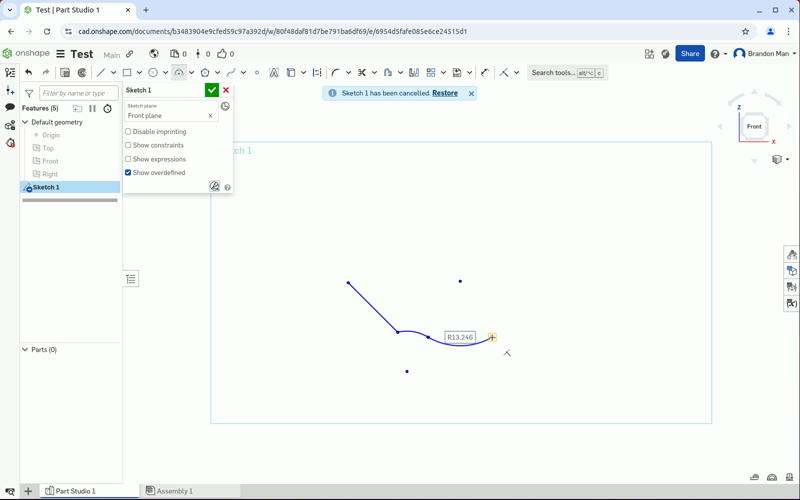
click(492, 337)
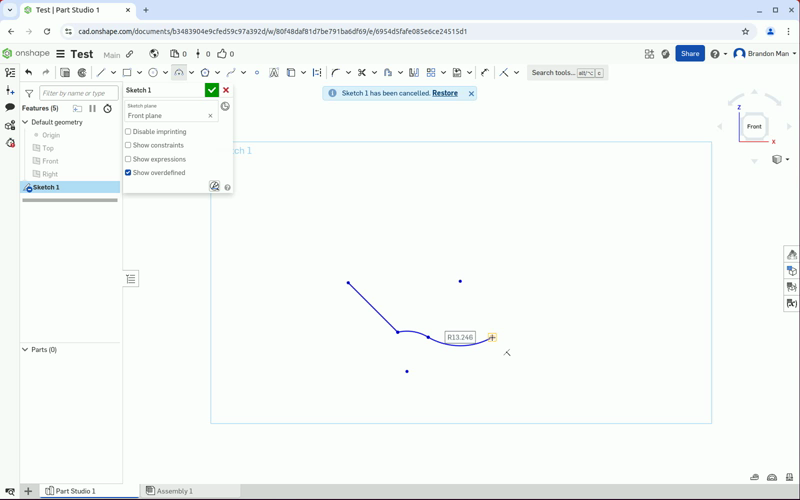
key_down(shift)
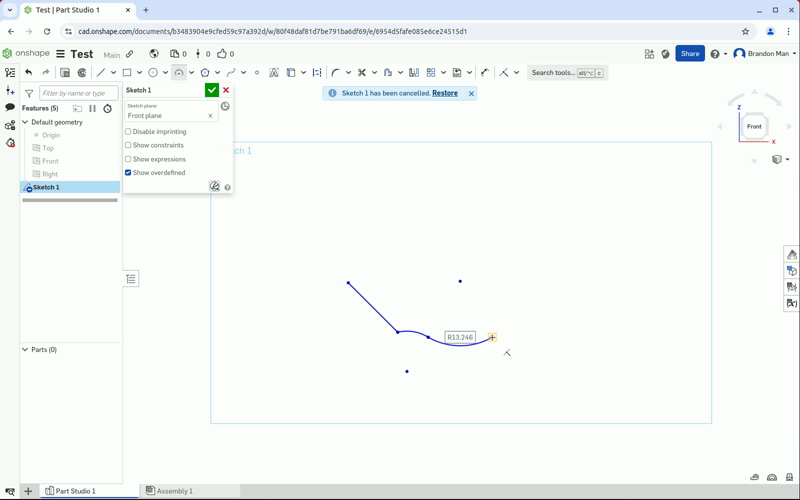
mouse_move(522, 332)
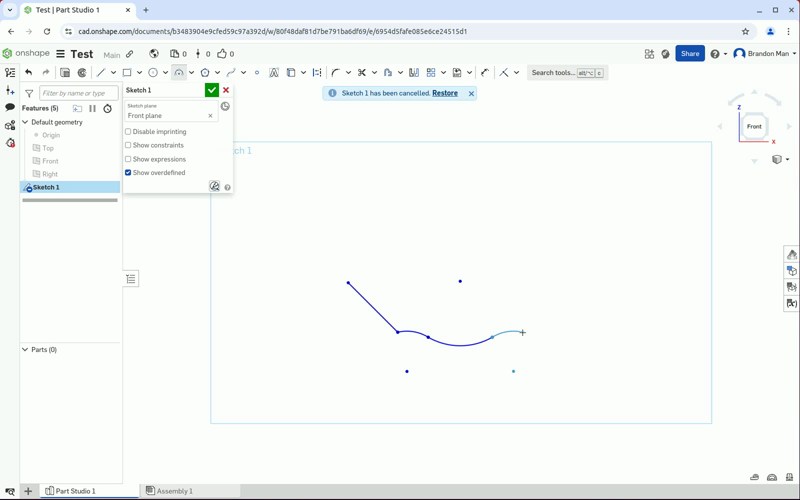
click(522, 332)
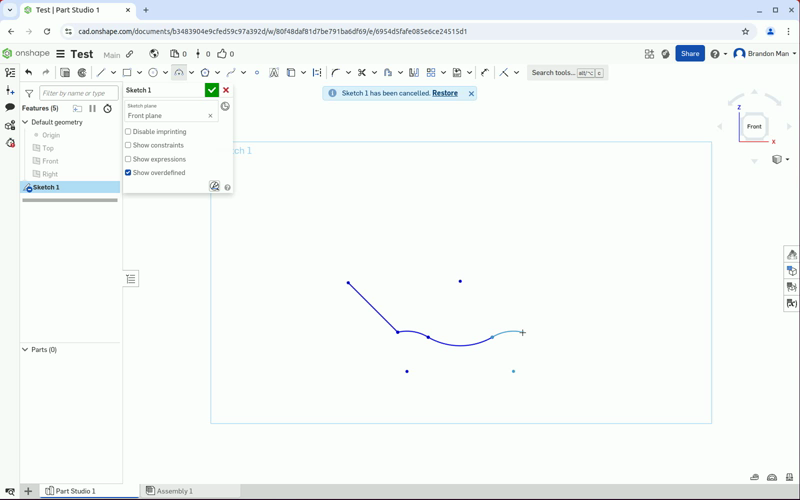
mouse_move(506, 331)
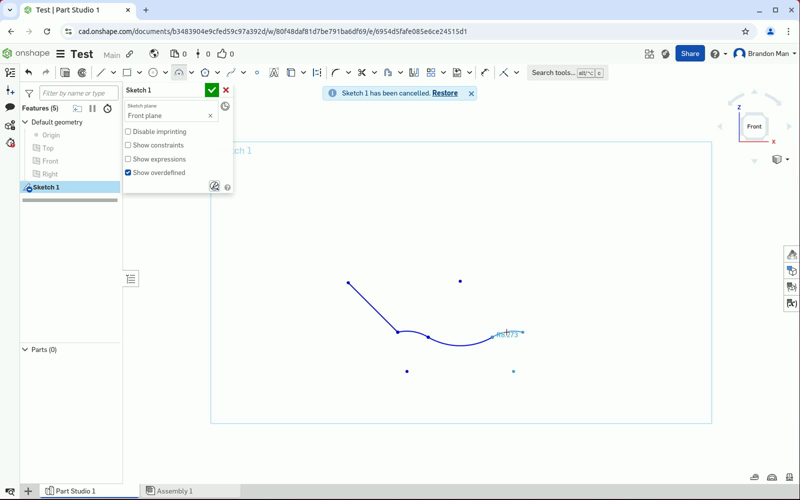
click(506, 331)
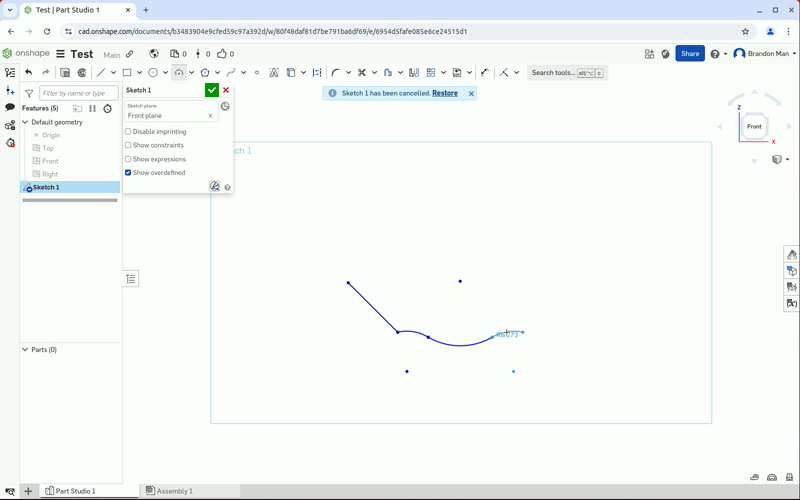
key_up(shift)
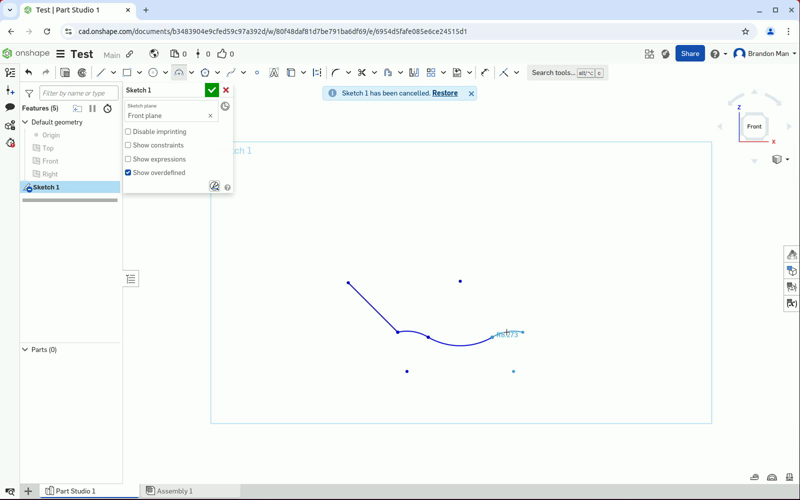
key(esc)
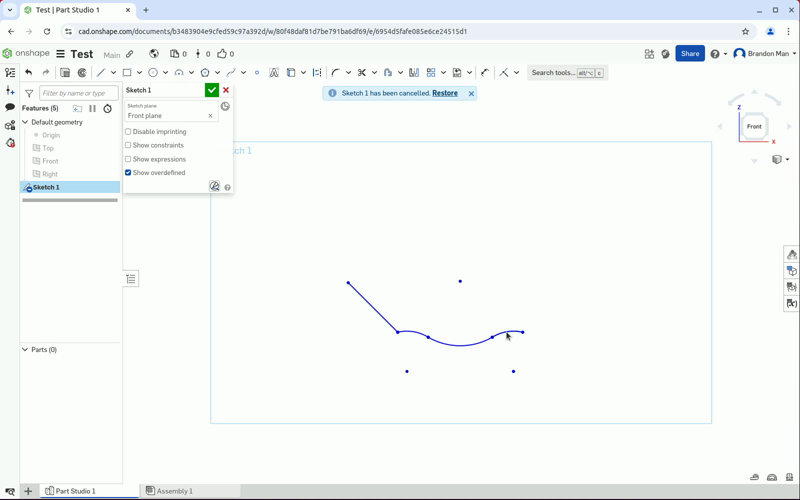
key(l)
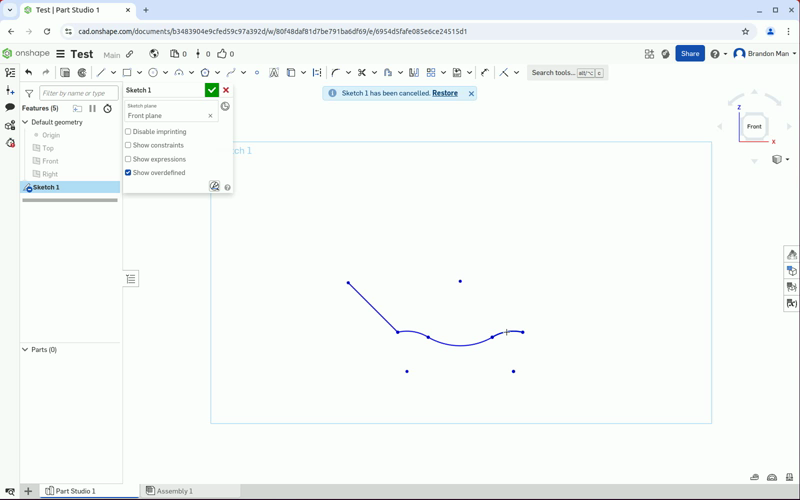
mouse_move(522, 332)
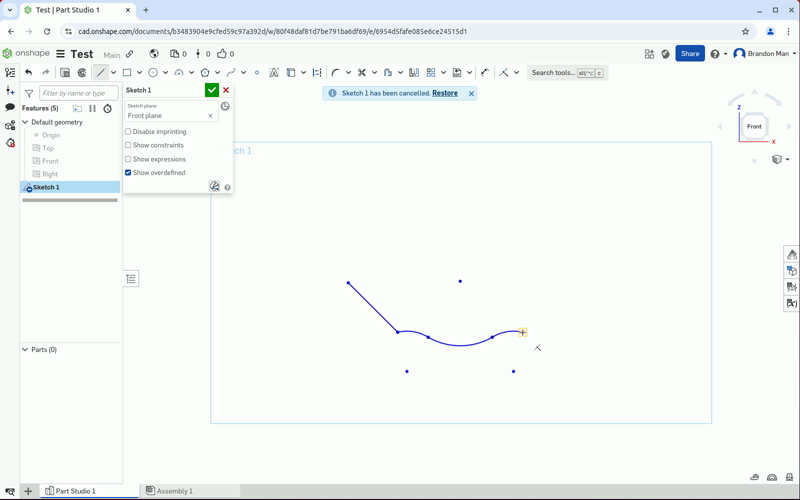
click(522, 332)
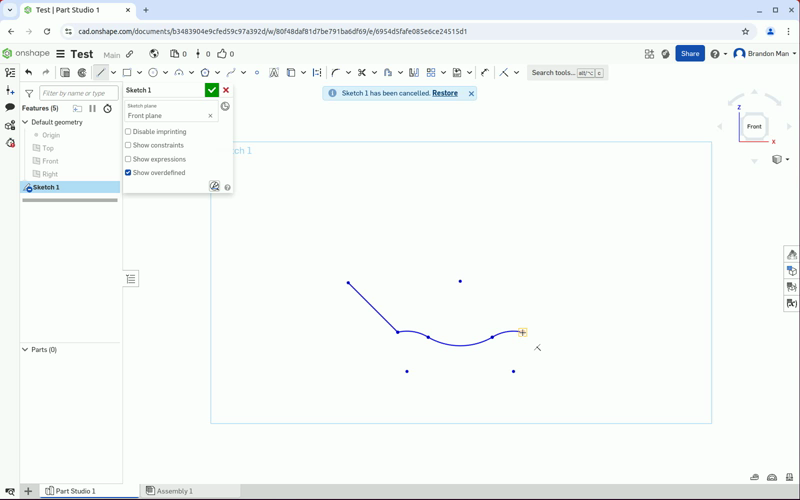
key_down(shift)
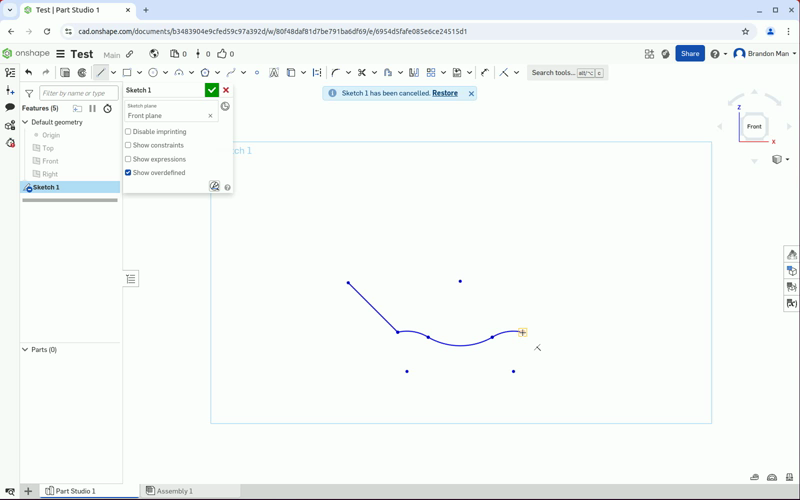
mouse_move(572, 282)
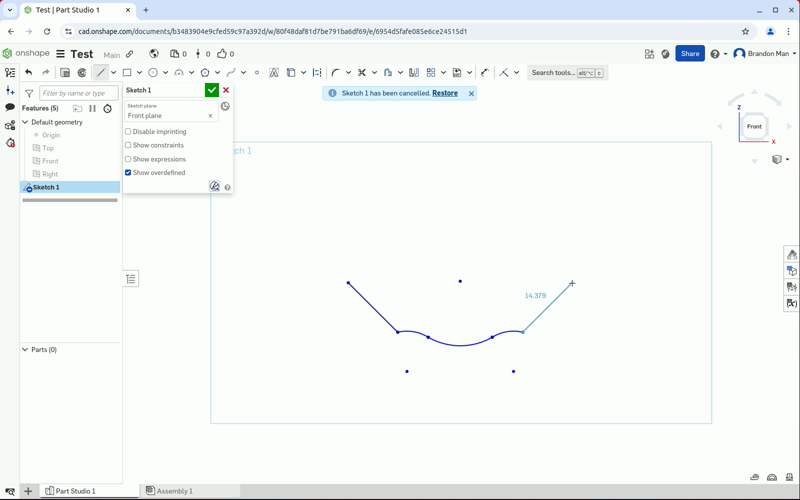
click(572, 282)
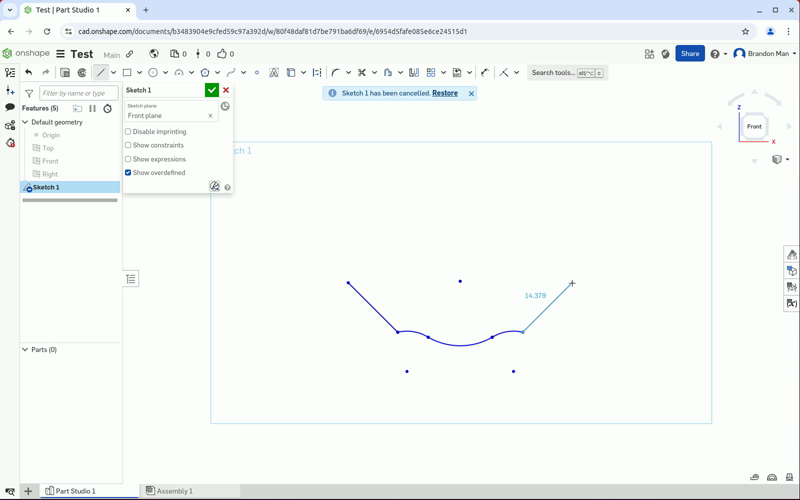
key_up(shift)
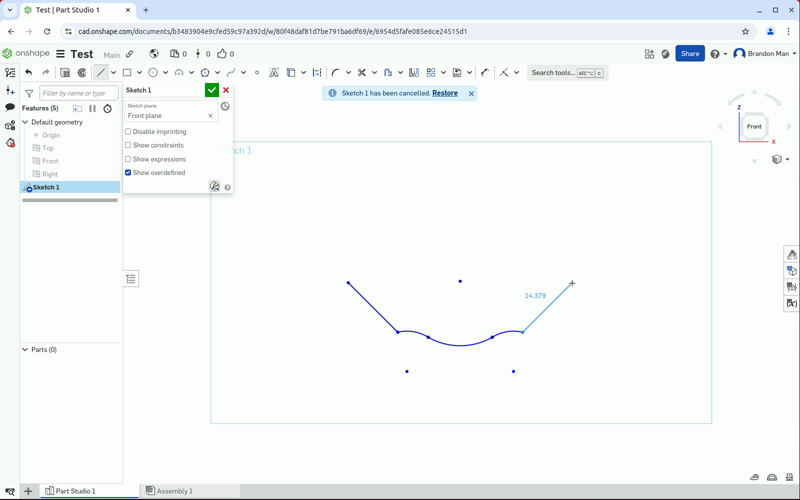
key_down(shift)
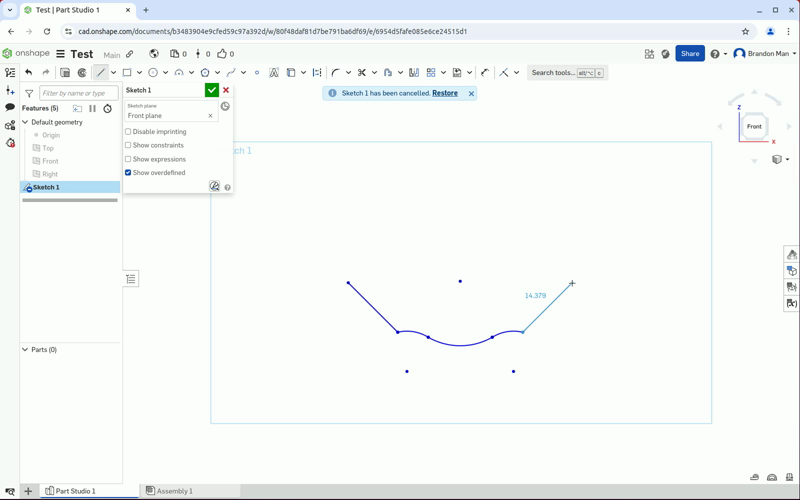
mouse_move(522, 233)
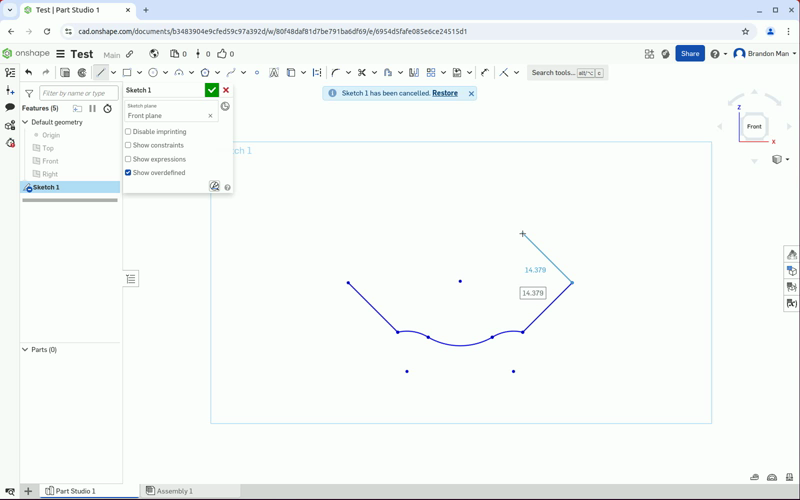
click(522, 233)
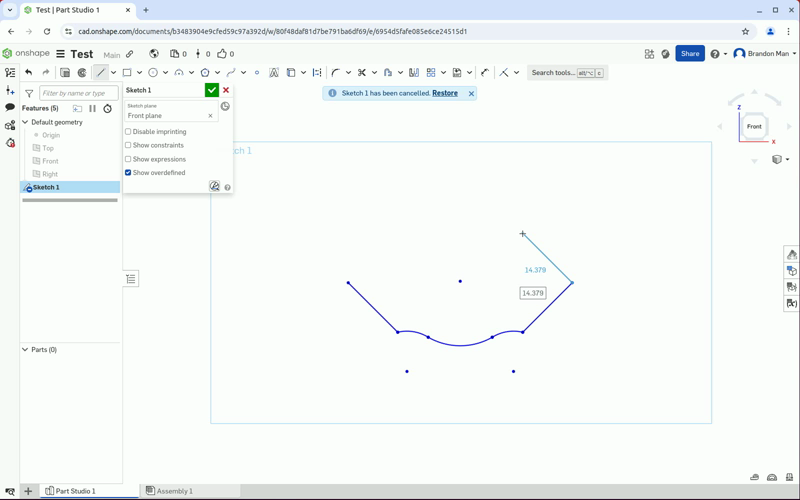
key_up(shift)
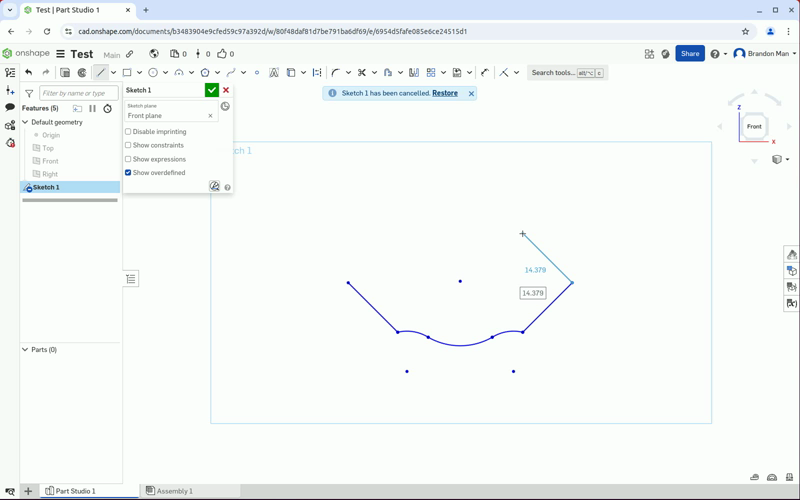
key(esc)
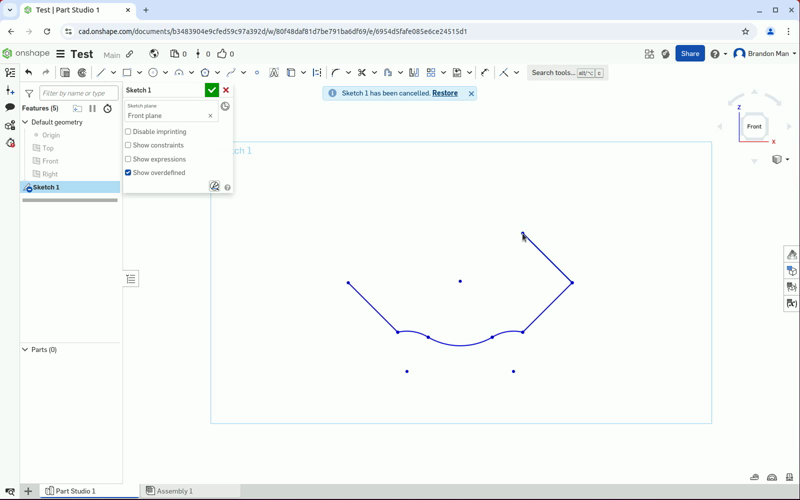
key(a)
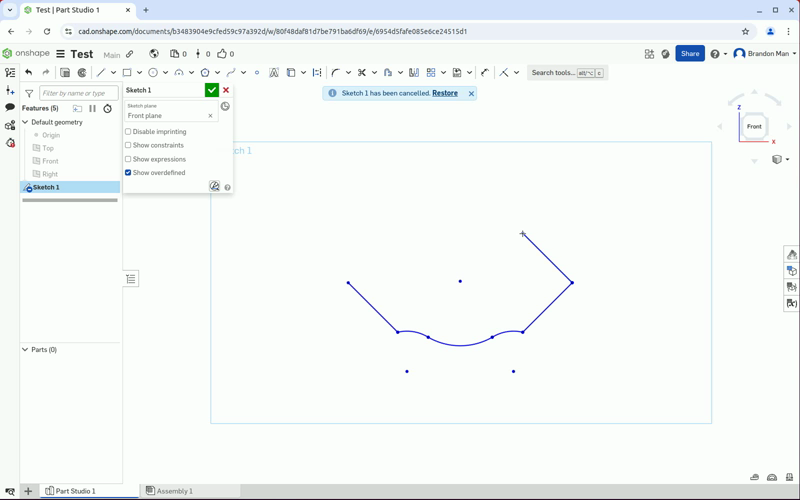
mouse_move(522, 233)
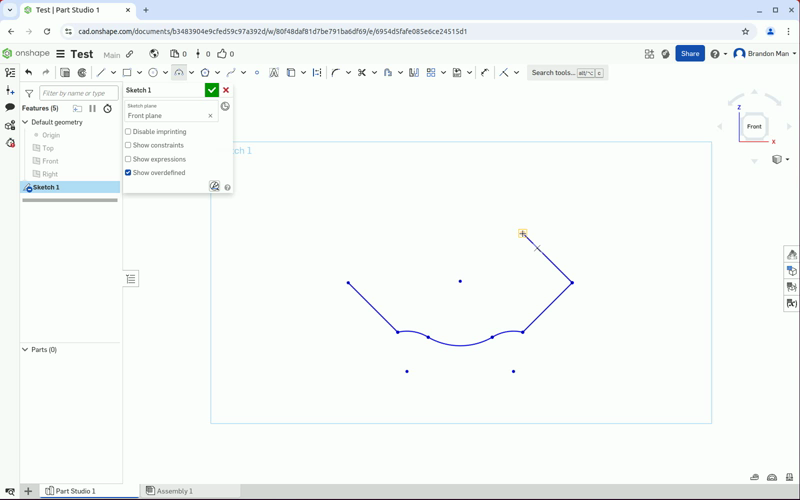
click(522, 233)
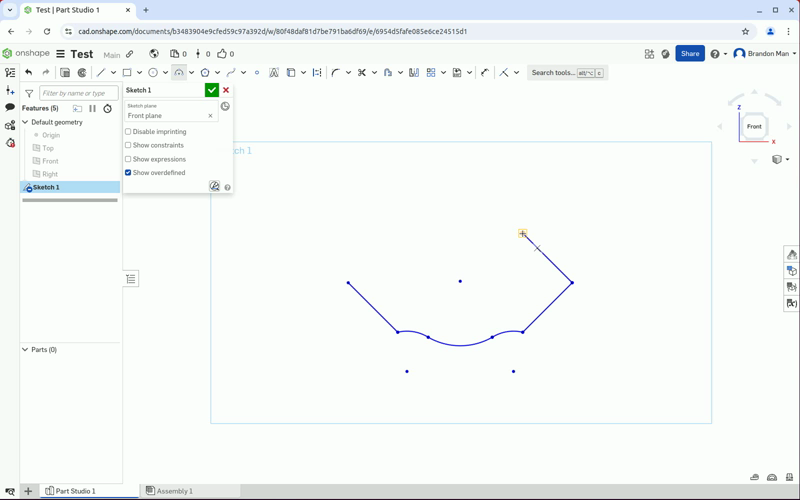
key_down(shift)
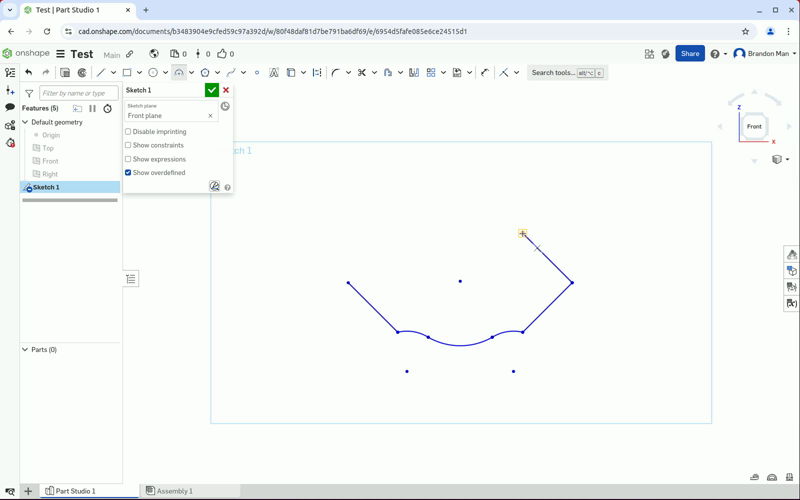
mouse_move(492, 228)
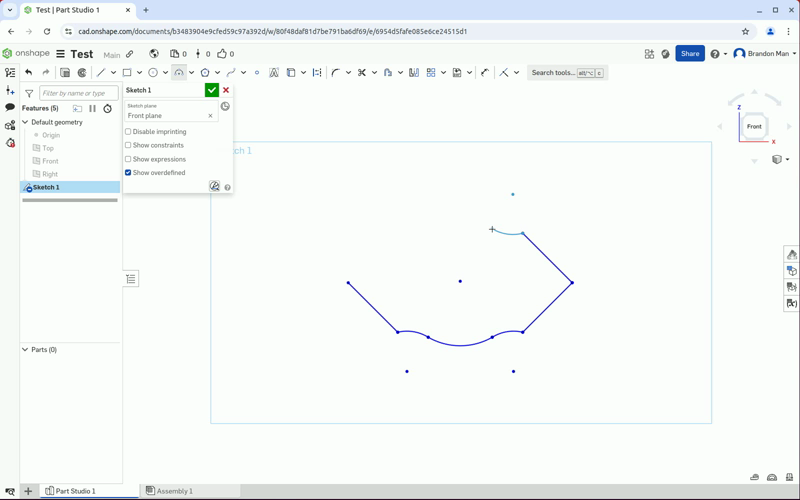
click(492, 228)
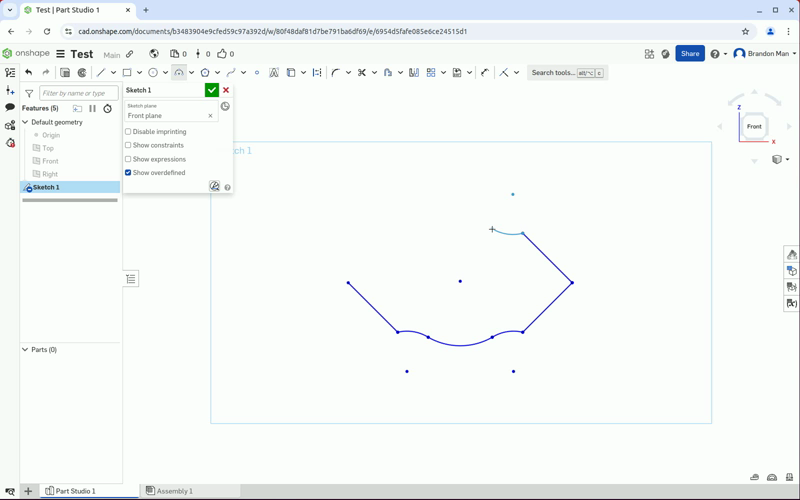
mouse_move(506, 234)
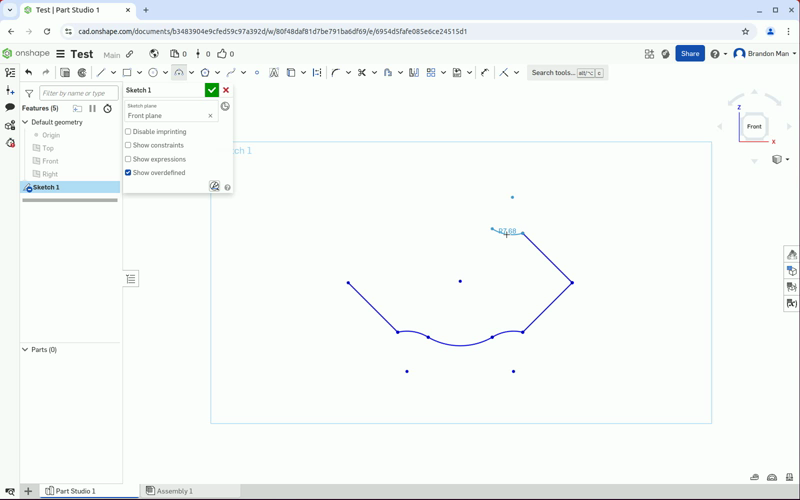
click(506, 234)
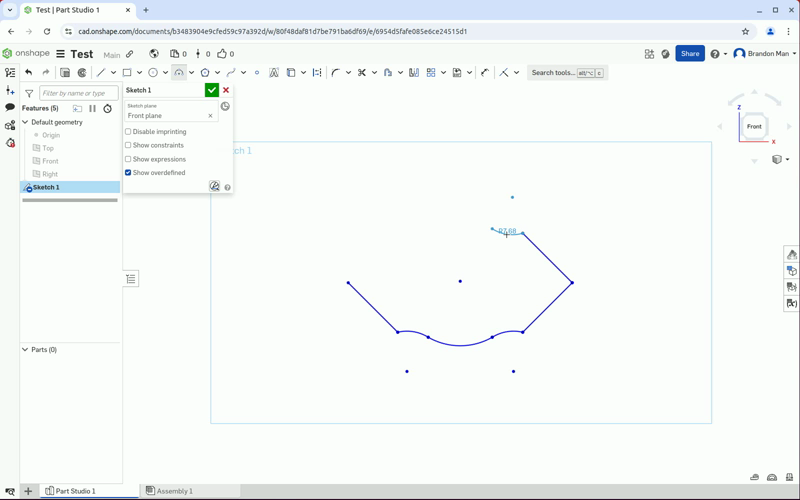
key_up(shift)
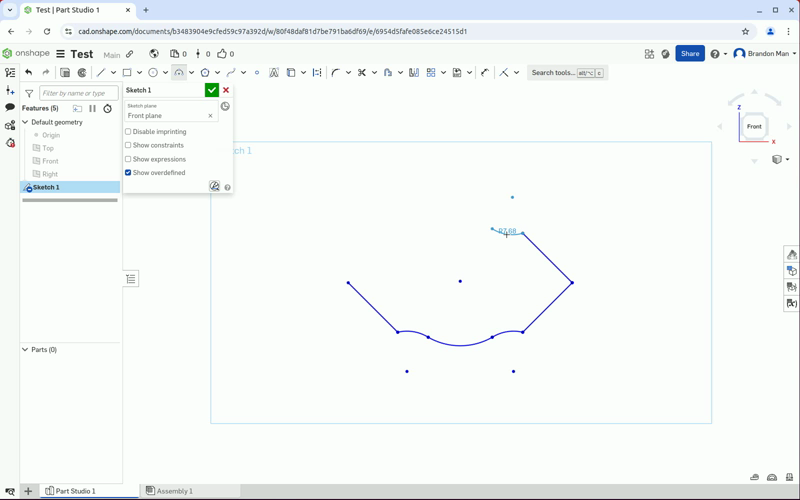
mouse_move(492, 228)
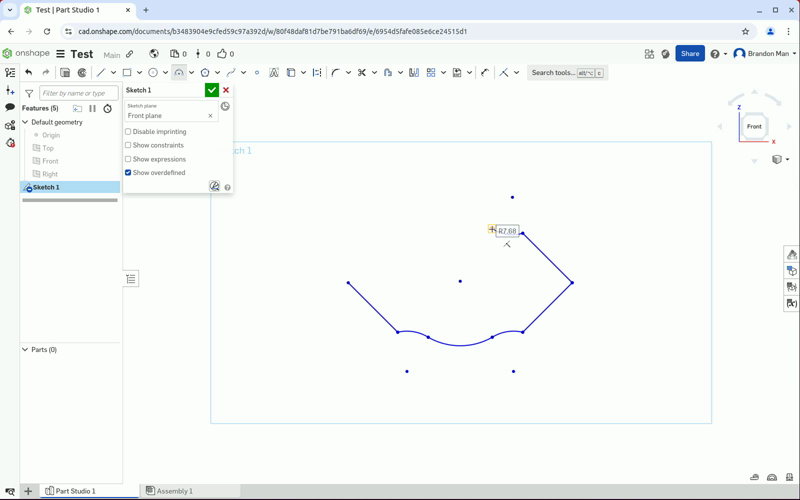
click(492, 228)
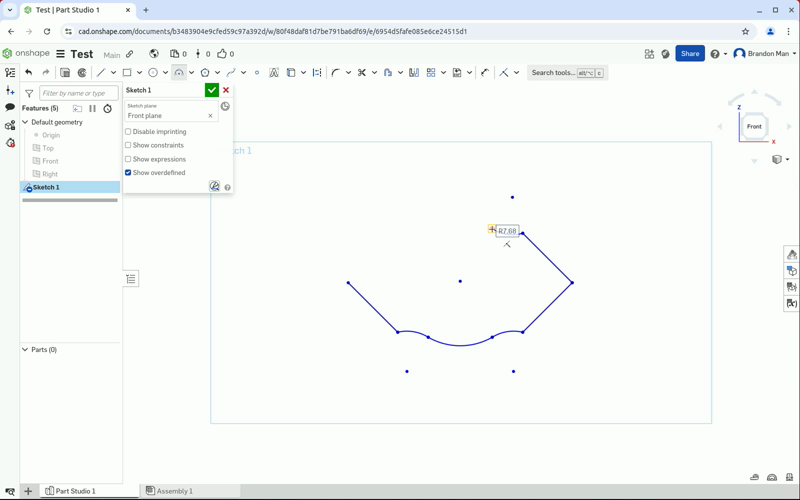
key_down(shift)
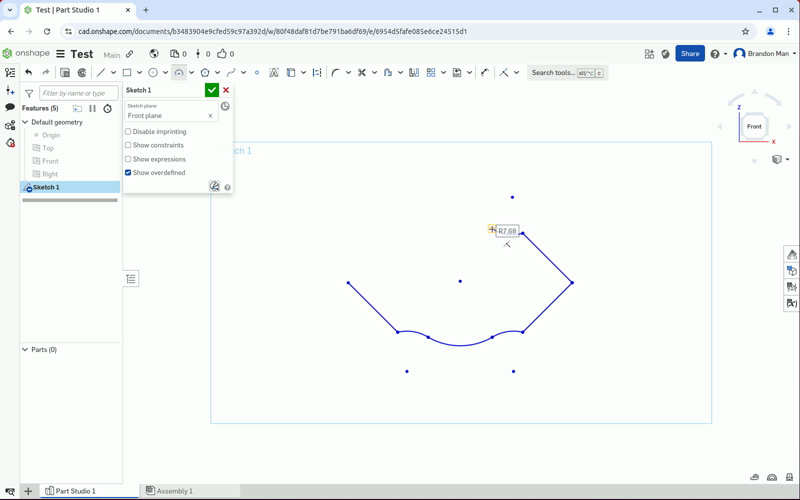
mouse_move(428, 228)
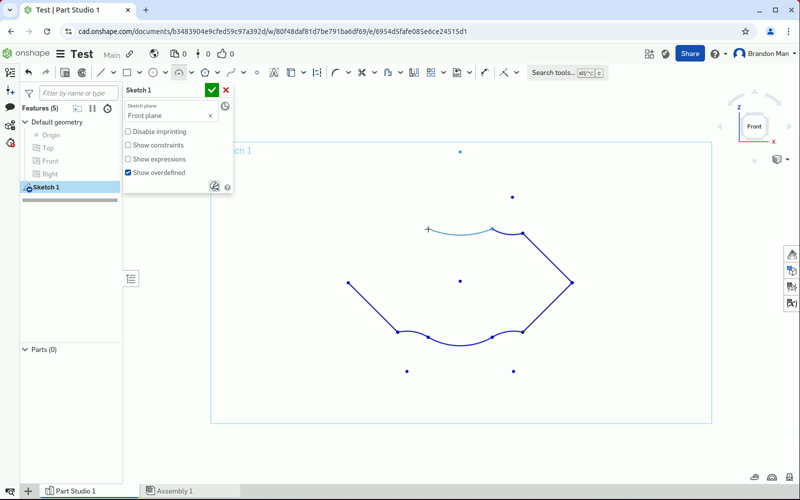
click(428, 228)
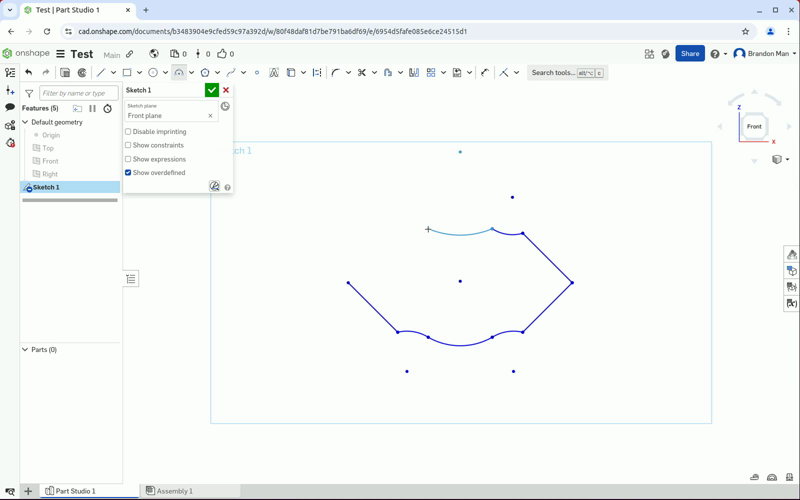
mouse_move(460, 219)
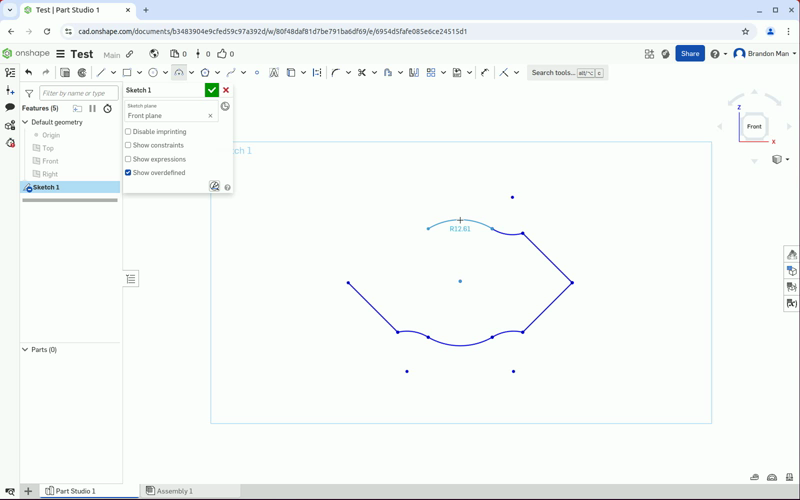
click(460, 219)
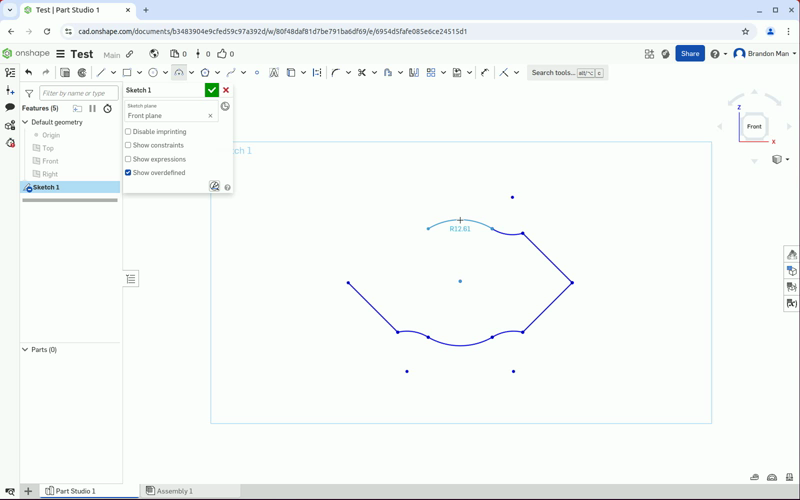
key_up(shift)
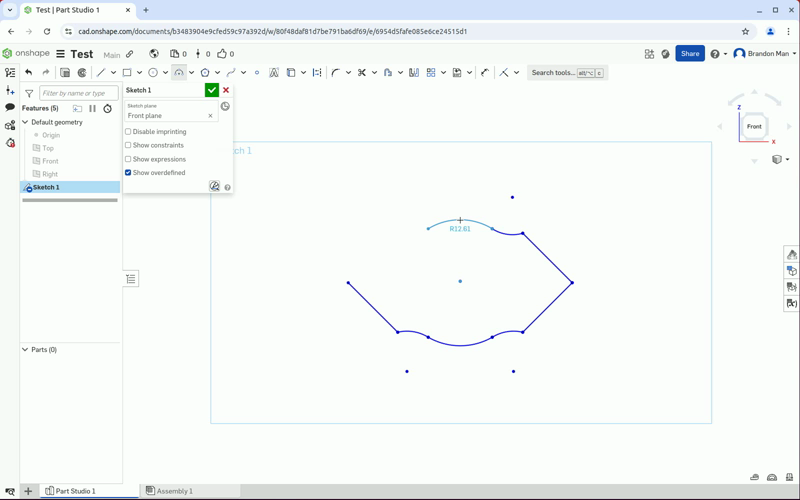
mouse_move(428, 228)
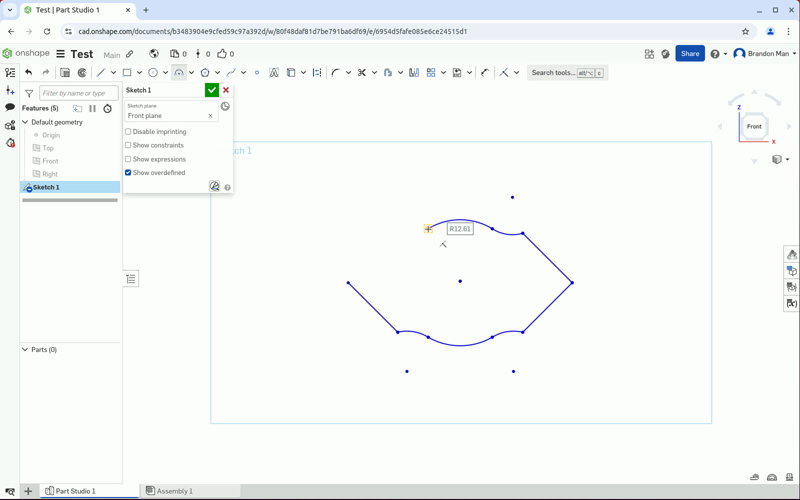
click(428, 228)
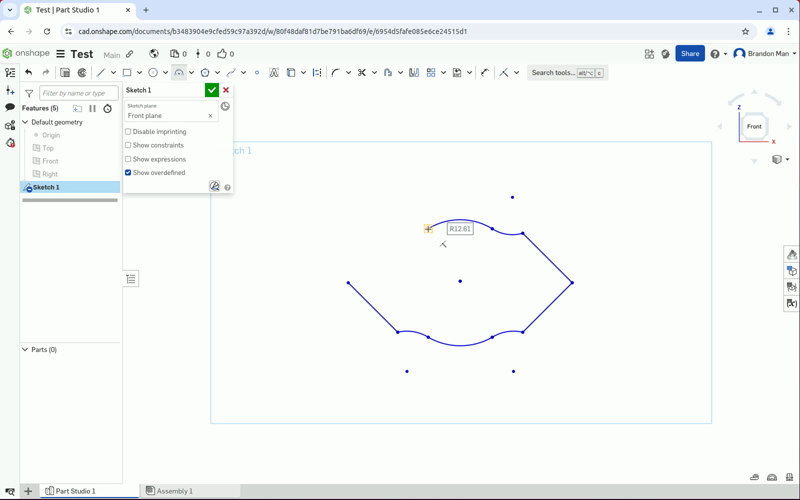
key_down(shift)
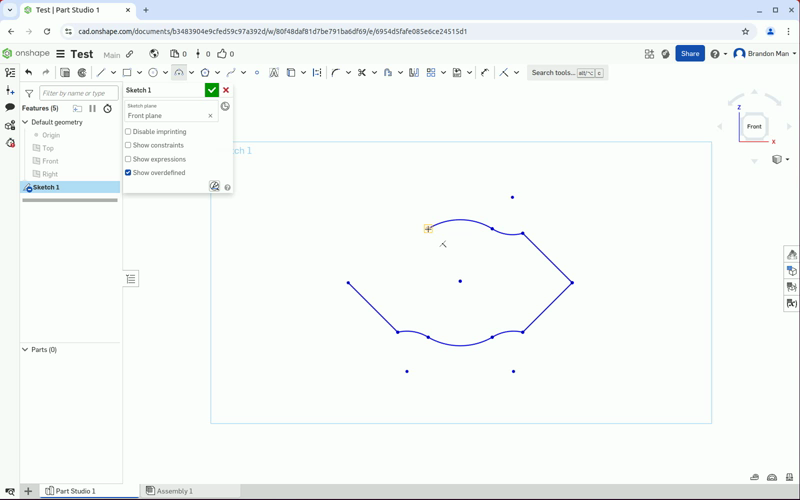
mouse_move(397, 233)
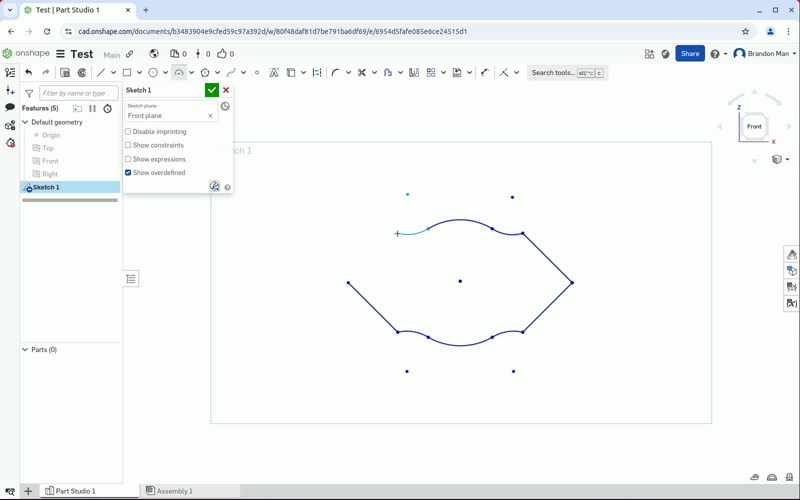
click(397, 233)
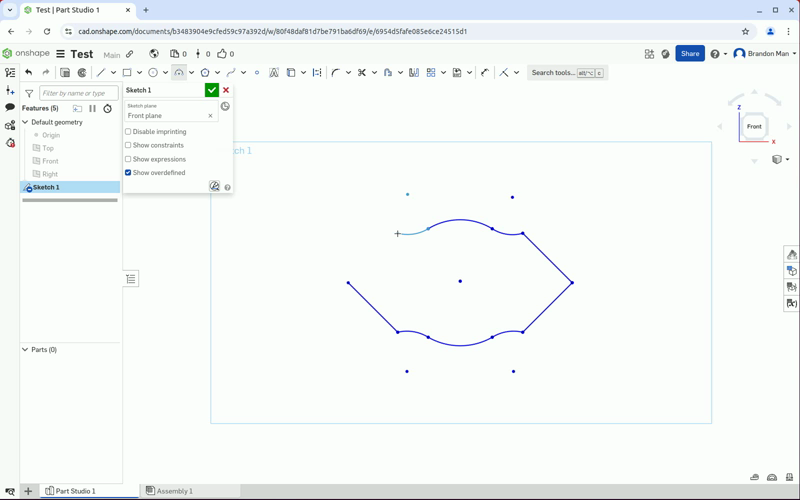
mouse_move(413, 234)
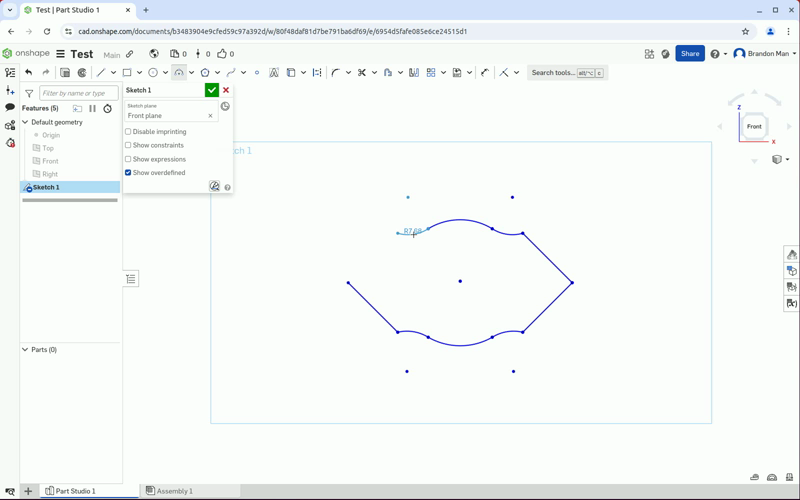
click(413, 234)
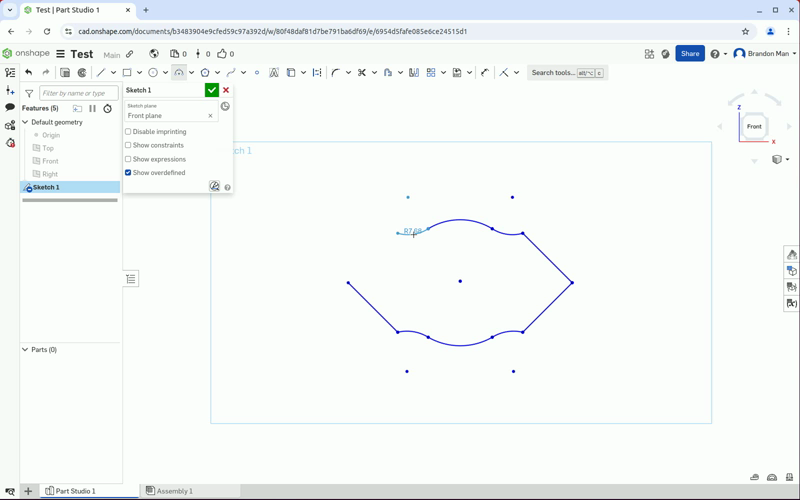
key_up(shift)
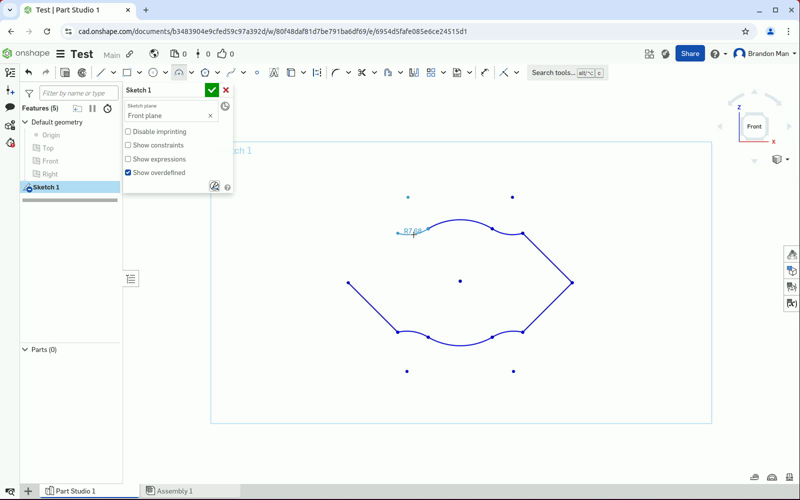
key(esc)
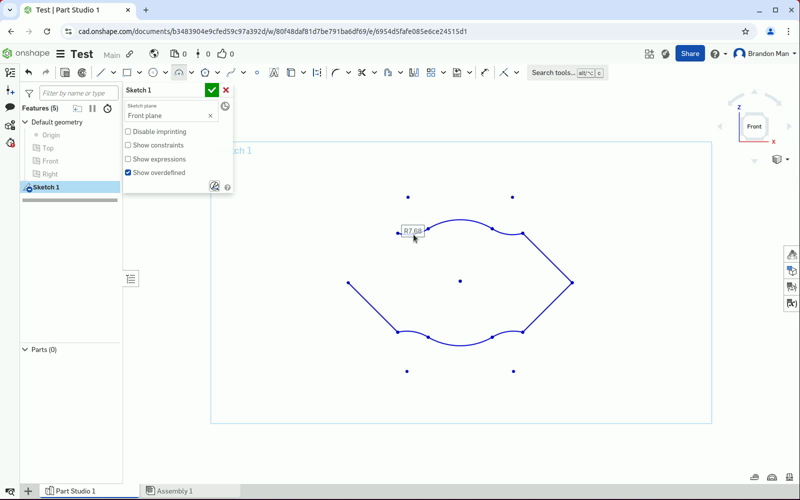
key(l)
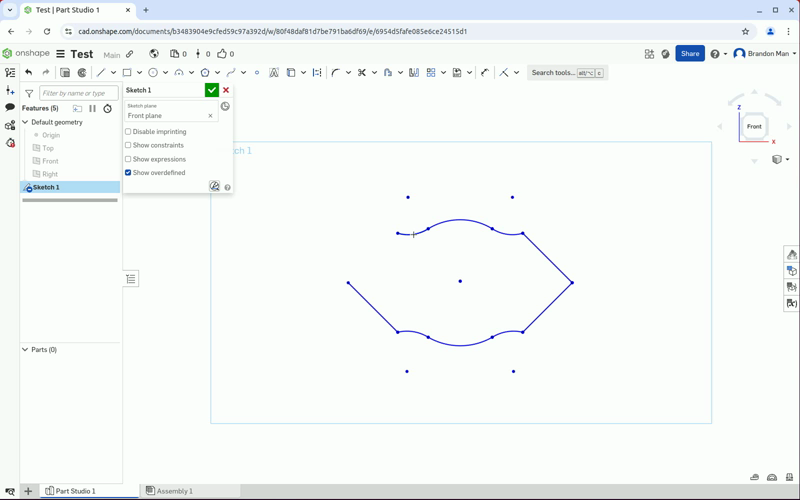
mouse_move(397, 233)
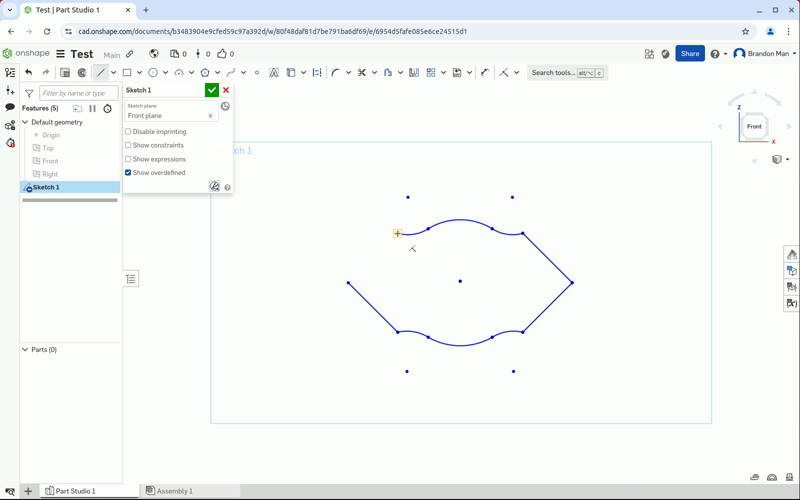
click(397, 233)
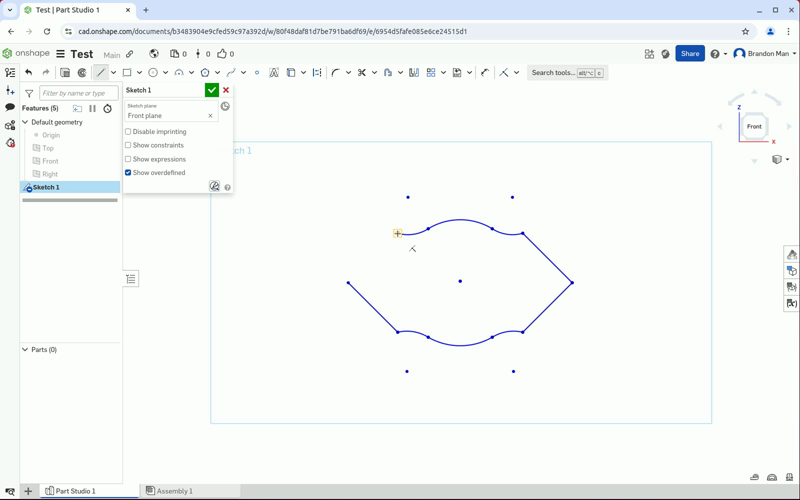
key_down(shift)
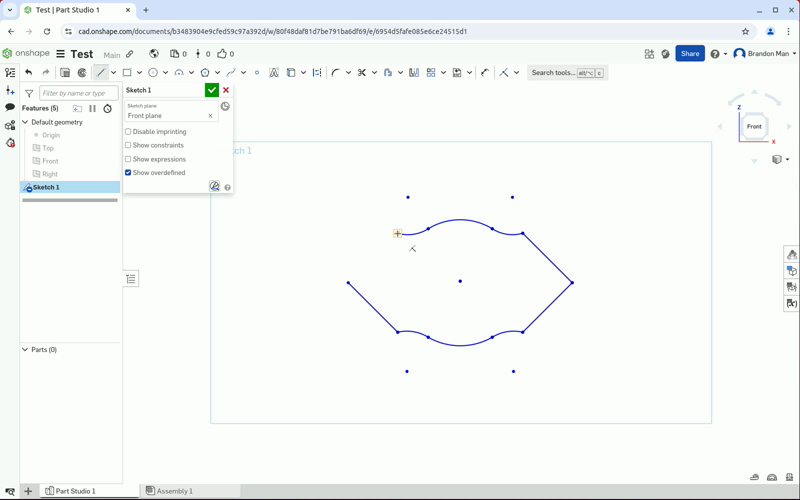
mouse_move(348, 282)
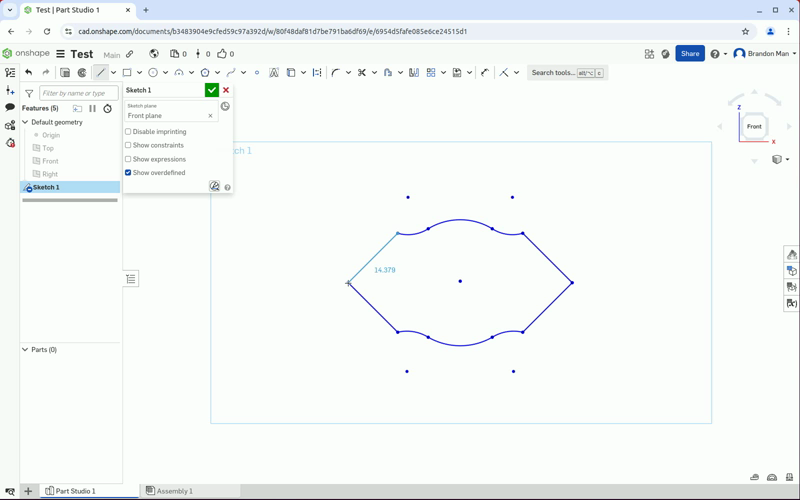
key_up(shift)
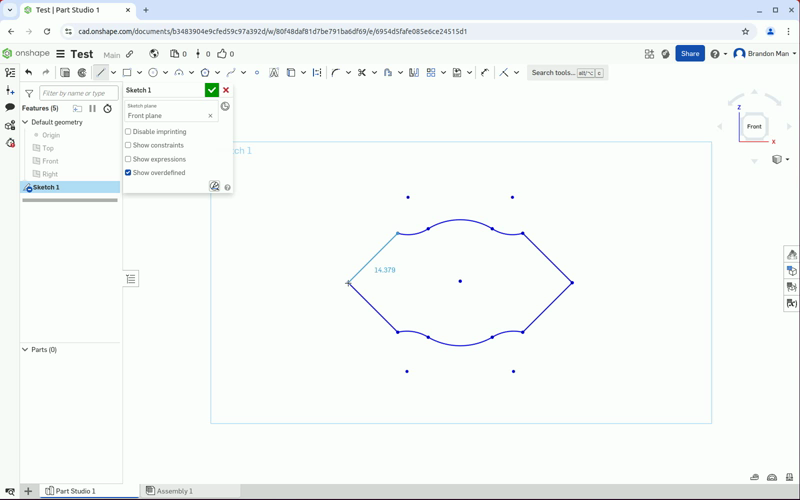
click(348, 282)
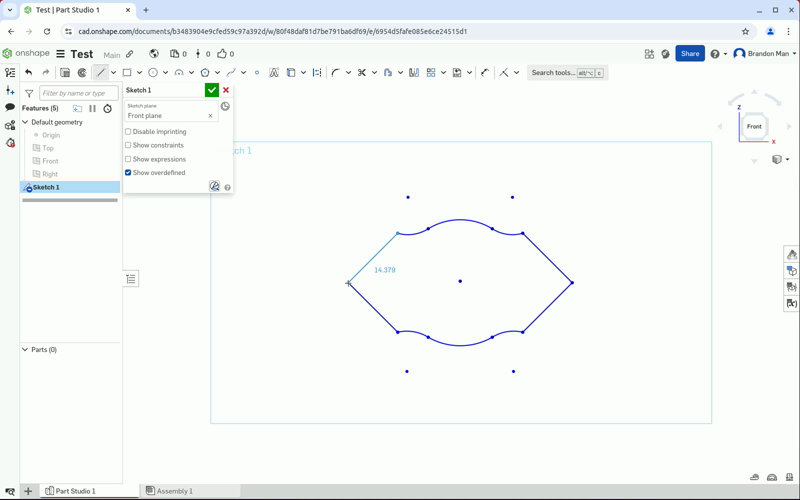
key(esc)
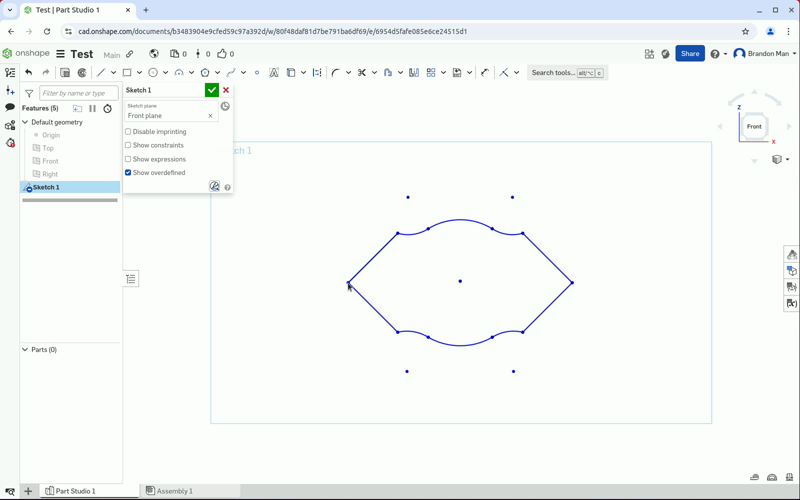
key(c)
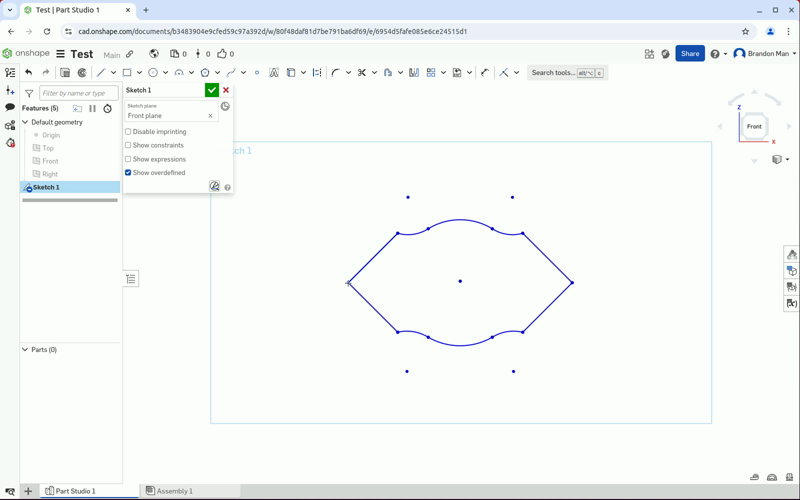
key_down(shift)
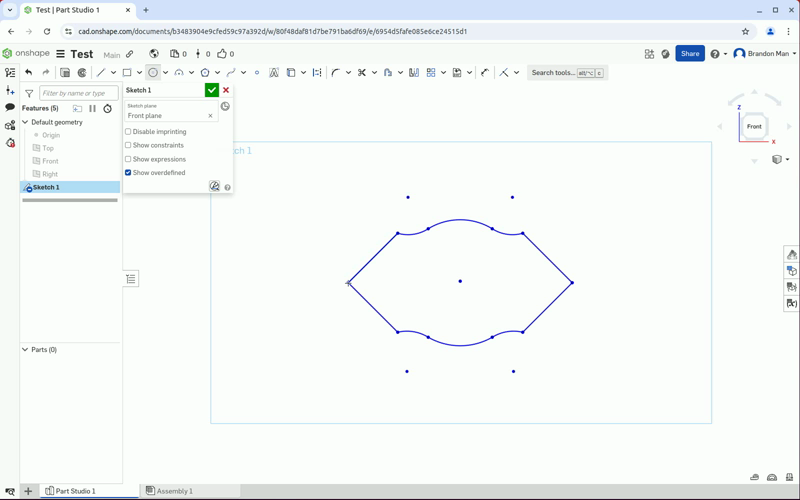
mouse_move(461, 282)
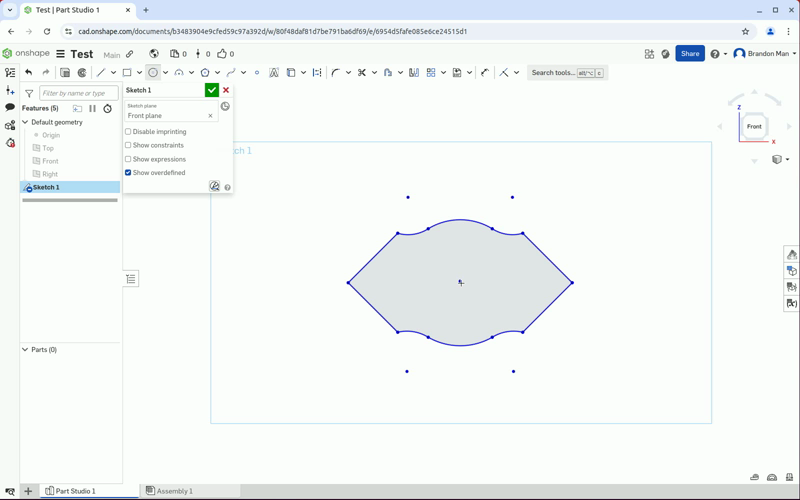
scroll(6)
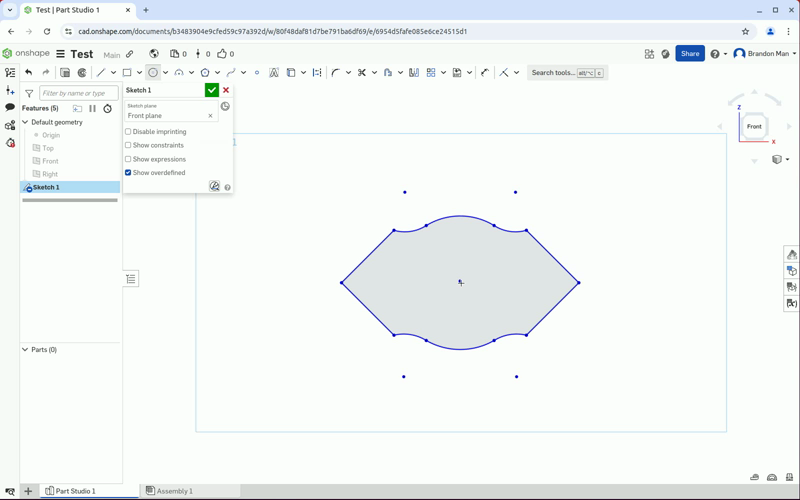
scroll(6)
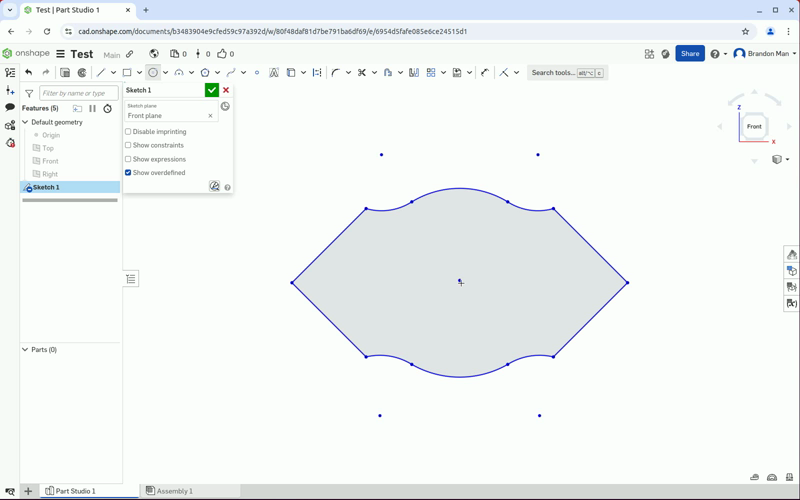
scroll(6)
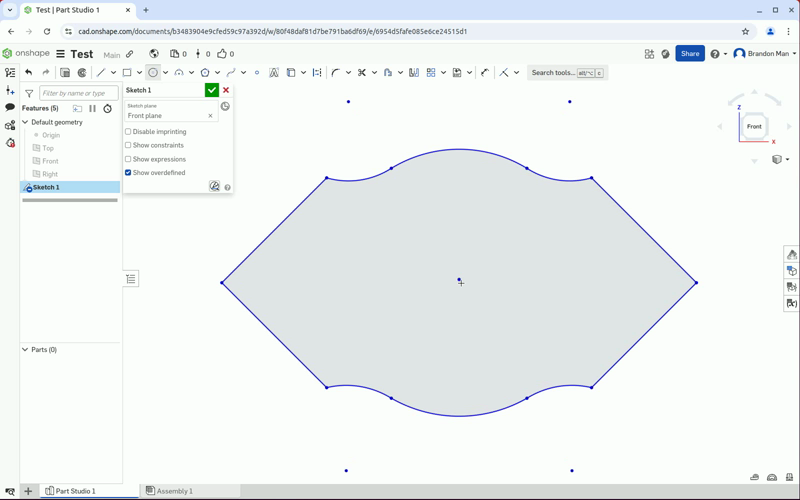
scroll(6)
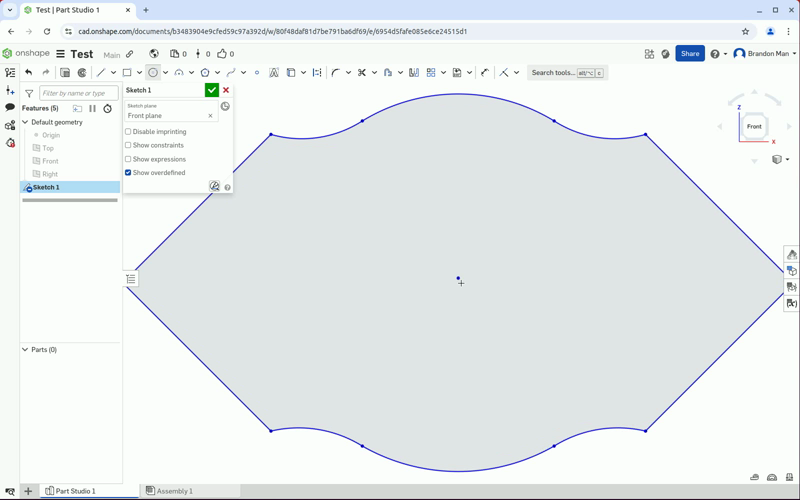
scroll(6)
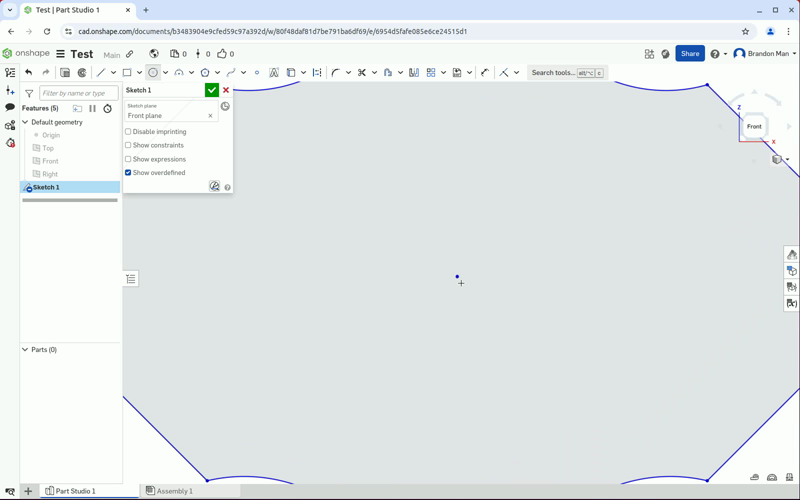
scroll(6)
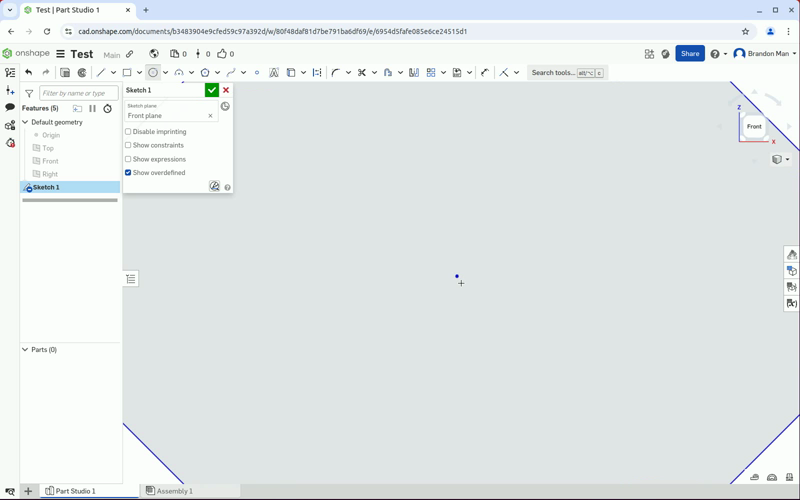
scroll(6)
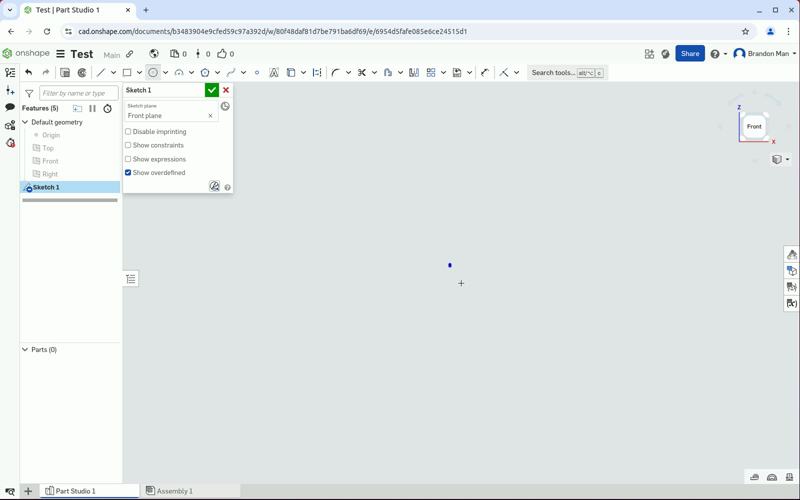
click(461, 282)
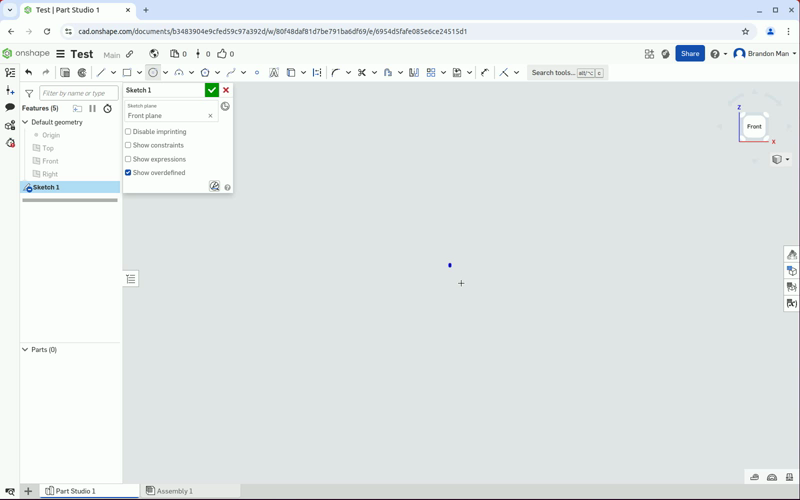
scroll(-6)
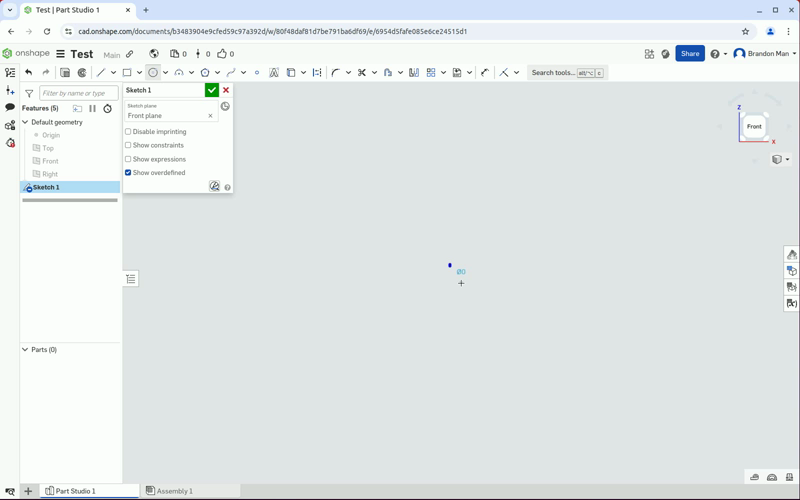
scroll(-6)
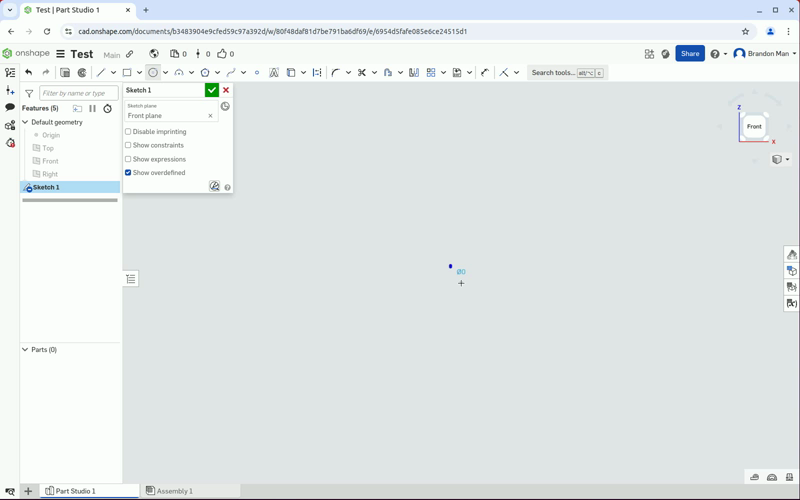
scroll(-6)
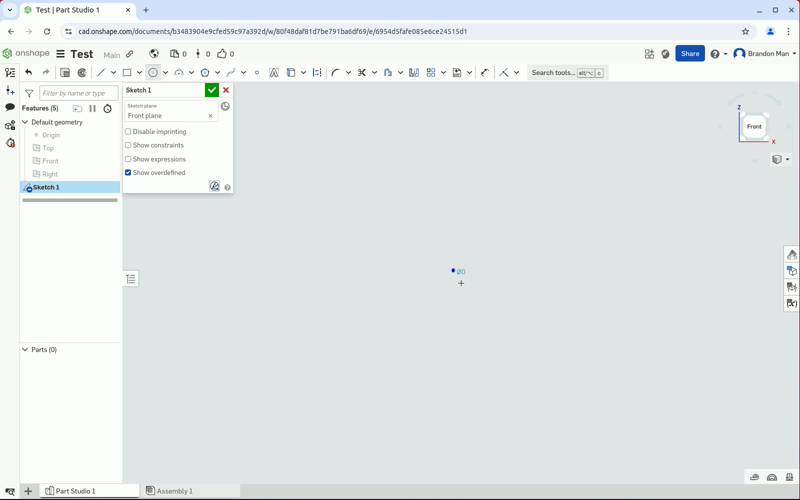
scroll(-6)
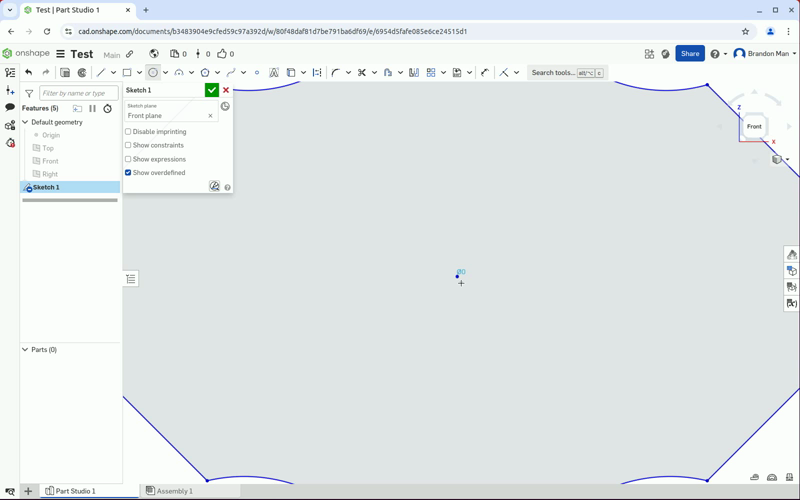
scroll(-6)
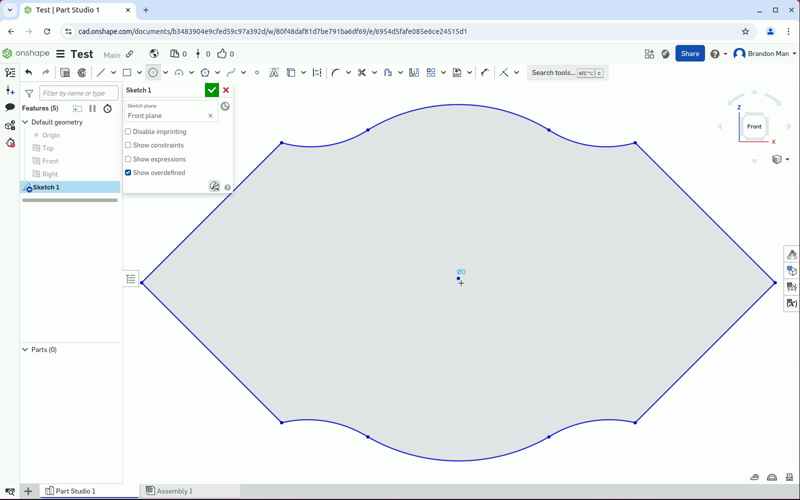
scroll(-6)
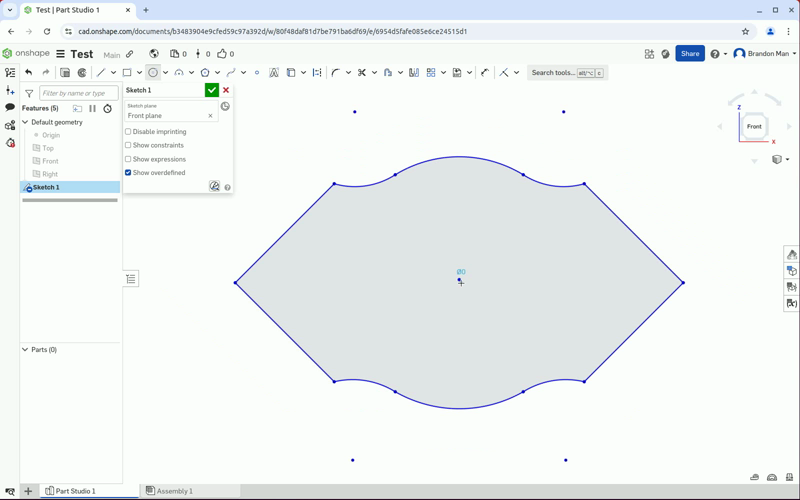
scroll(-6)
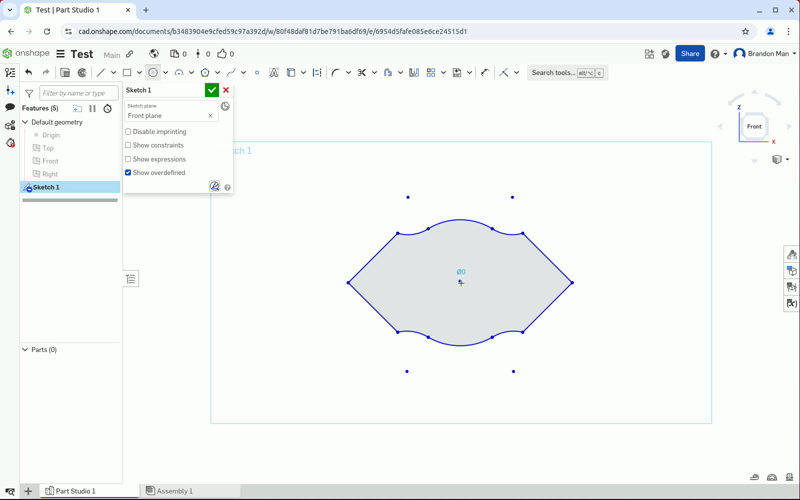
key_up(shift)
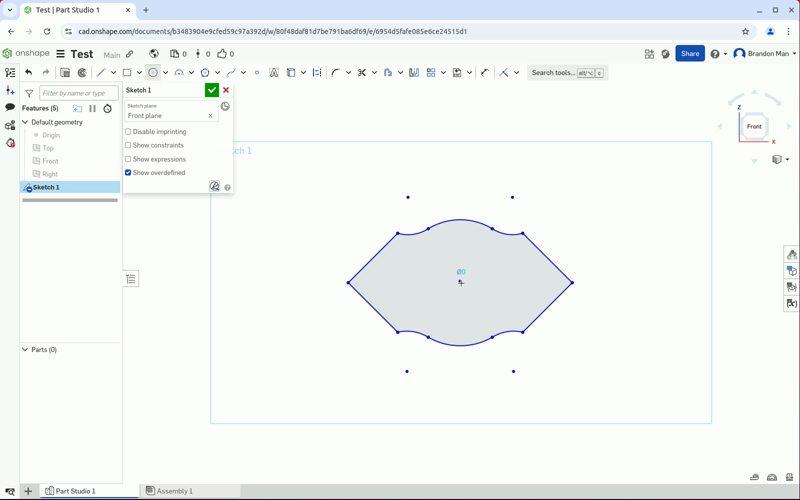
mouse_move(515, 282)
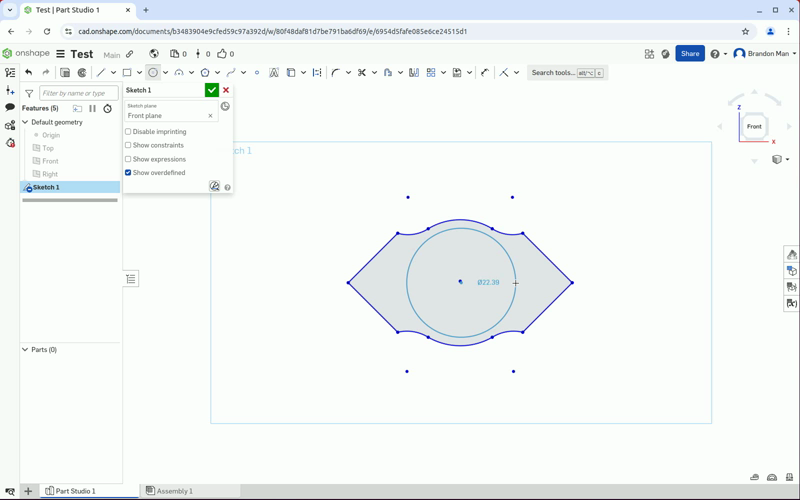
click(515, 282)
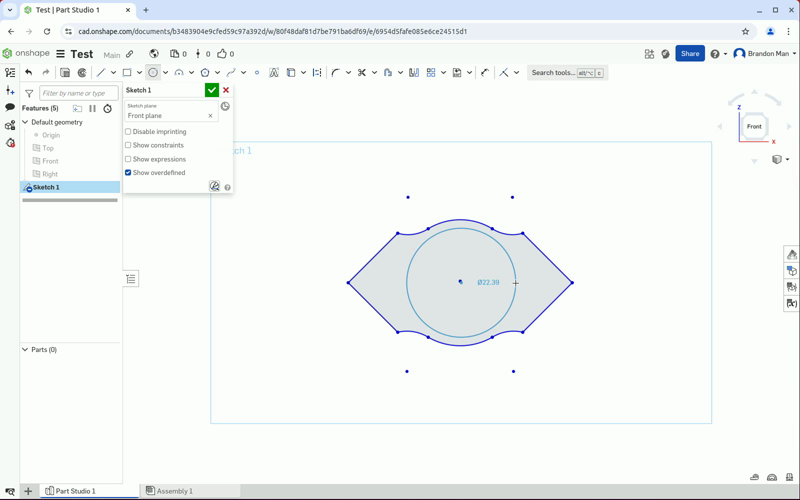
key(esc)
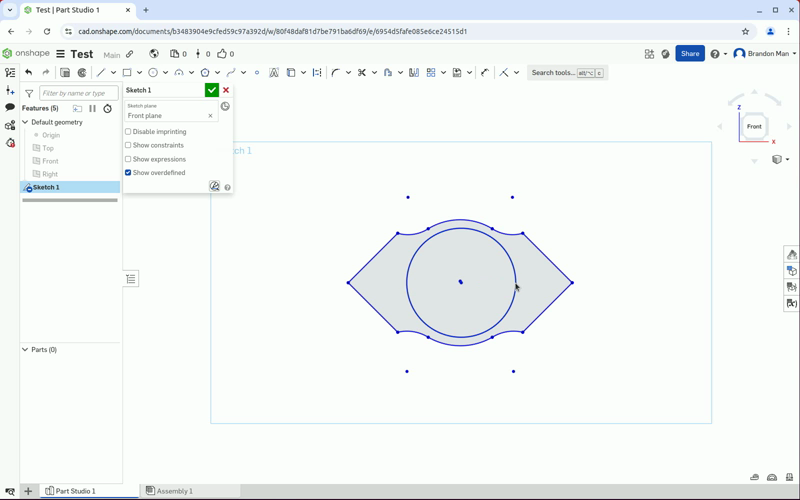
mouse_move(526, 312)
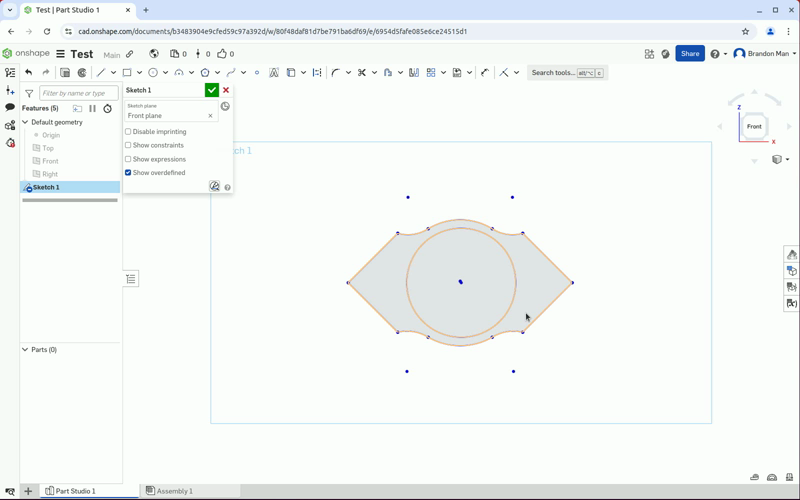
click(526, 312)
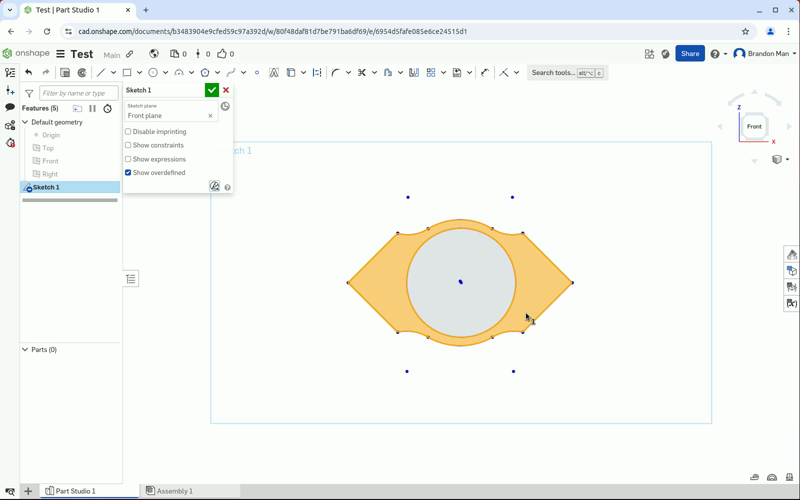
mouse_move(73, 352)
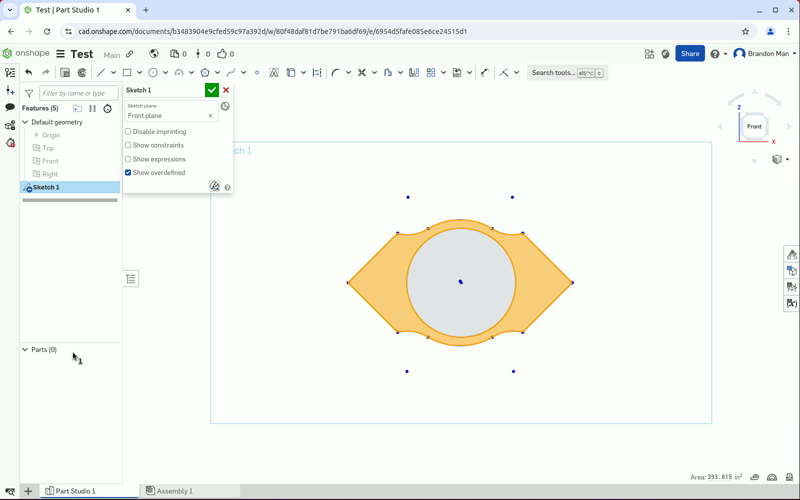
key(shift+y)
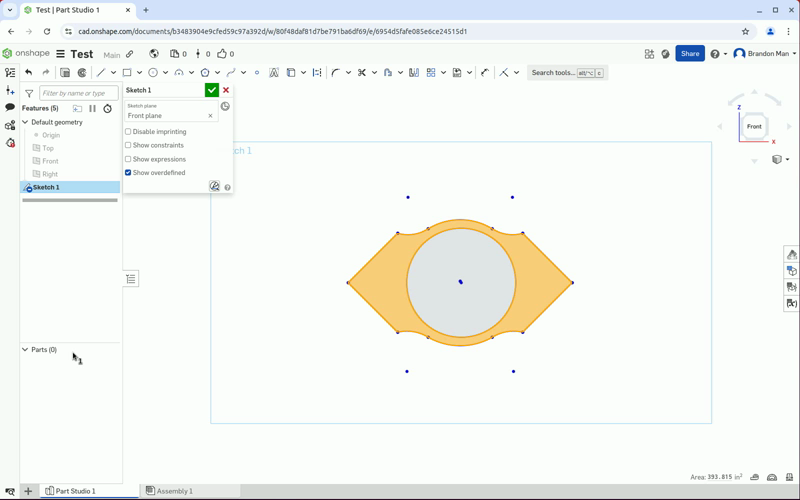
key(shift+e)
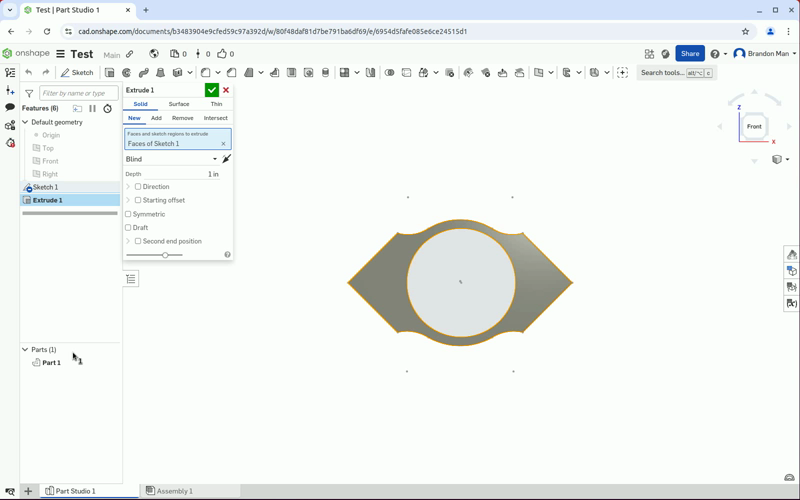
mouse_move(143, 106)
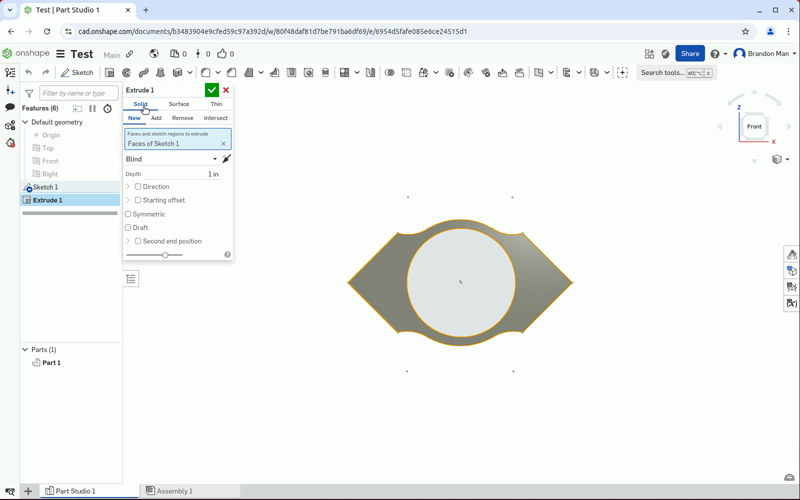
click(143, 106)
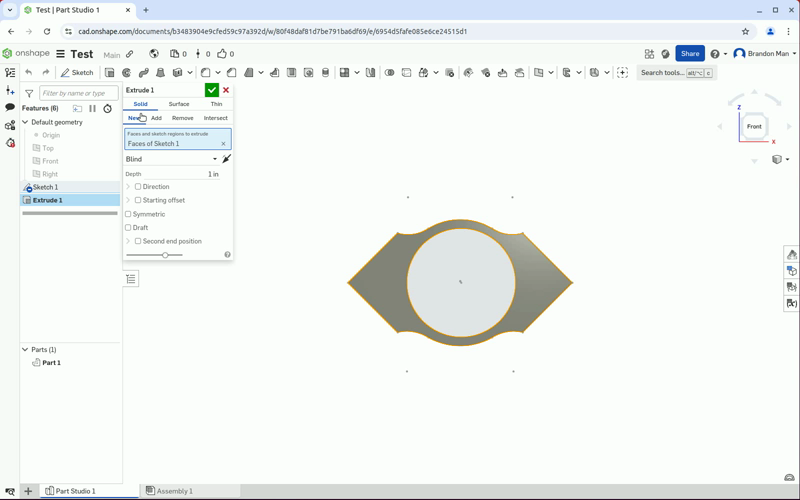
mouse_move(137, 120)
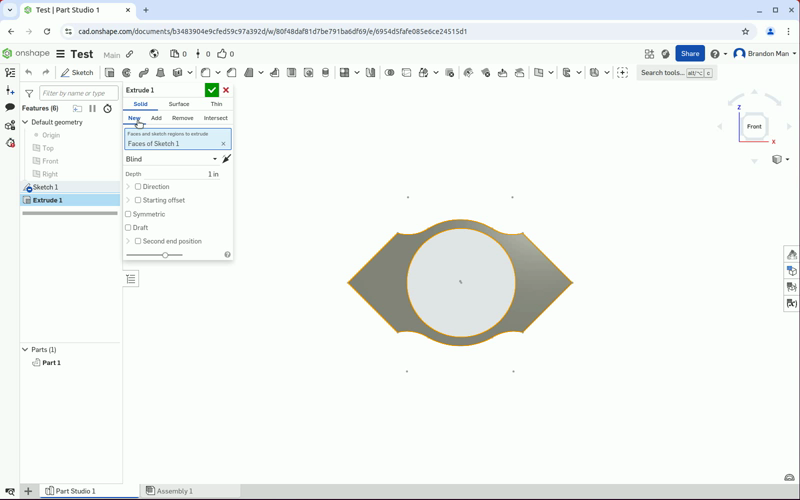
click(137, 120)
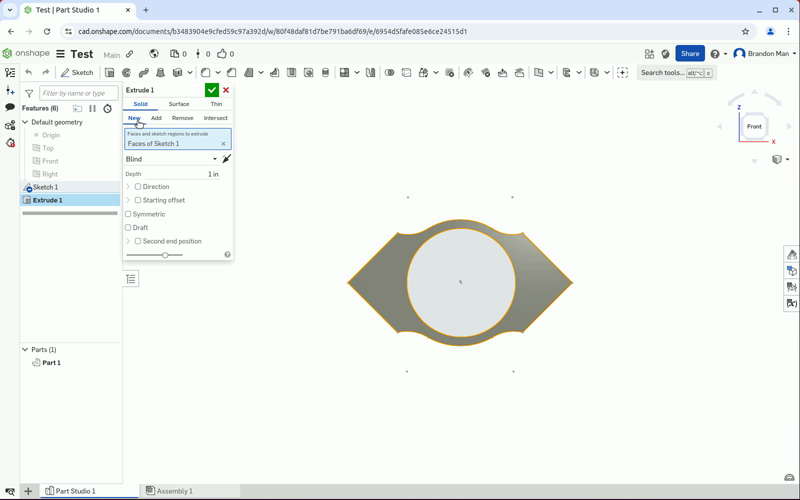
key(tab, 4)
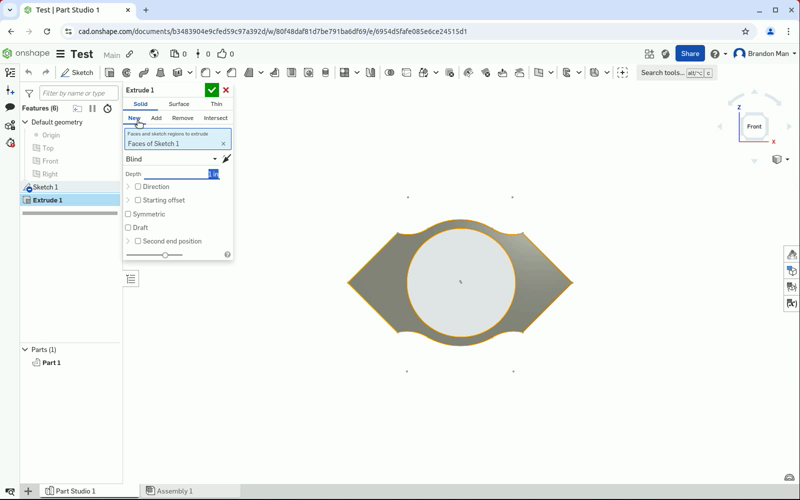
text(16.85)
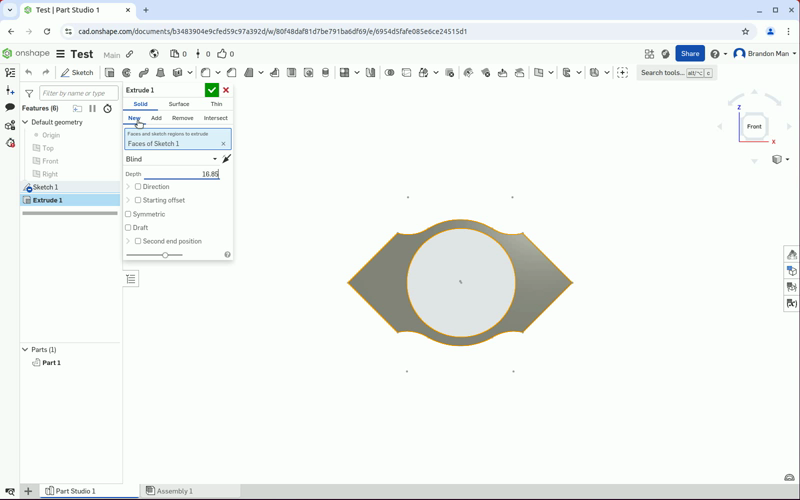
key(tab, 3)
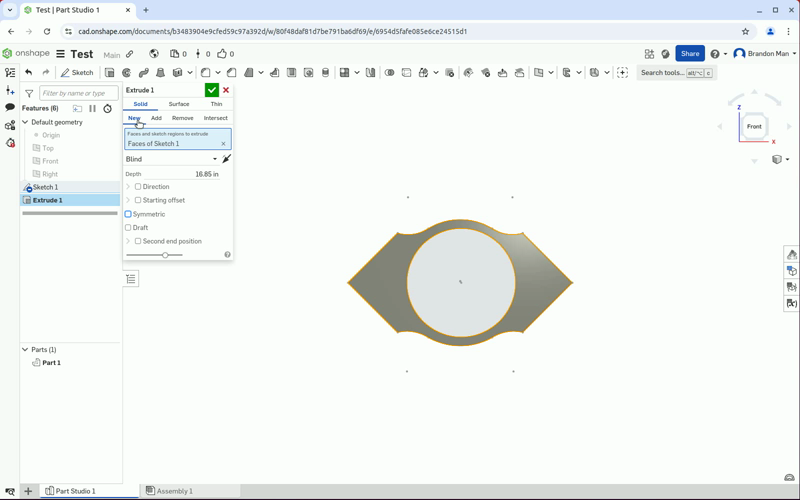
key(space)
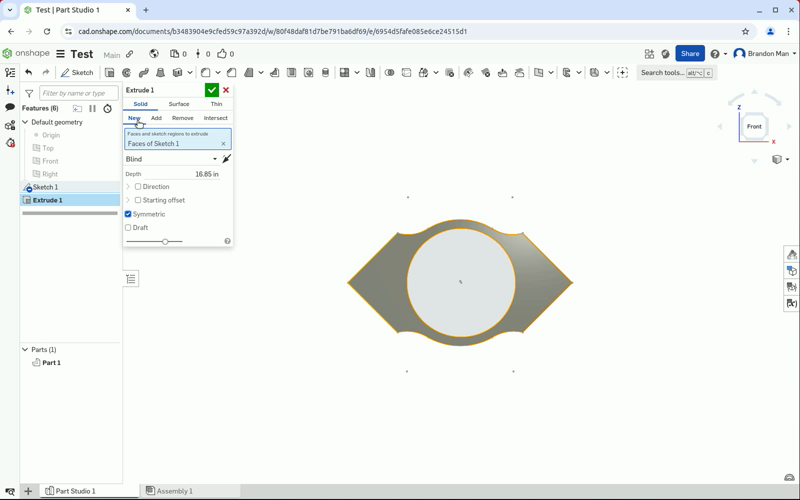
key(enter)
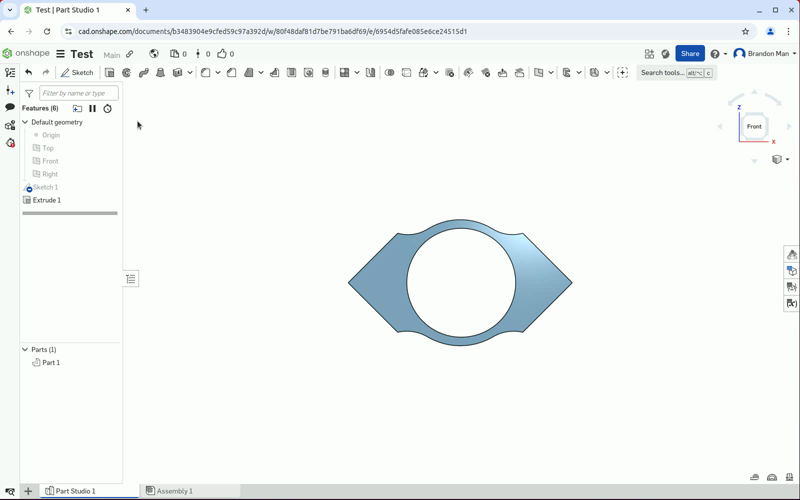
key(shift+h)
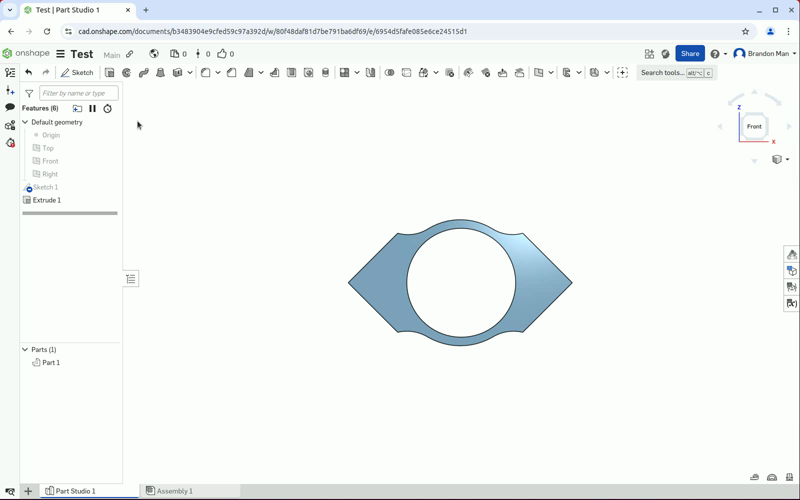
key(shift+h)
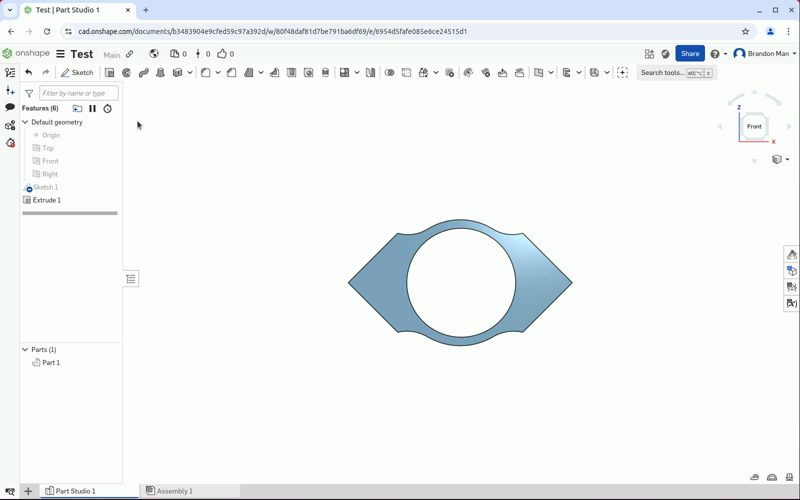
mouse_move(73, 189)
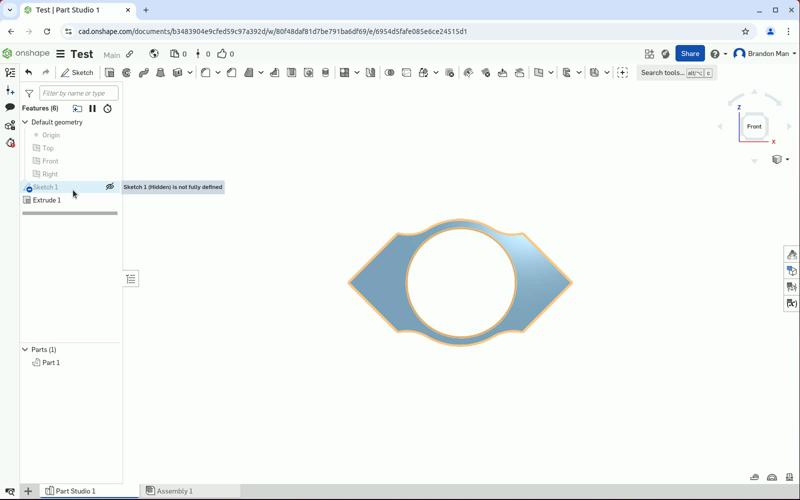
click(73, 189)
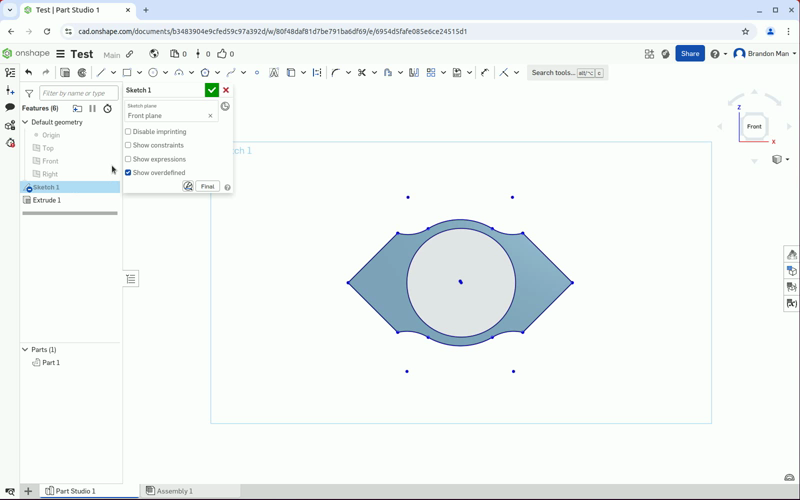
mouse_move(229, 92)
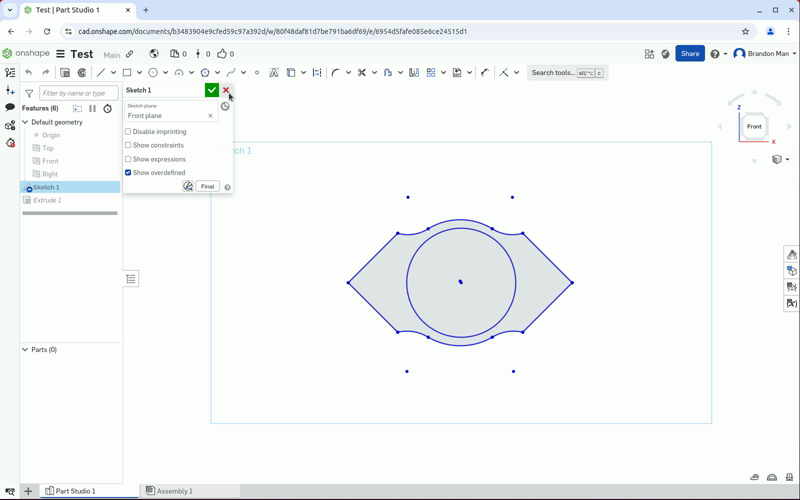
click(229, 92)
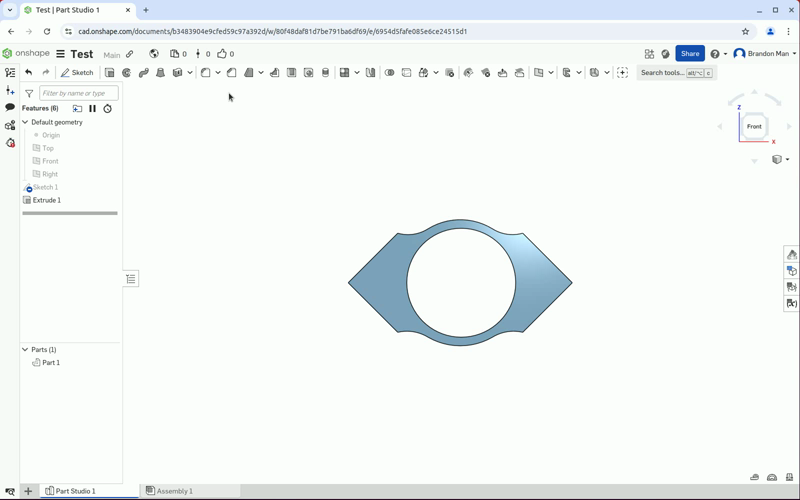
mouse_move(73, 352)
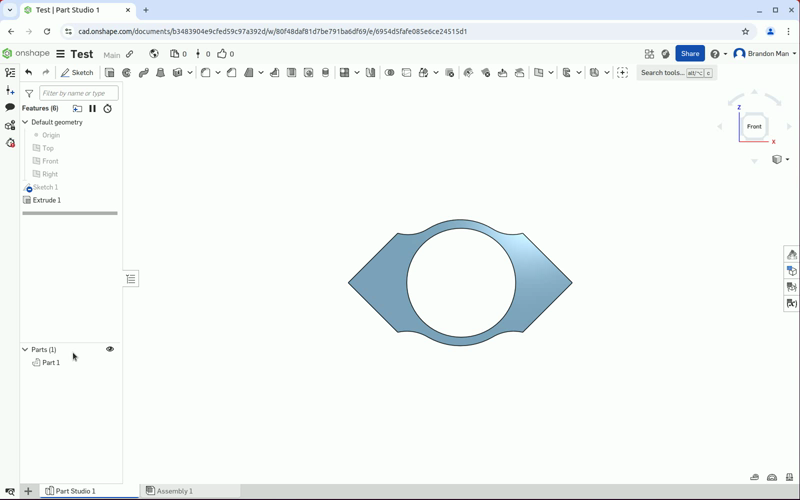
key(y)
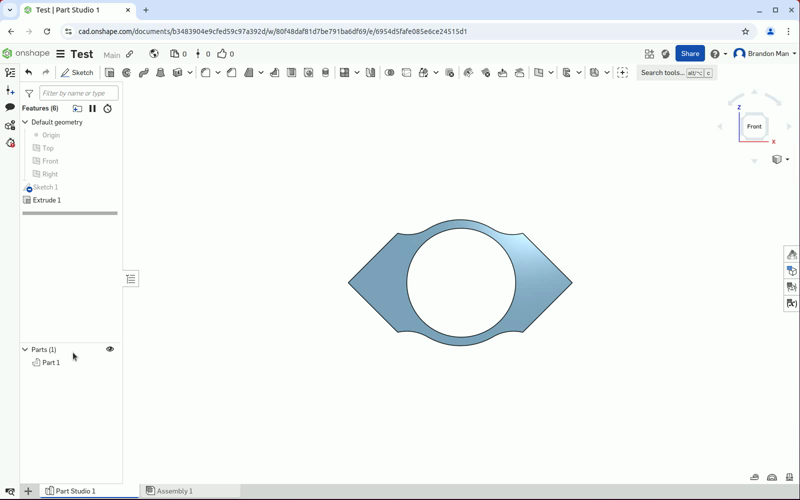
key(shift+p)
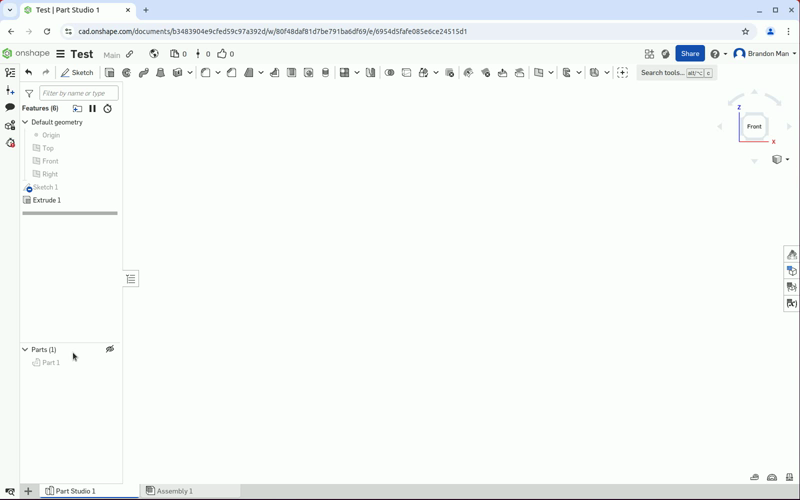
key(space)
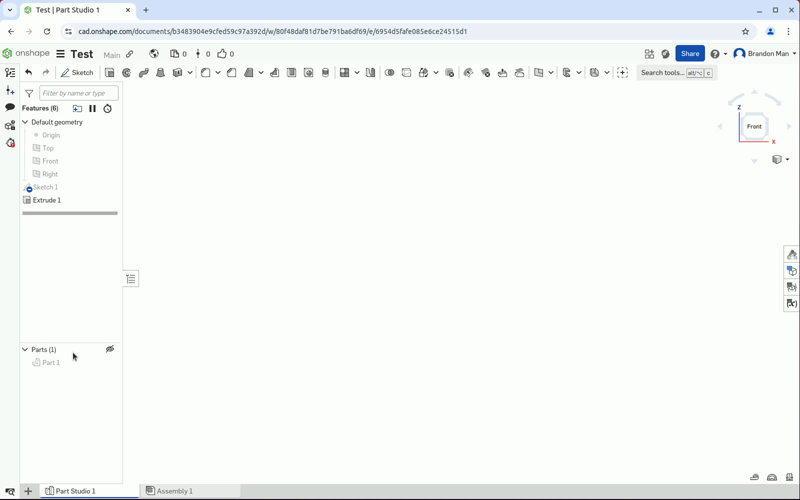
key_down(shift)
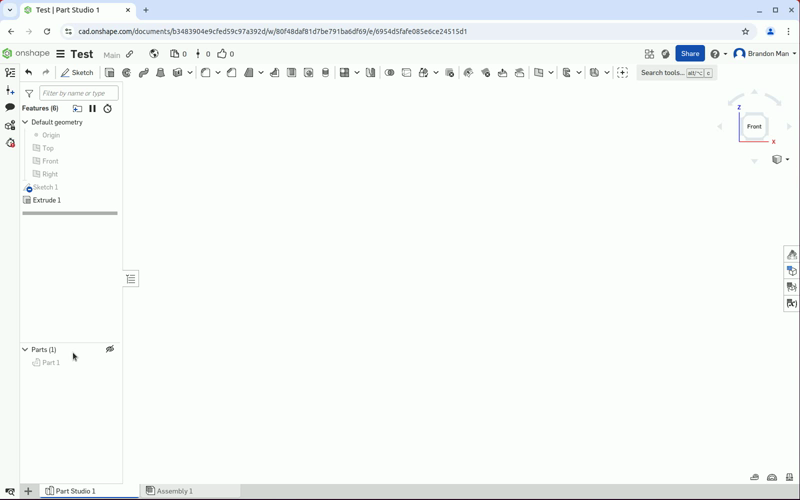
key(down)
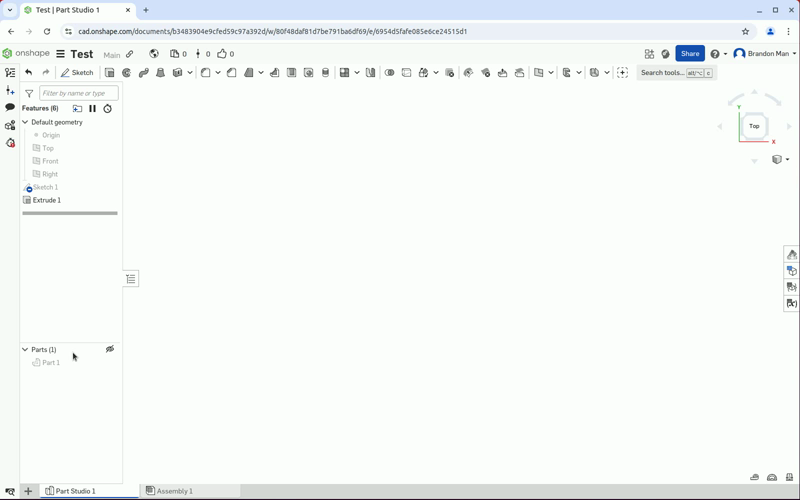
key_up(shift)
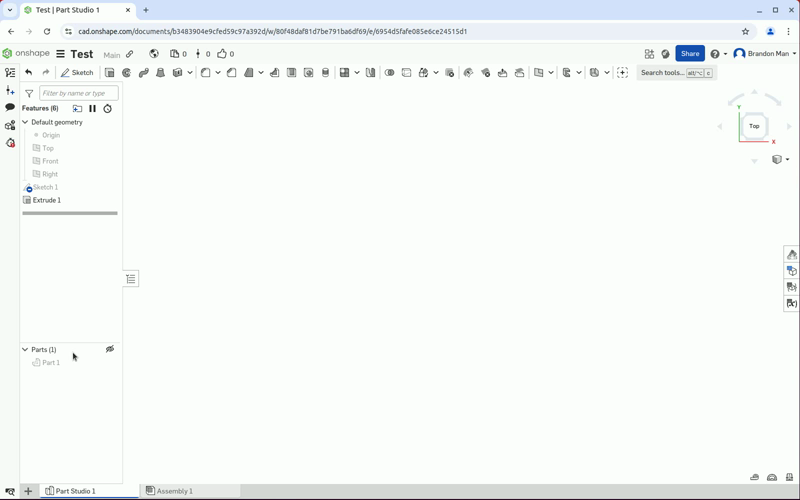
mouse_move(73, 352)
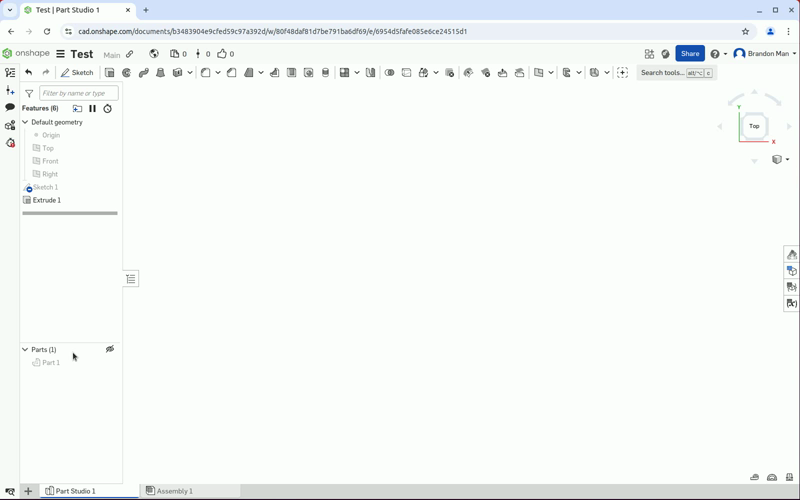
key(shift+y)
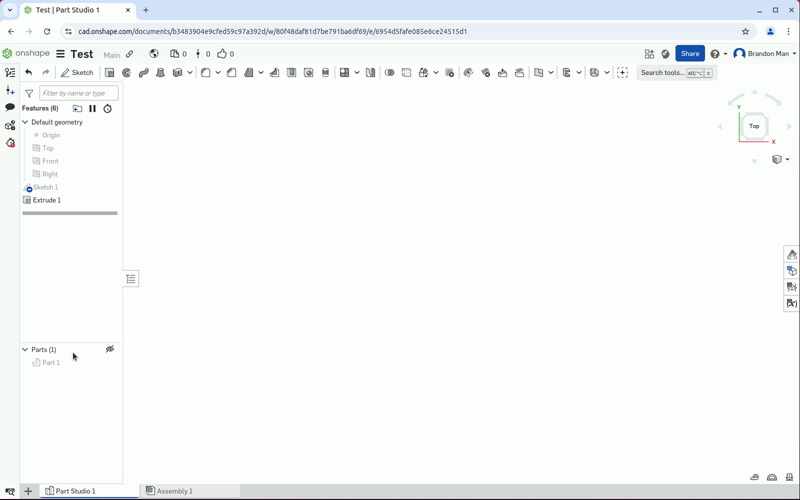
key(shift+s)
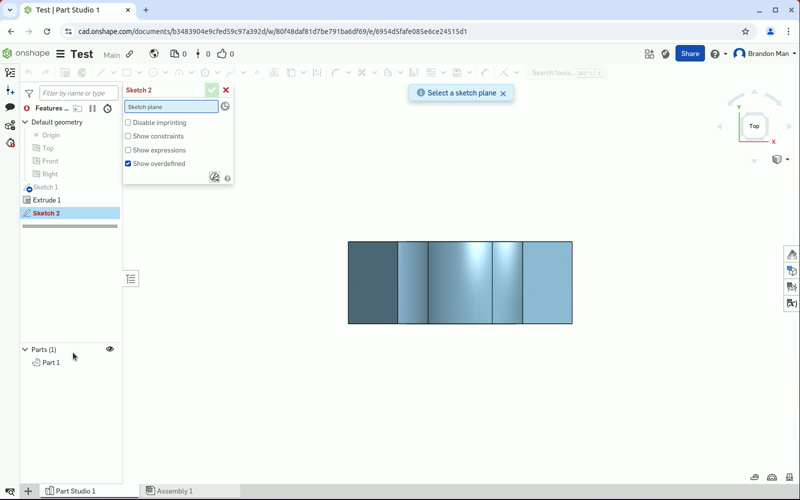
mouse_move(73, 150)
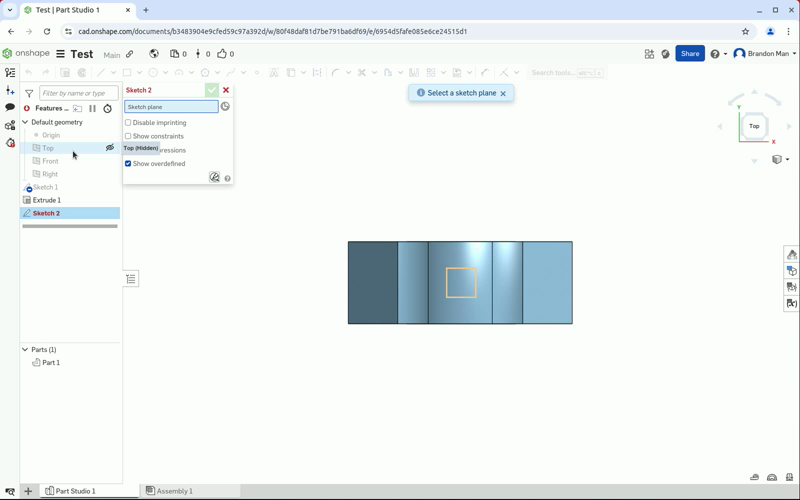
click(73, 150)
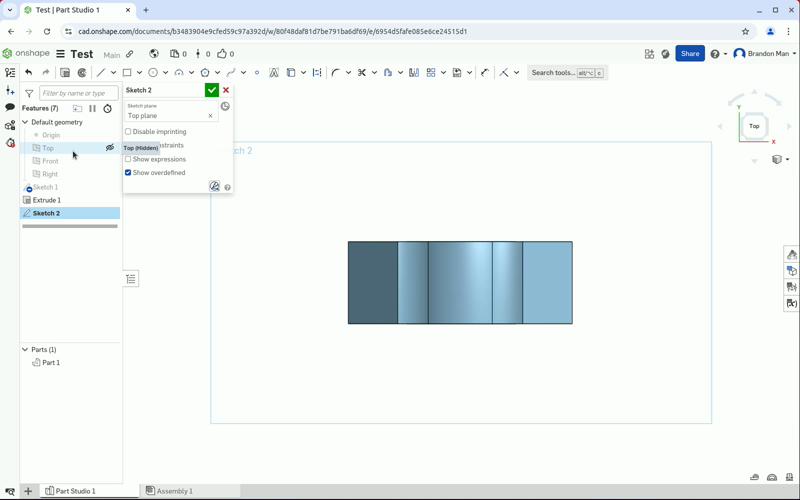
mouse_move(73, 352)
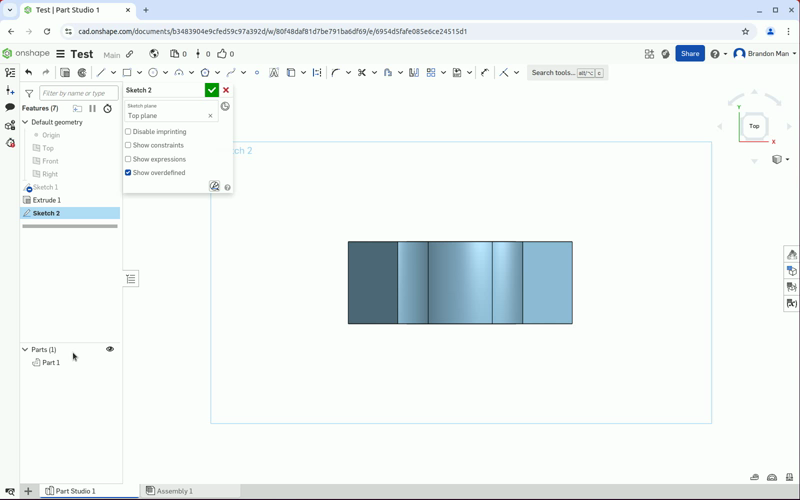
key(y)
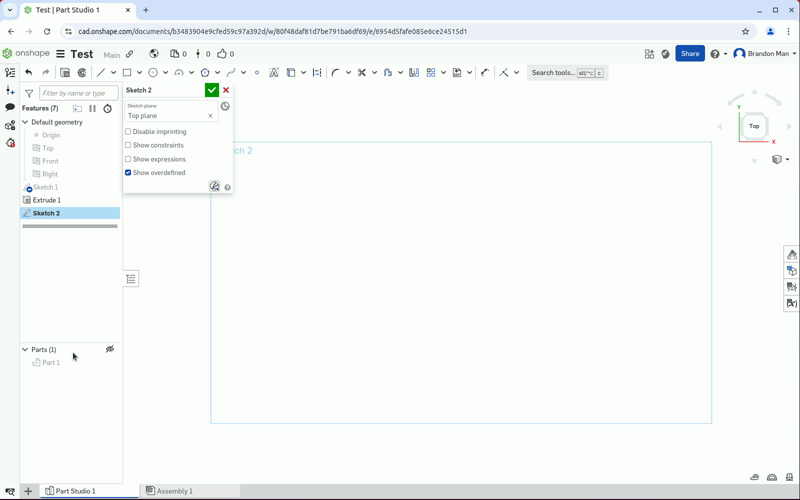
key(l)
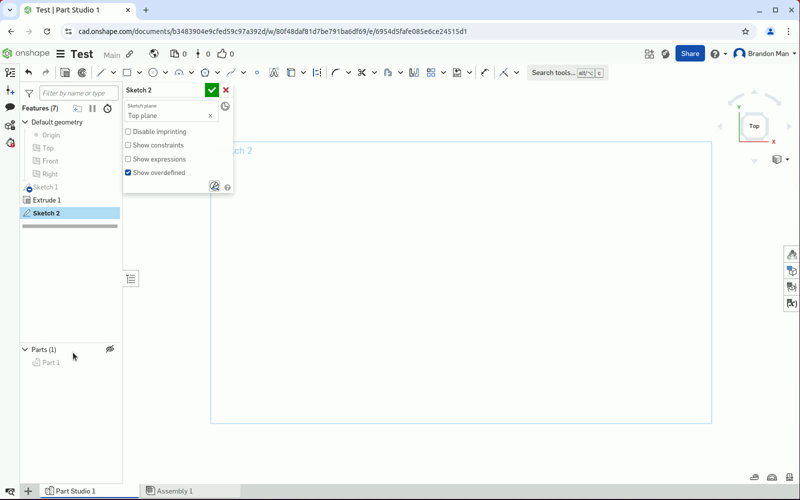
key_down(shift)
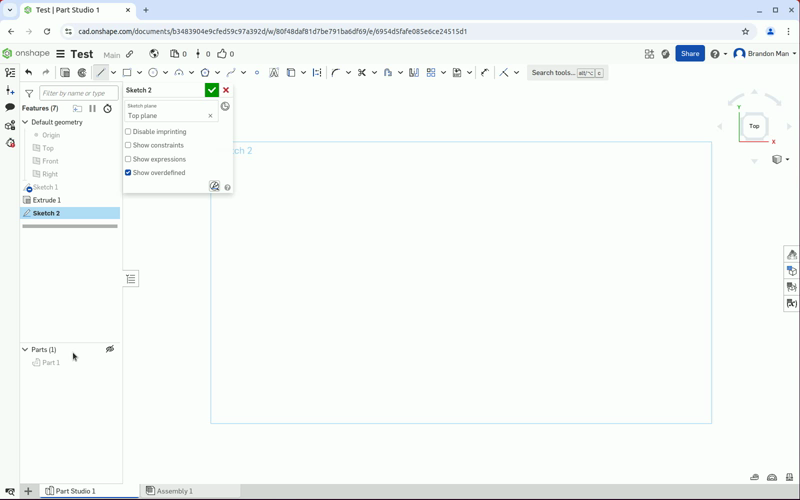
mouse_move(417, 305)
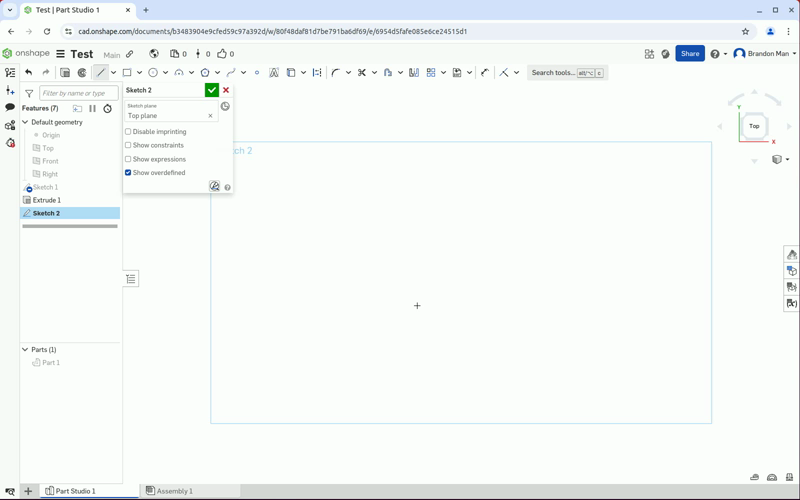
click(417, 305)
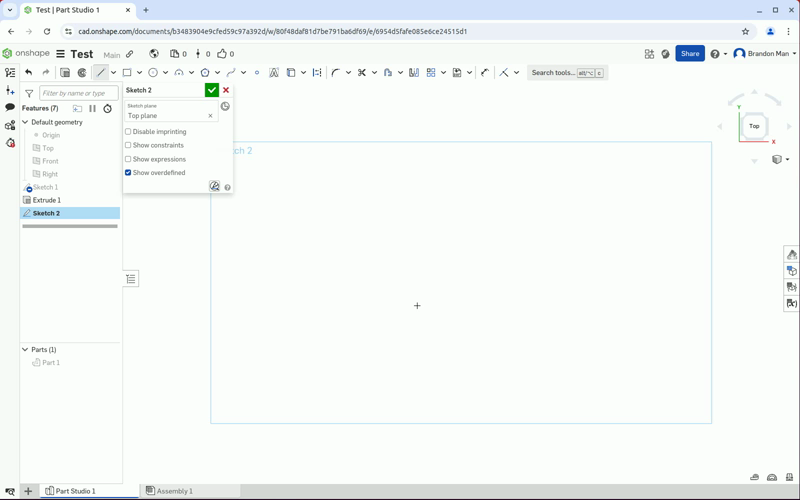
key_up(shift)
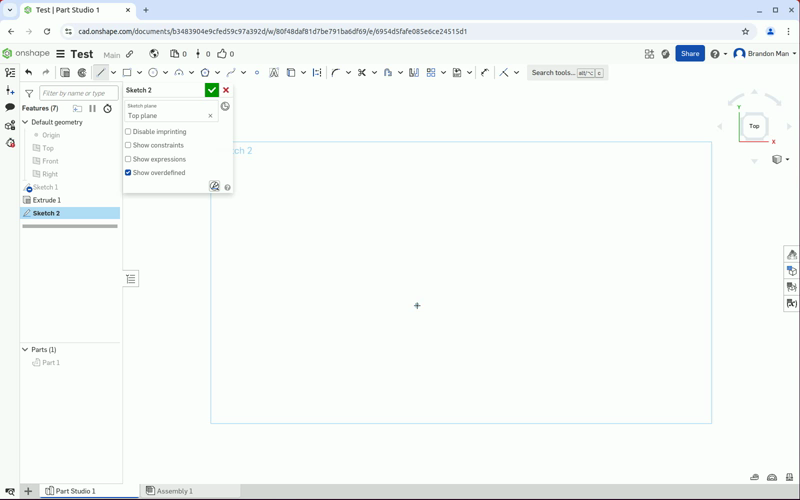
key_down(shift)
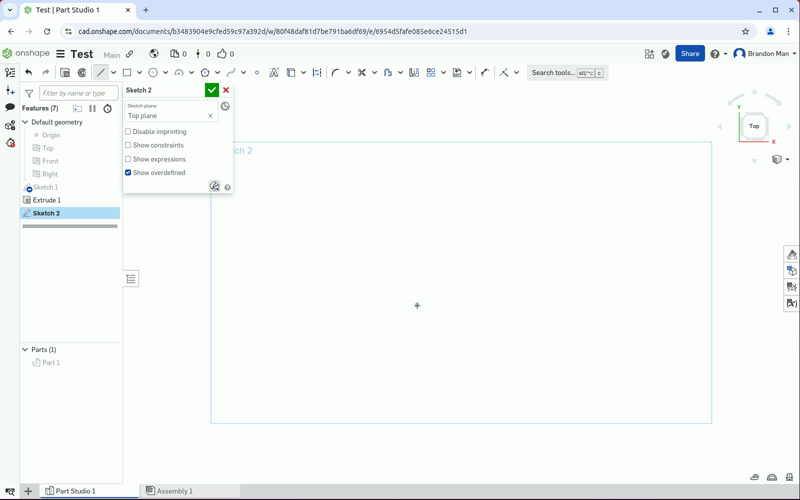
mouse_move(504, 305)
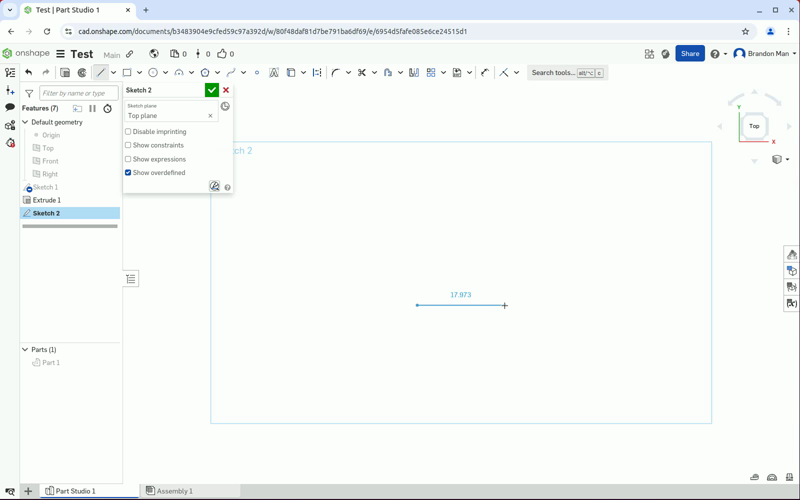
click(504, 305)
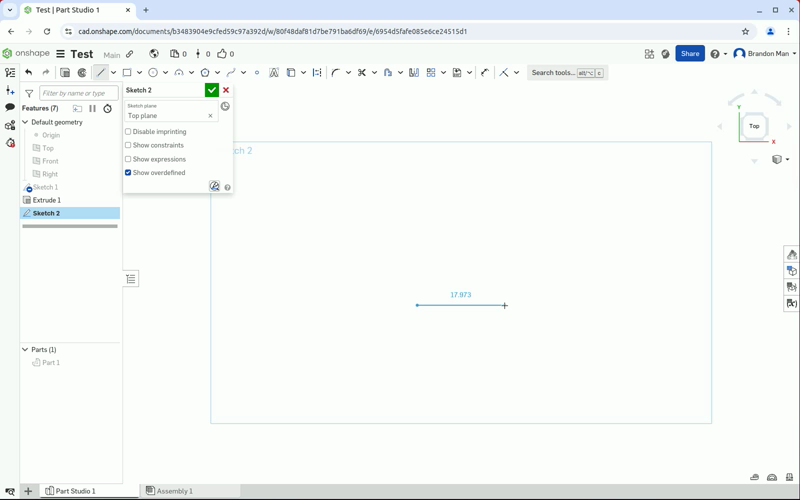
key_up(shift)
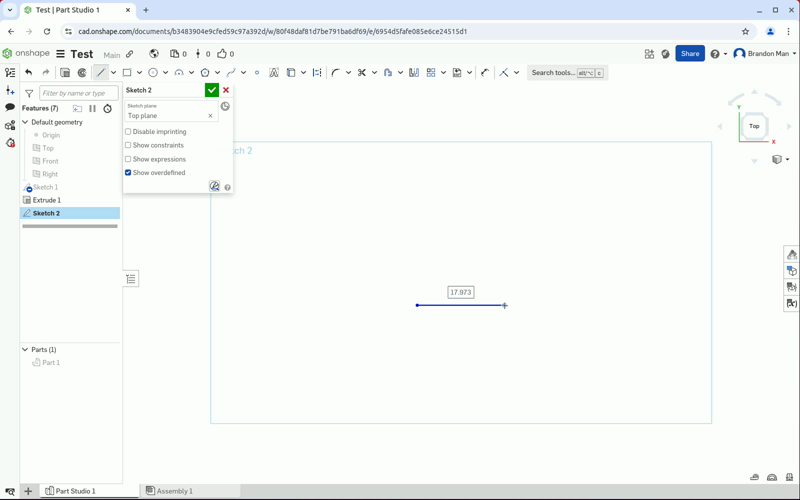
key(esc)
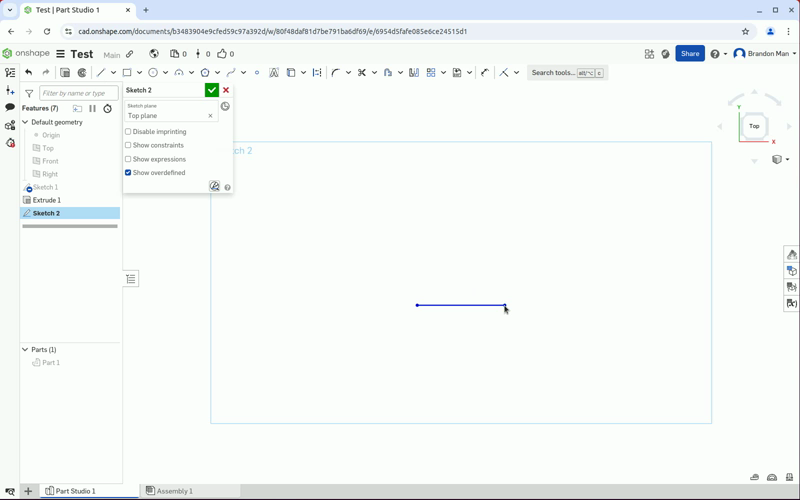
key(a)
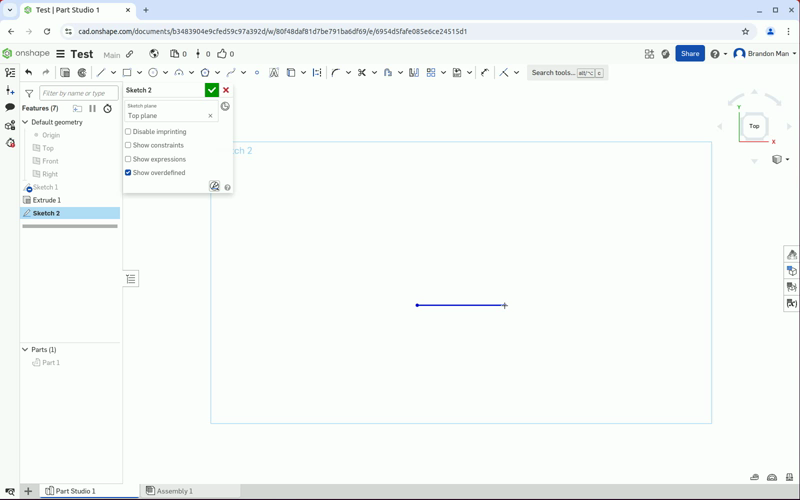
mouse_move(504, 305)
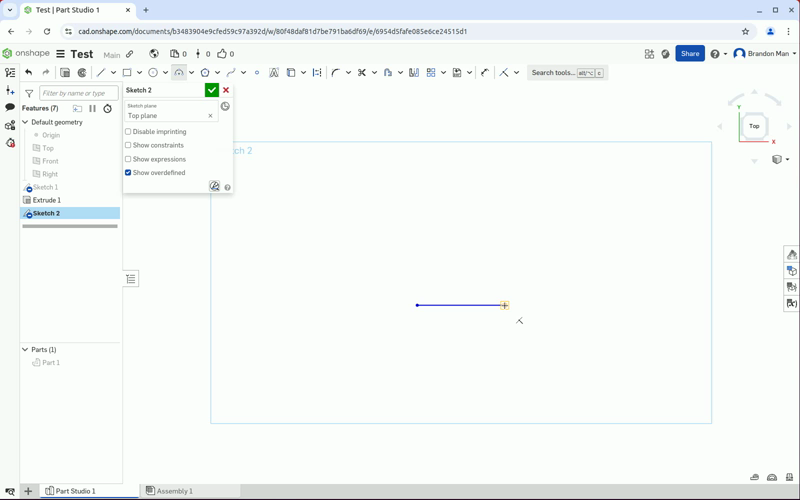
click(504, 305)
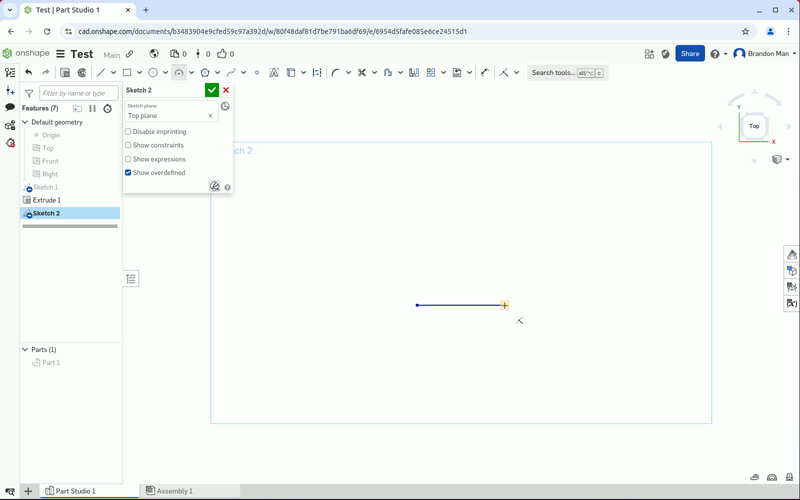
key_down(shift)
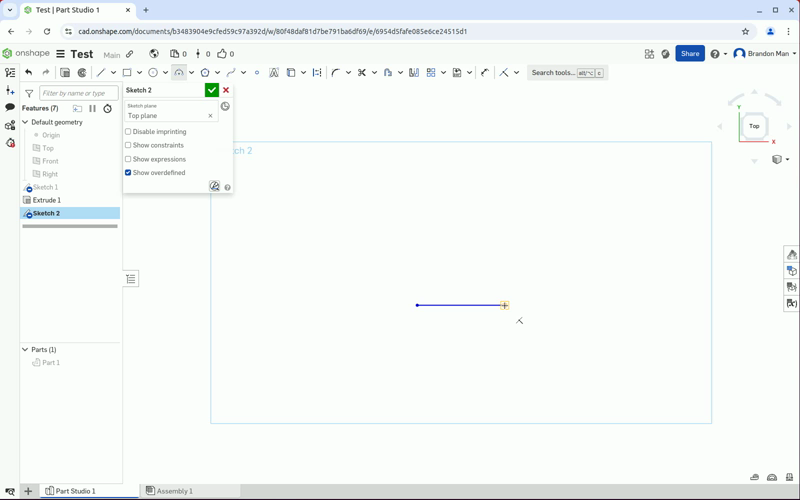
mouse_move(504, 261)
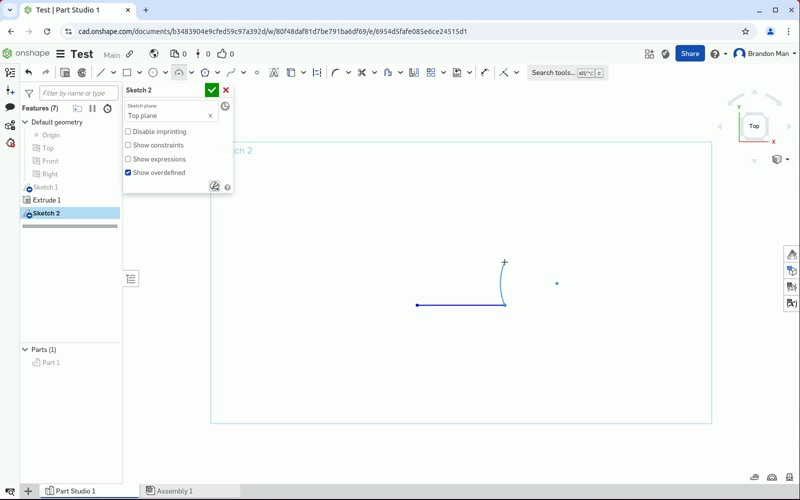
click(504, 261)
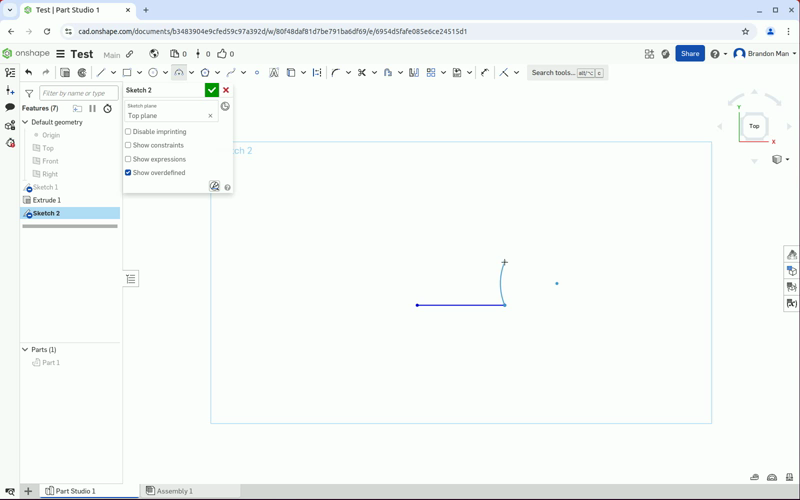
mouse_move(526, 283)
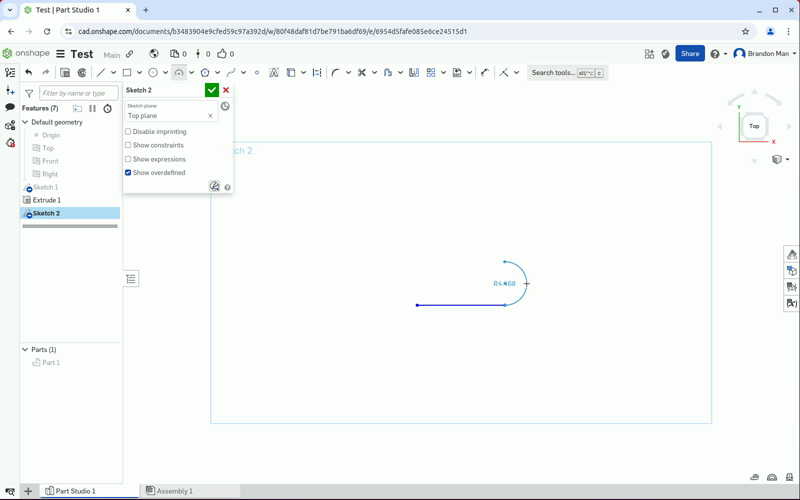
click(526, 283)
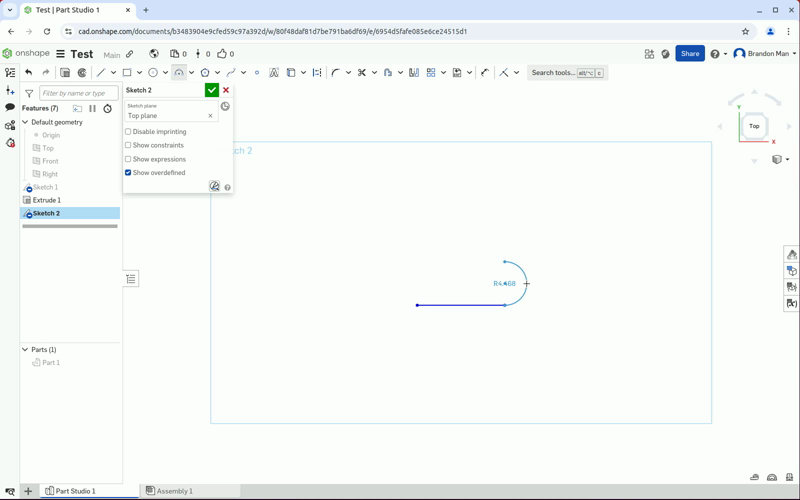
key_up(shift)
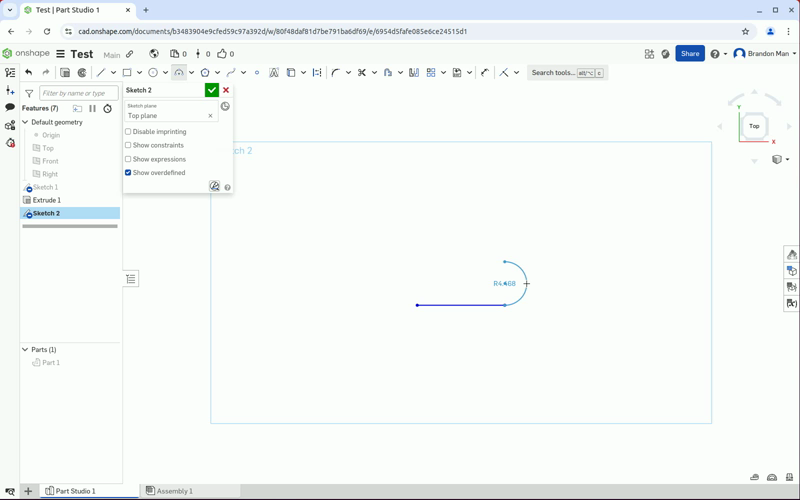
key(esc)
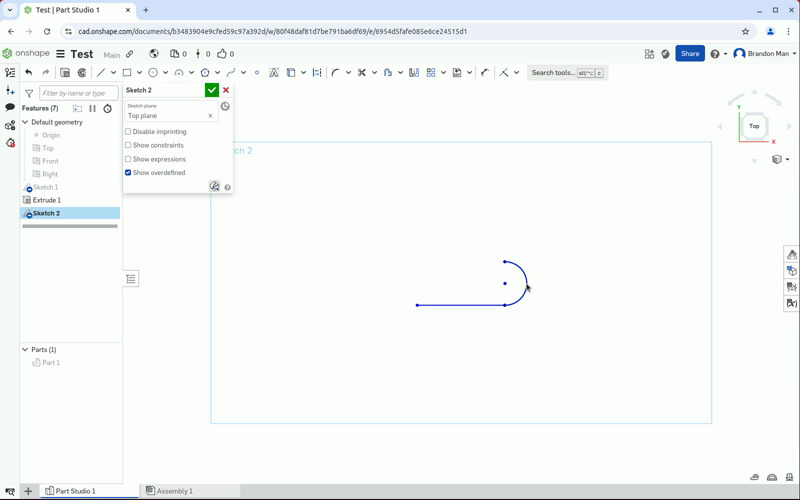
key(l)
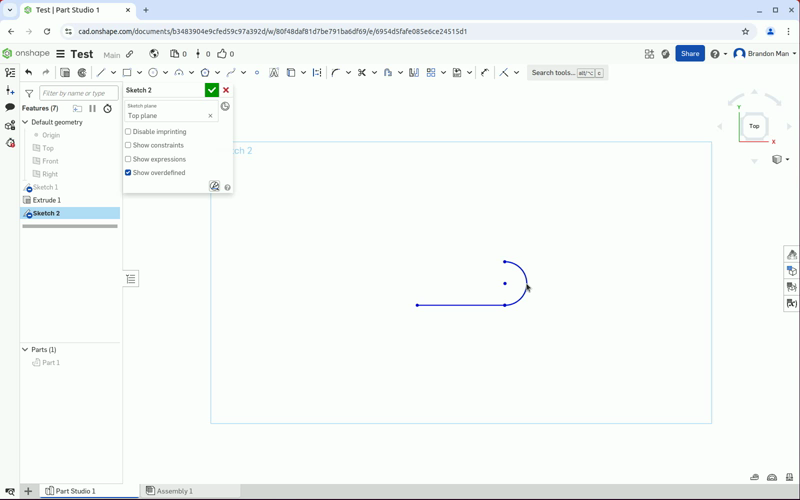
mouse_move(504, 261)
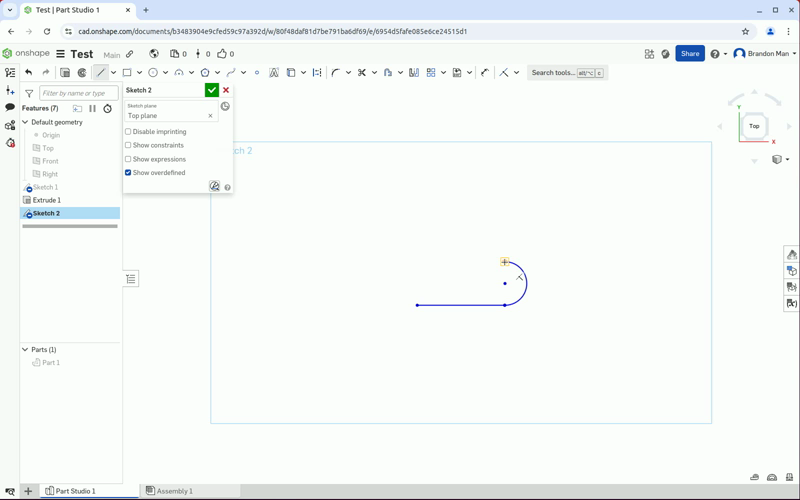
click(504, 261)
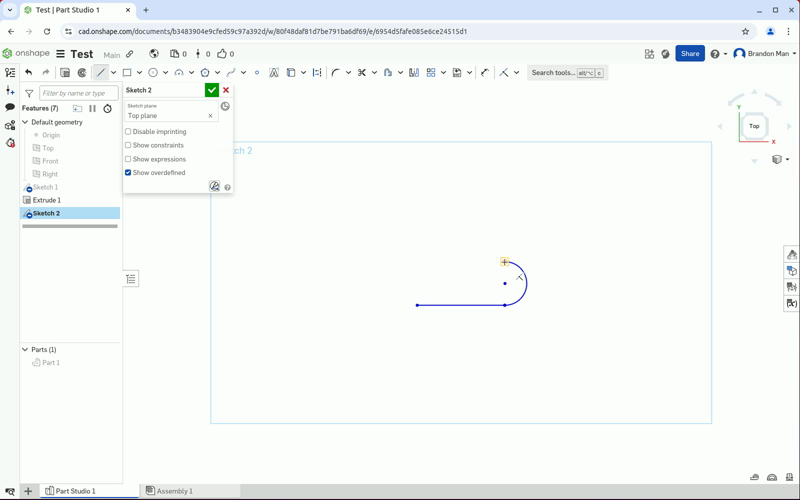
key_down(shift)
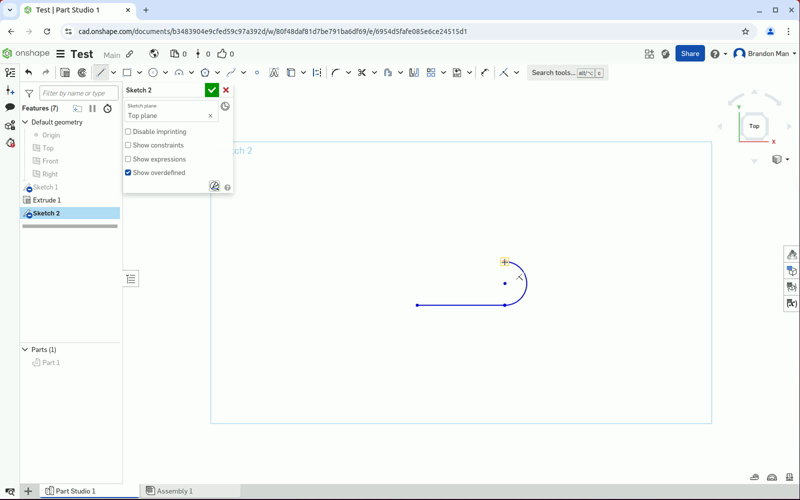
mouse_move(417, 261)
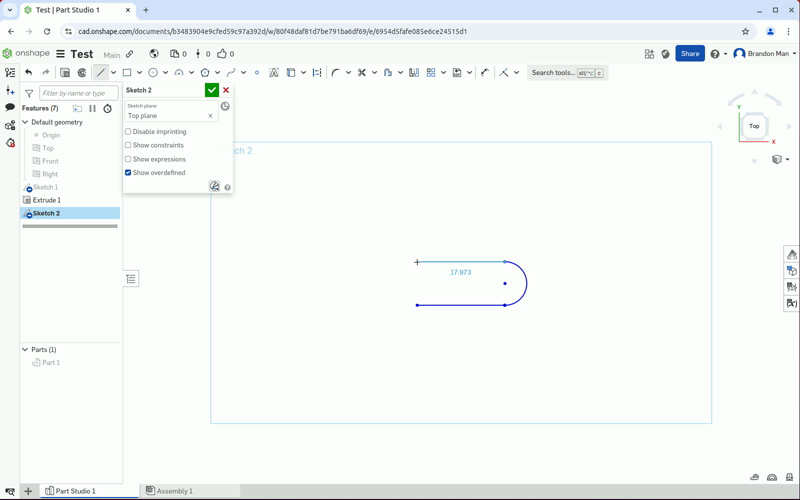
click(417, 261)
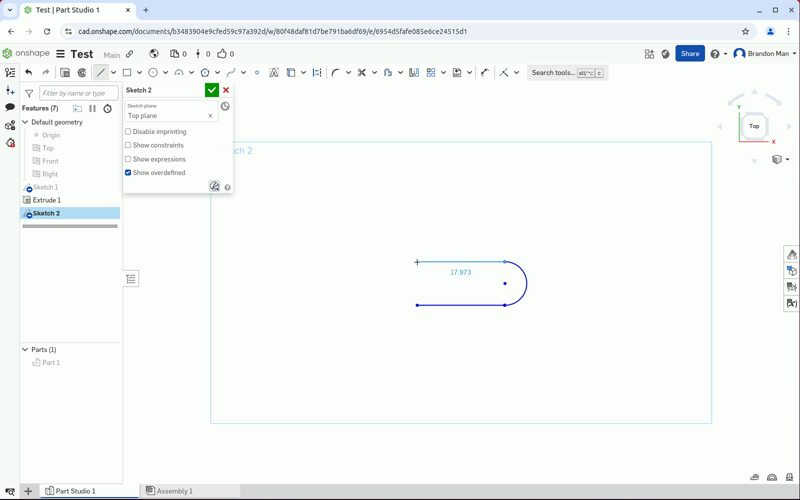
key_up(shift)
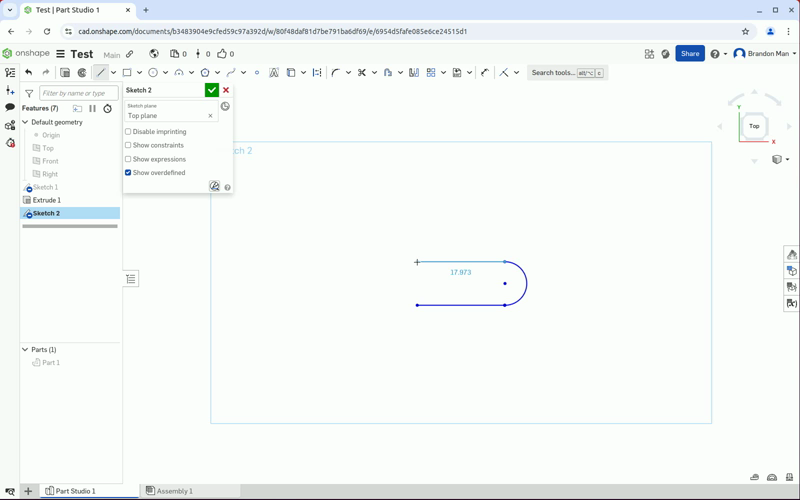
key(esc)
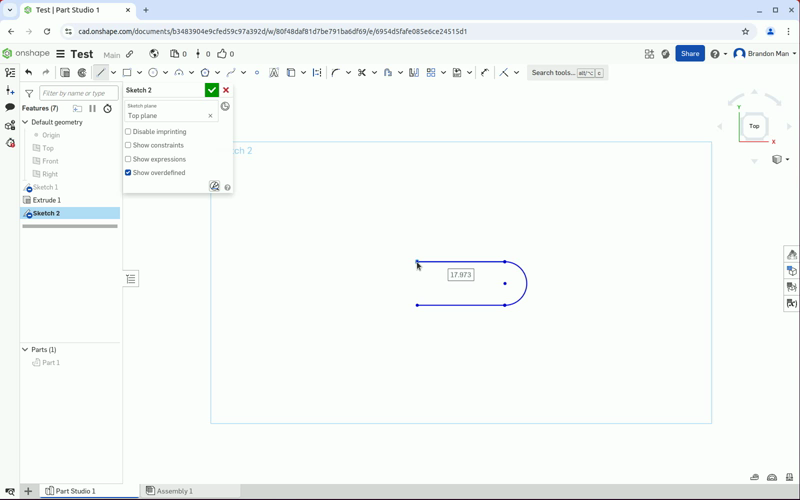
key(a)
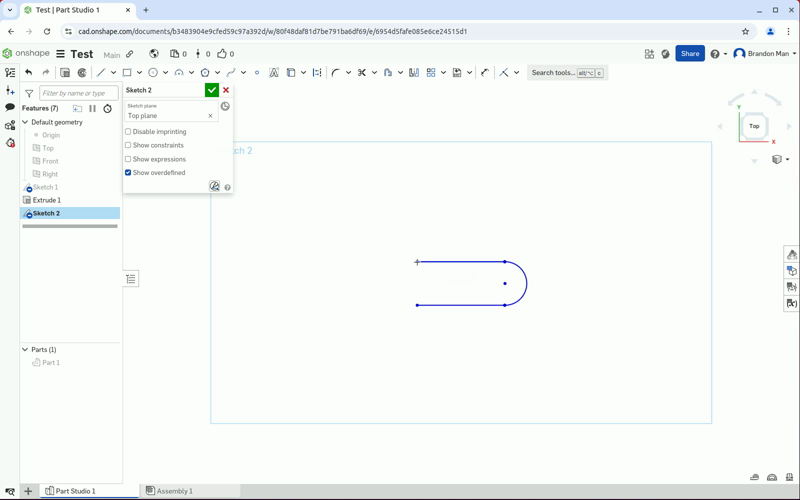
mouse_move(417, 261)
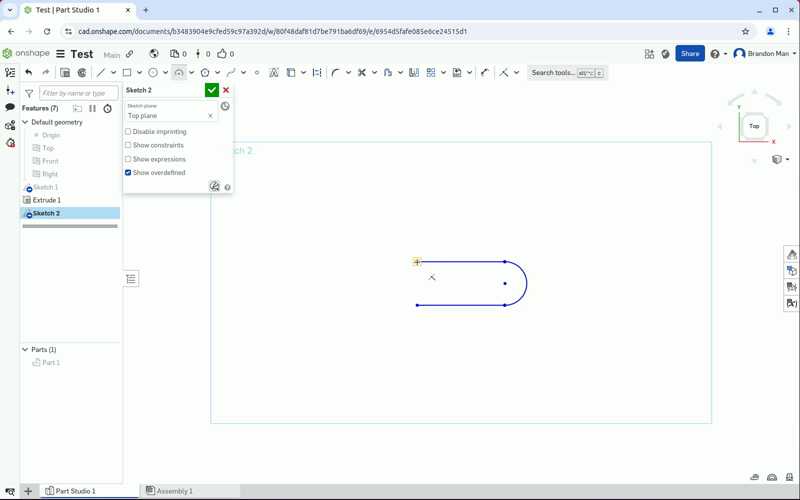
click(417, 261)
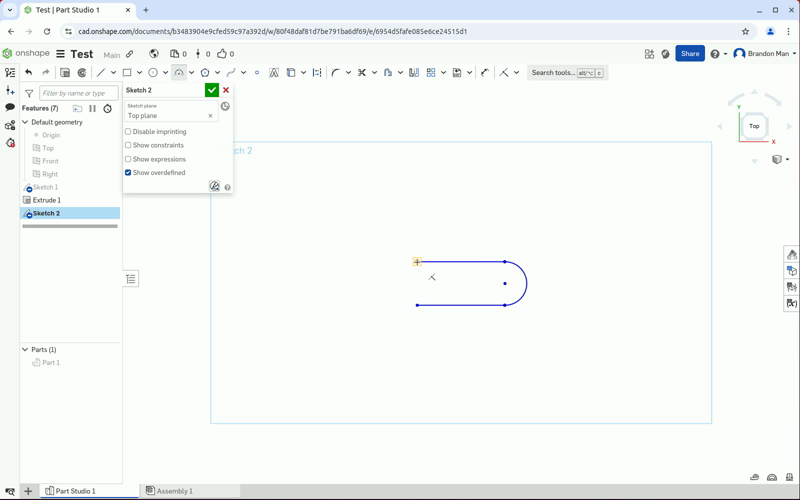
mouse_move(417, 305)
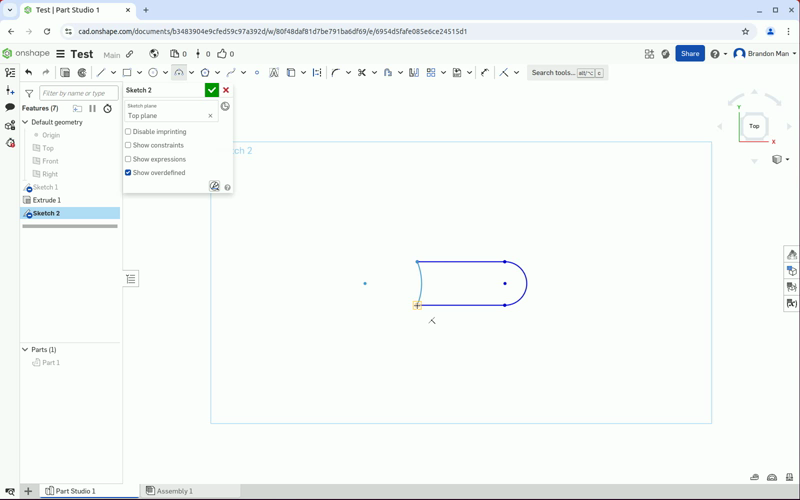
click(417, 305)
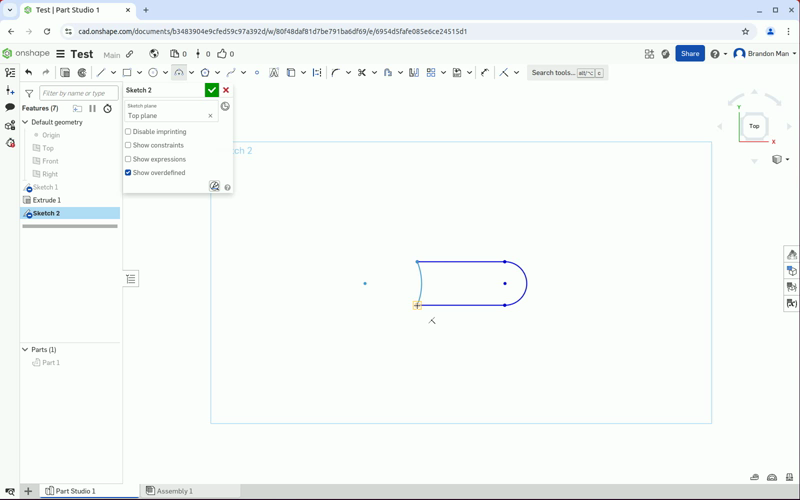
key_down(shift)
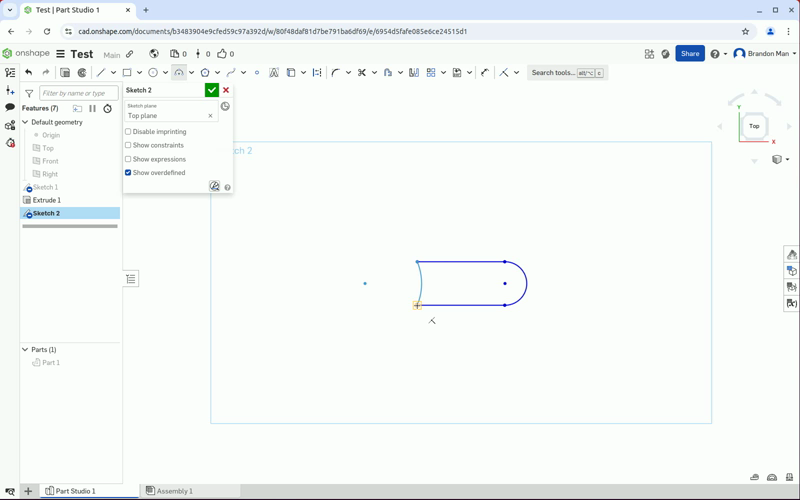
mouse_move(395, 283)
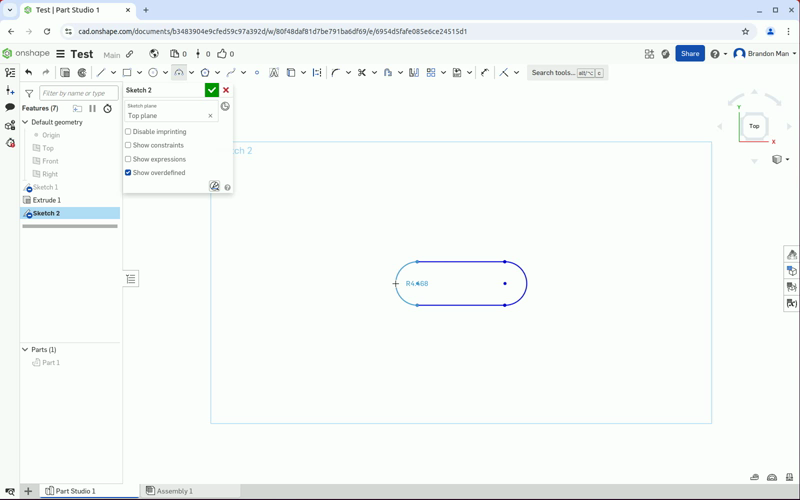
click(395, 283)
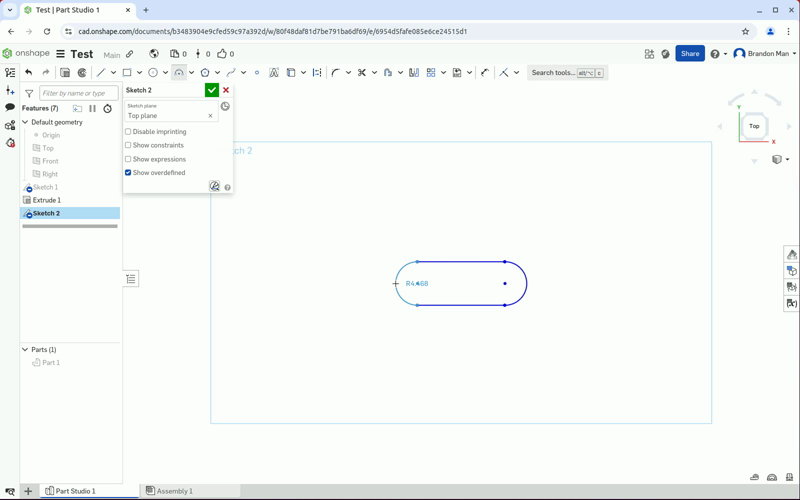
key_up(shift)
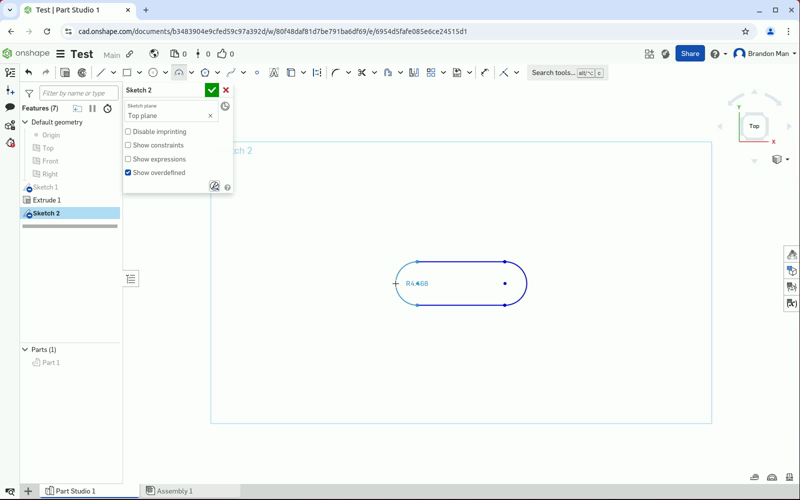
key(esc)
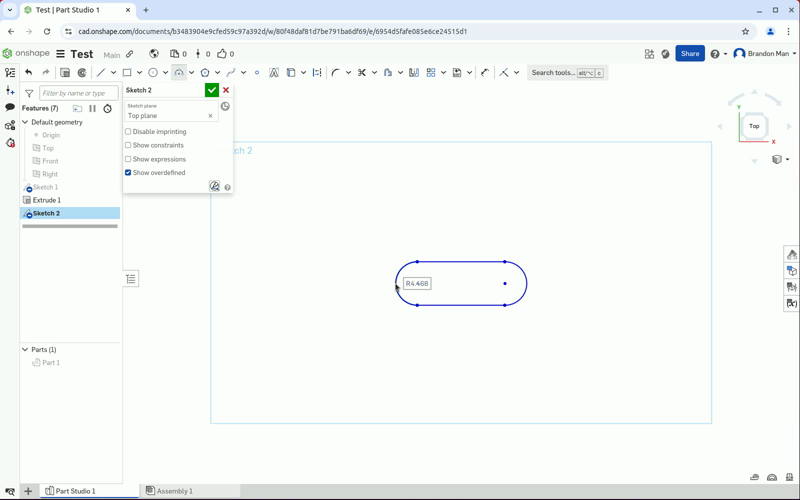
mouse_move(415, 274)
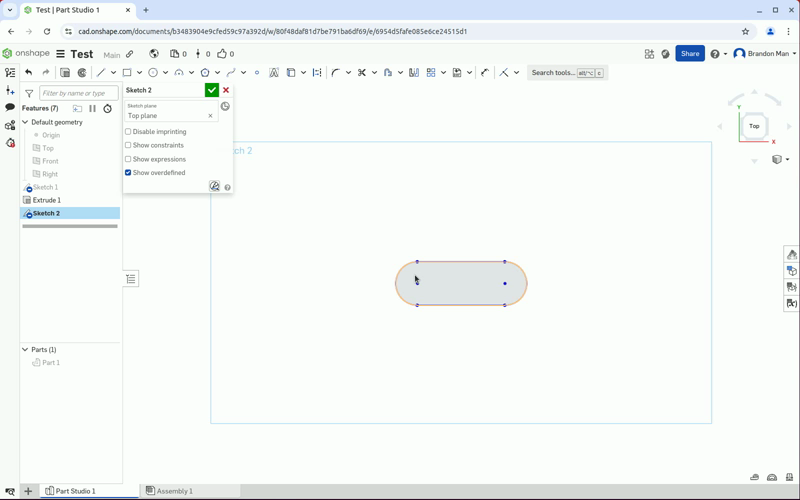
click(415, 274)
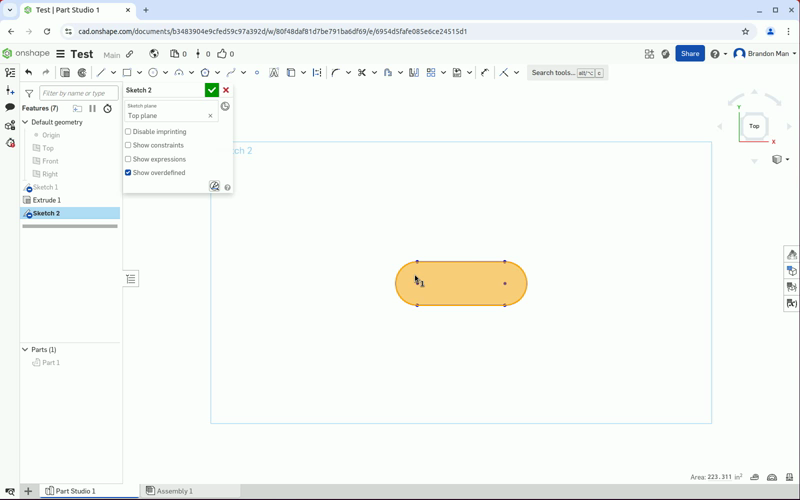
mouse_move(73, 352)
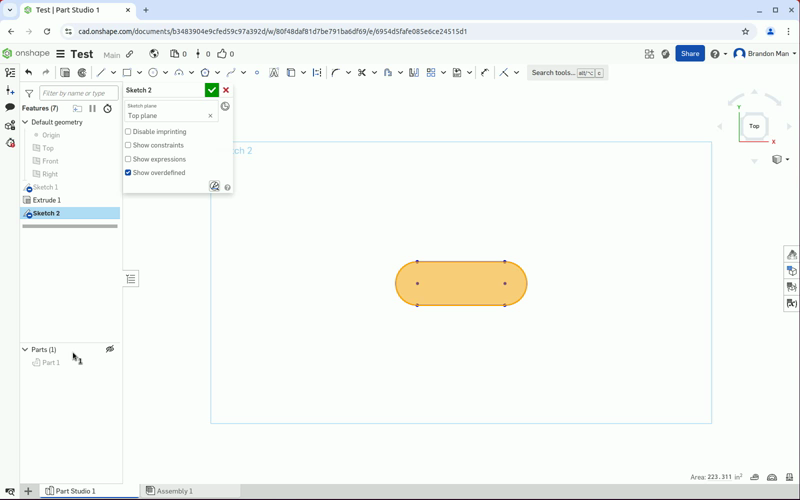
key(shift+y)
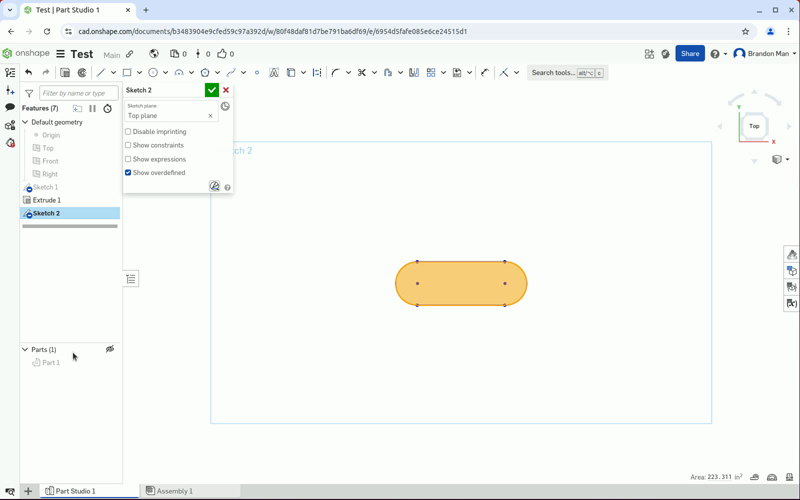
key(shift+e)
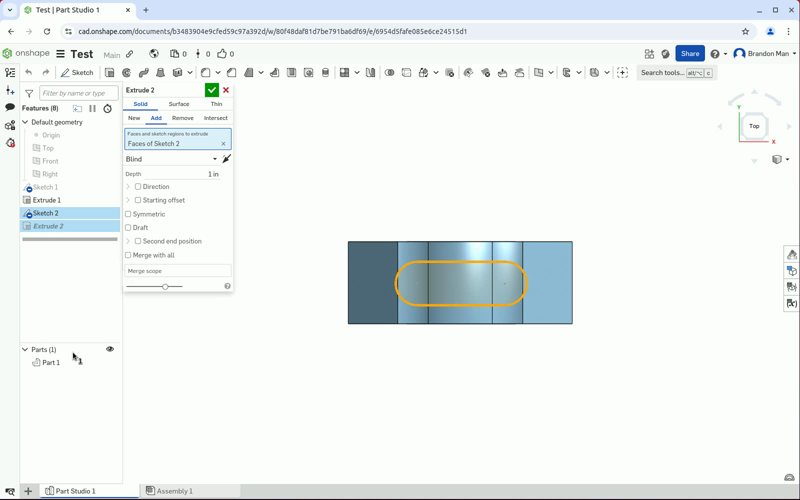
mouse_move(143, 106)
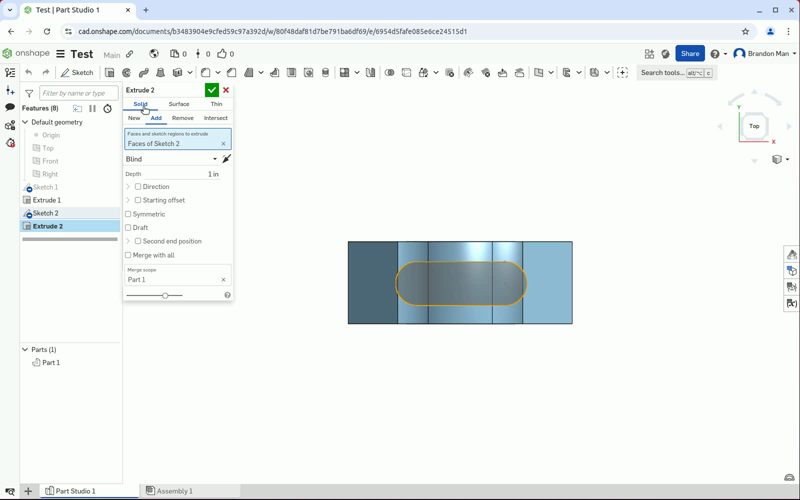
click(143, 106)
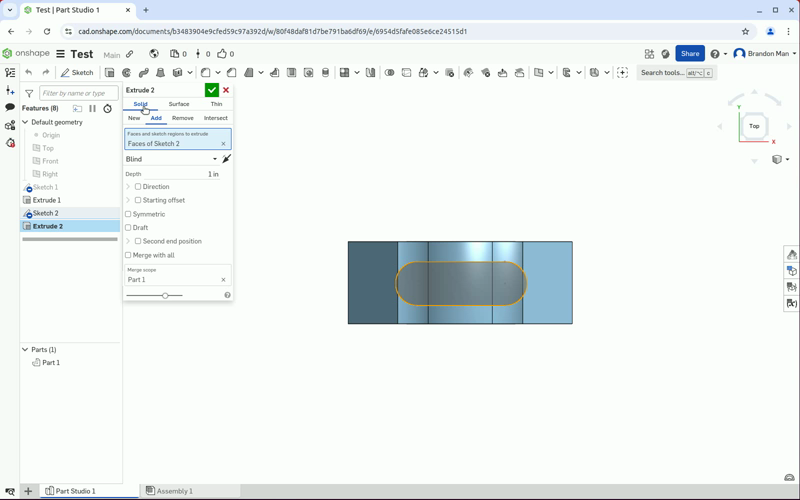
mouse_move(186, 120)
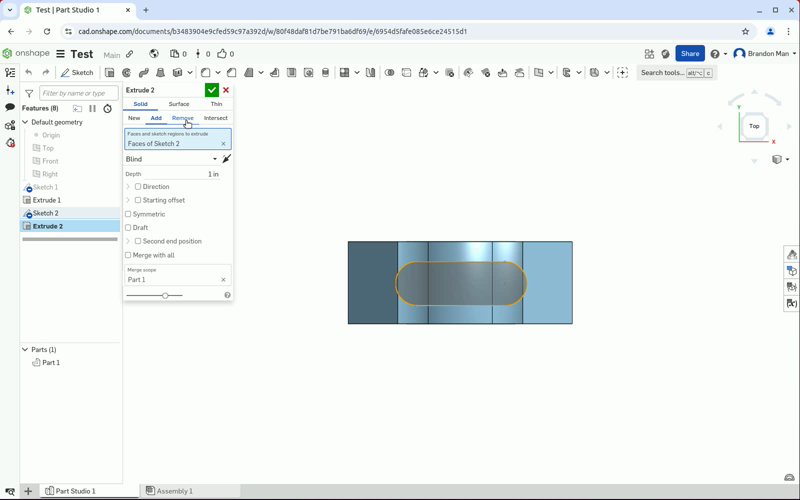
click(186, 120)
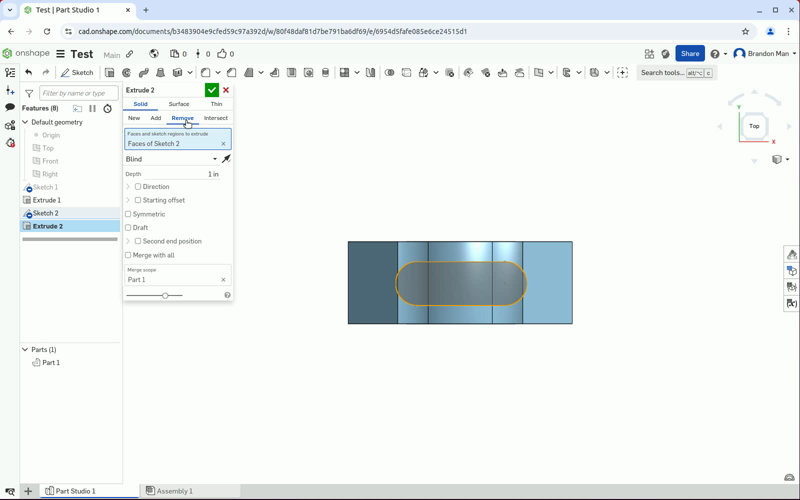
key(tab, 4)
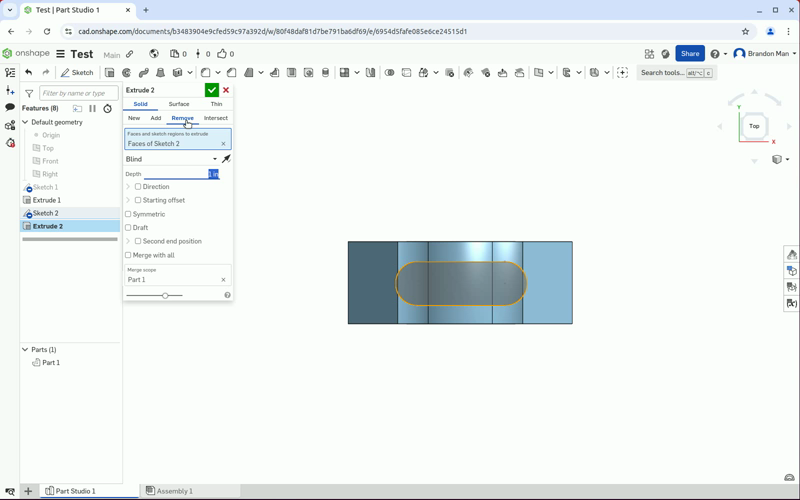
text(55.844)
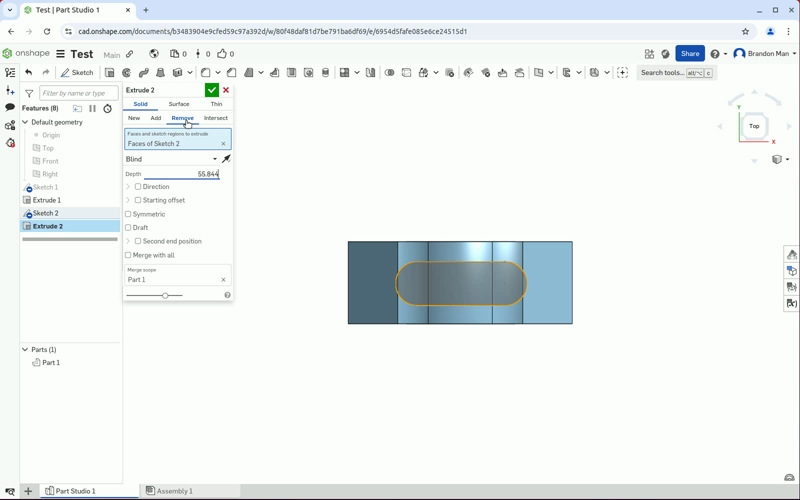
key(tab, 3)
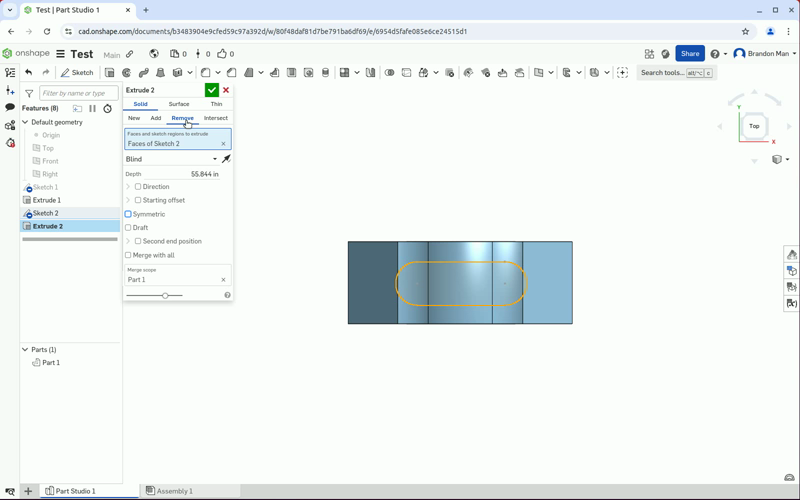
key(space)
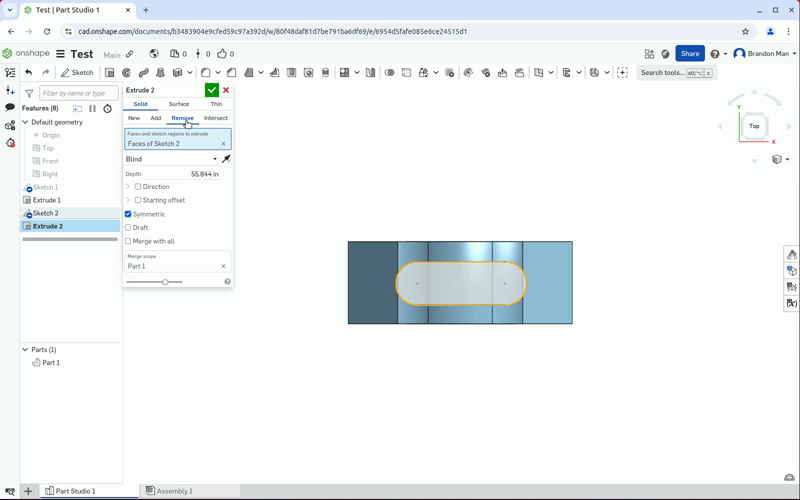
key(tab, 2)
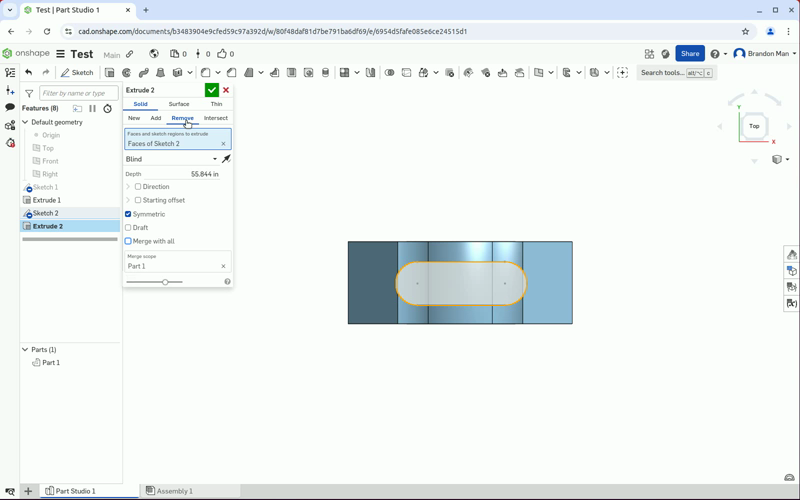
key(space)
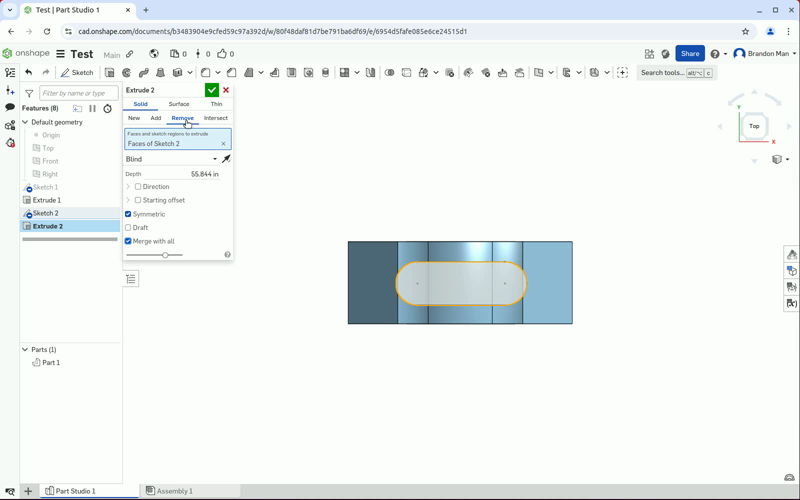
key(enter)
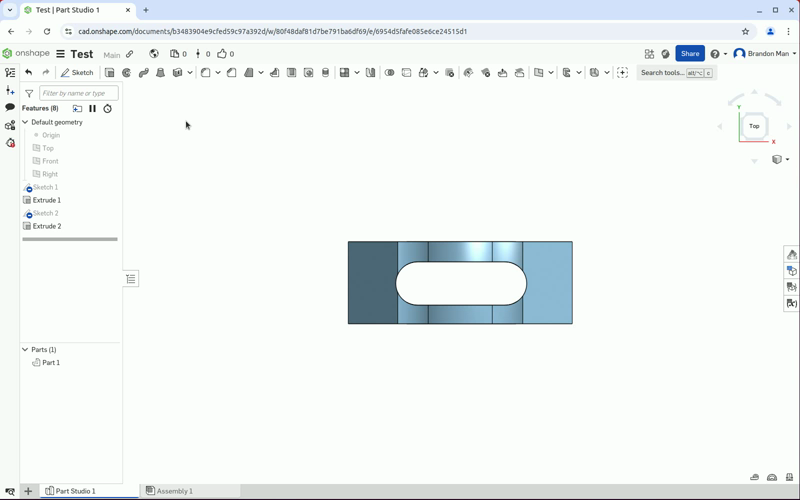
key(shift+h)
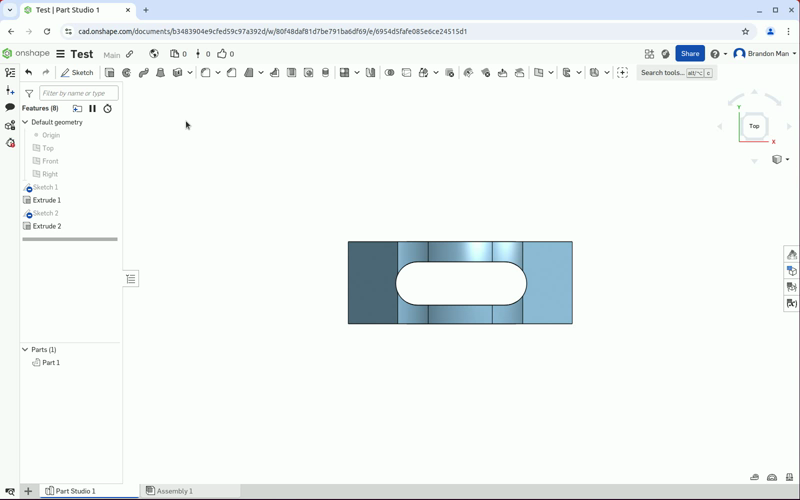
key(shift+h)
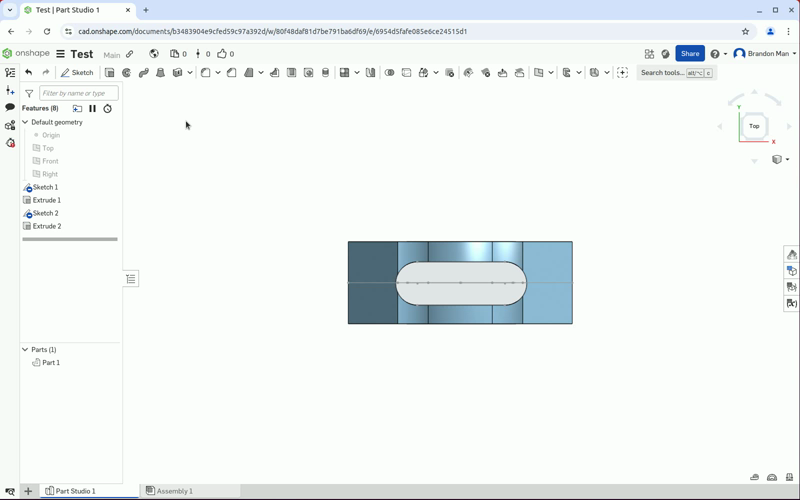
key(shift+7)
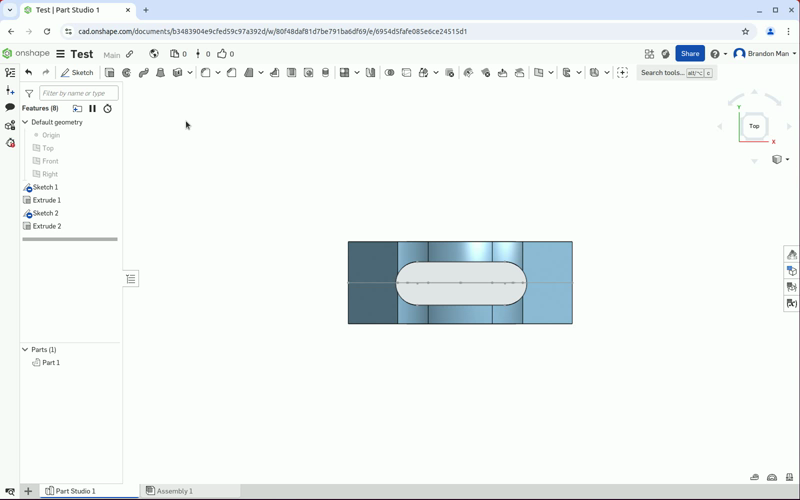
key(up, 3)
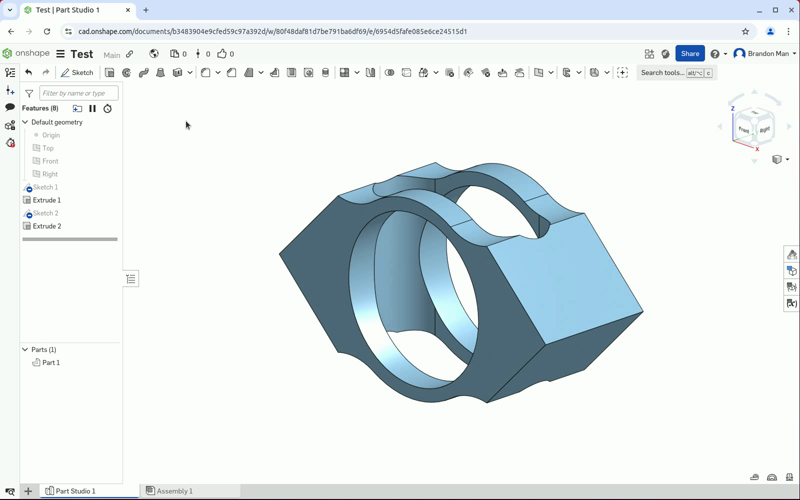
key(left, 3)
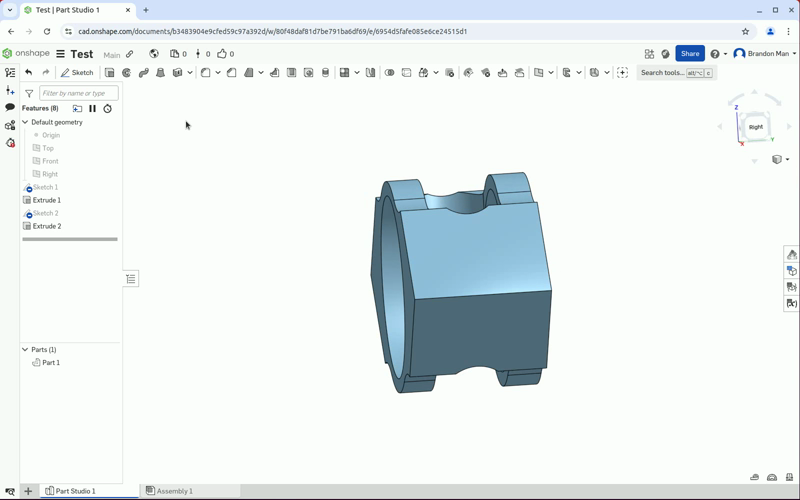
key(right, 3)
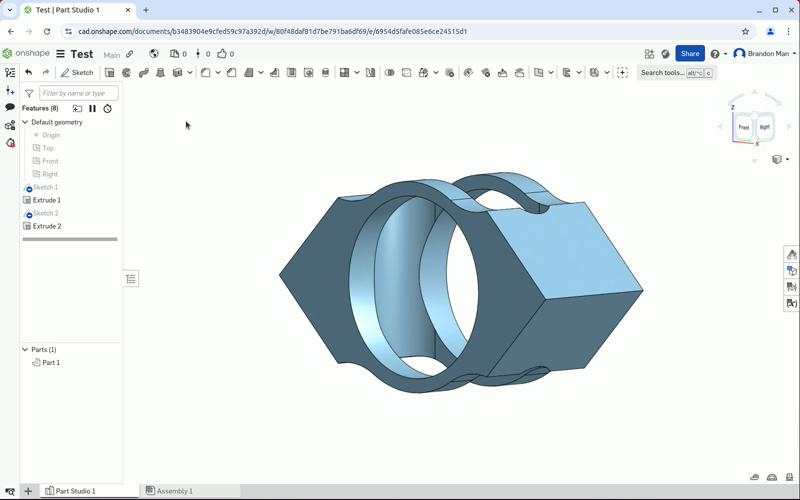
key(down, 3)
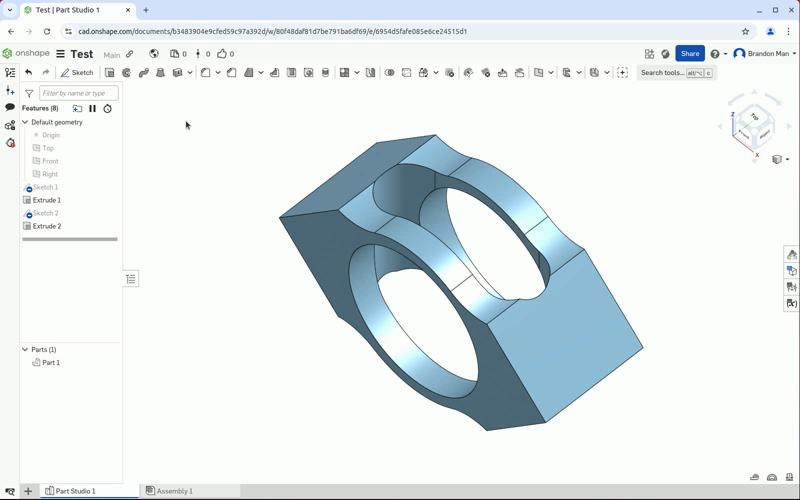
mouse_move(73, 189)
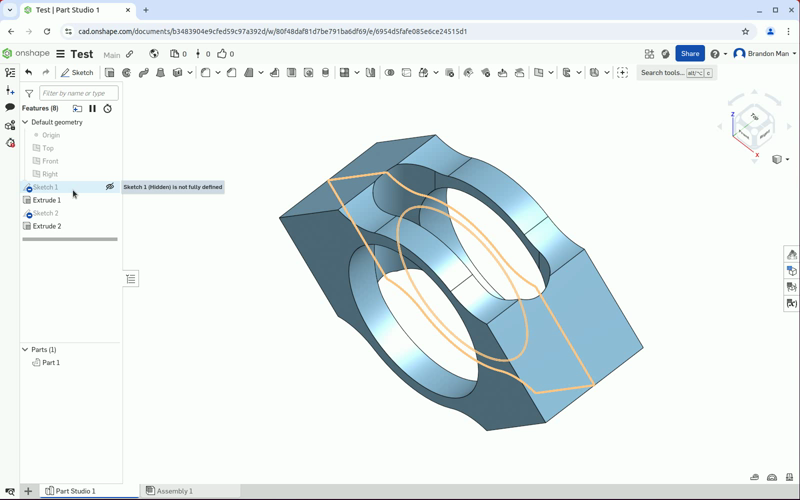
click(73, 189)